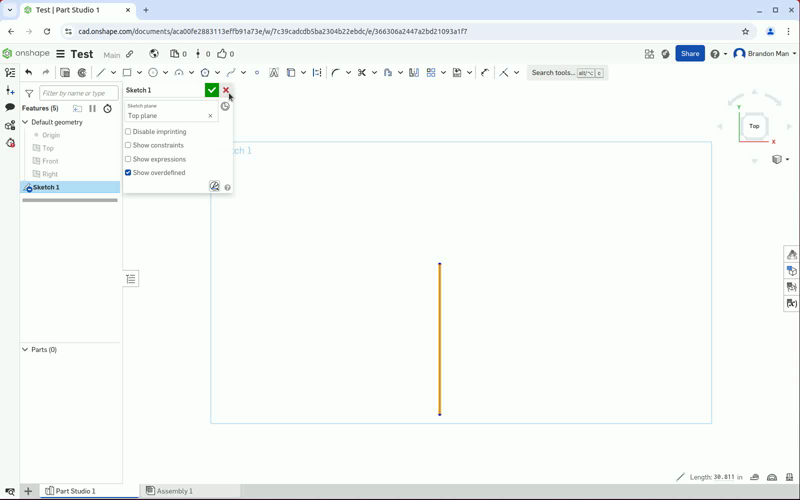
key(shift+h)
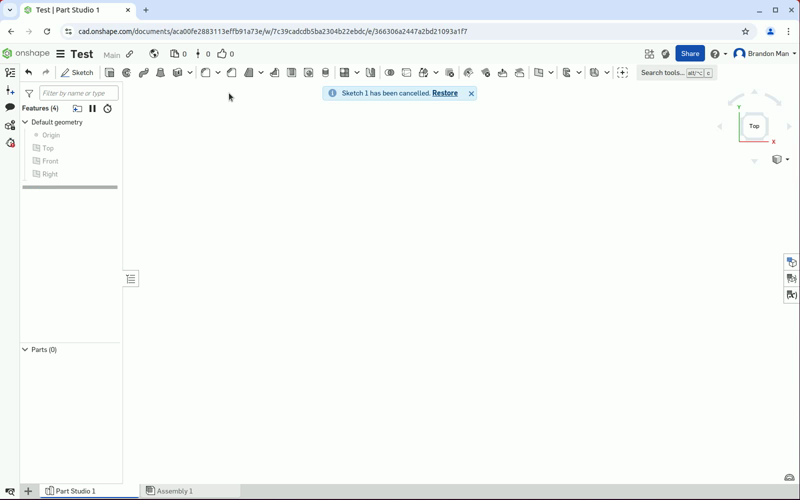
mouse_move(73, 352)
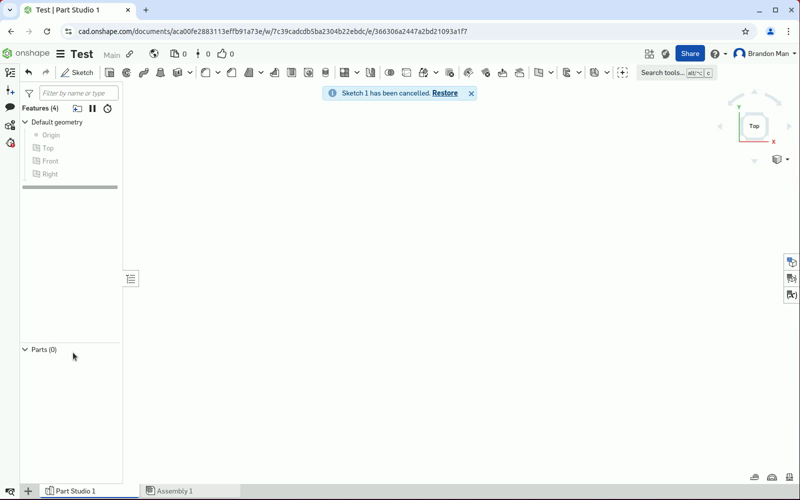
key(y)
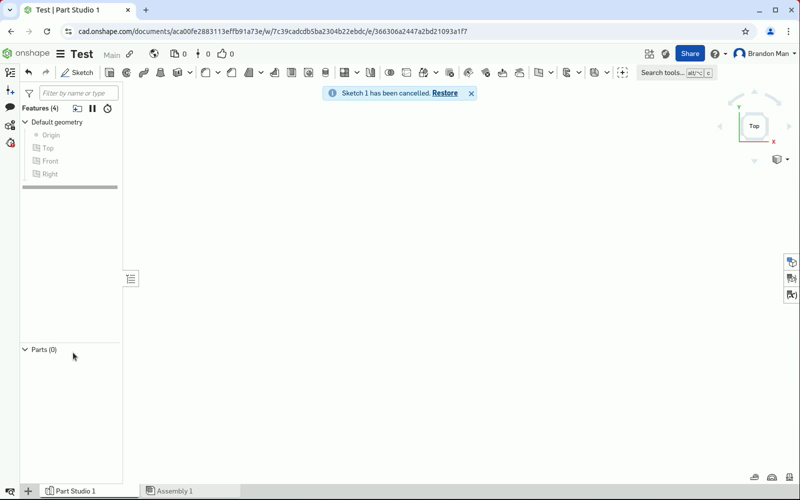
key(shift+p)
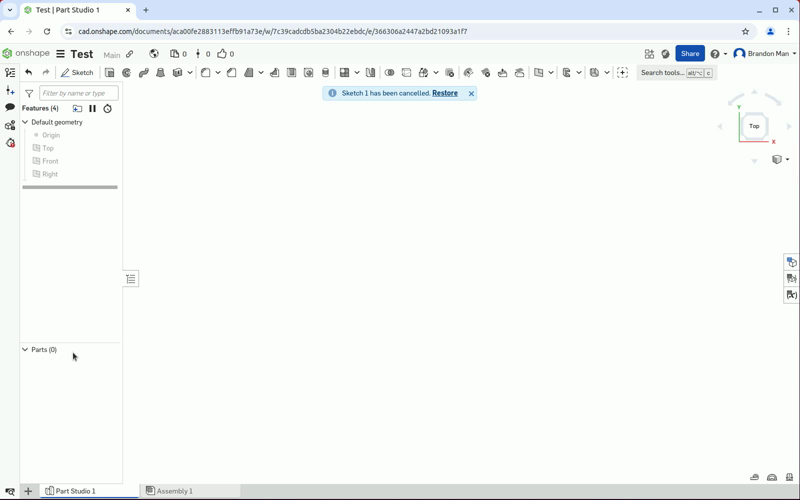
key(space)
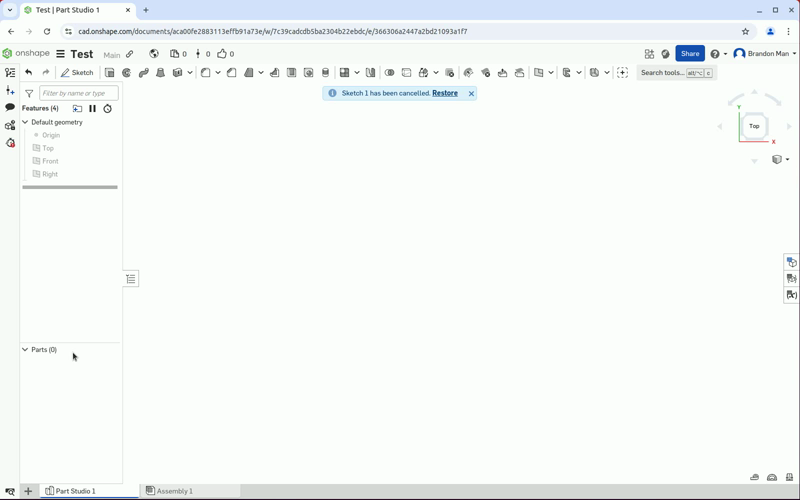
key_down(shift)
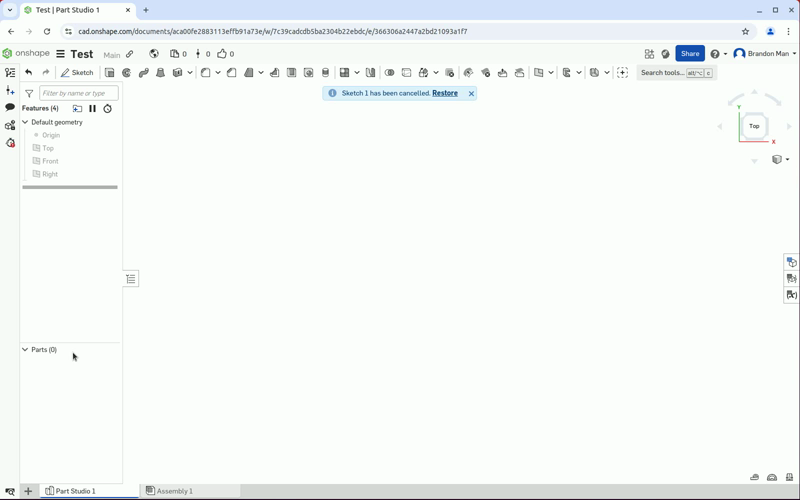
key(up)
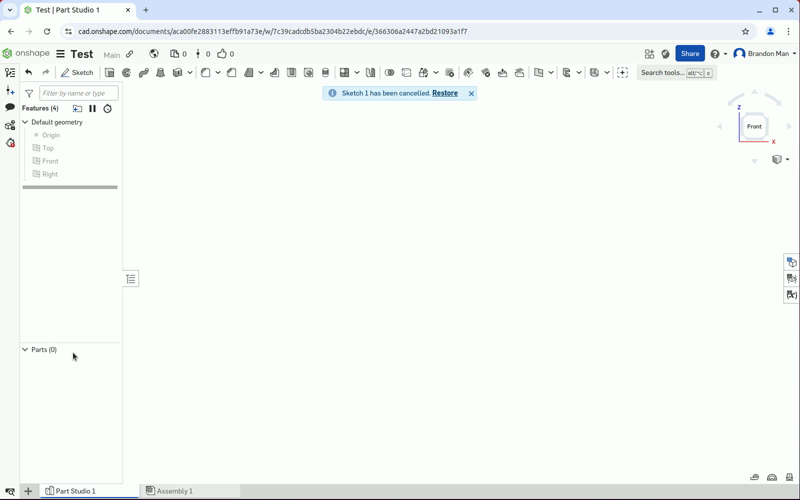
key_up(shift)
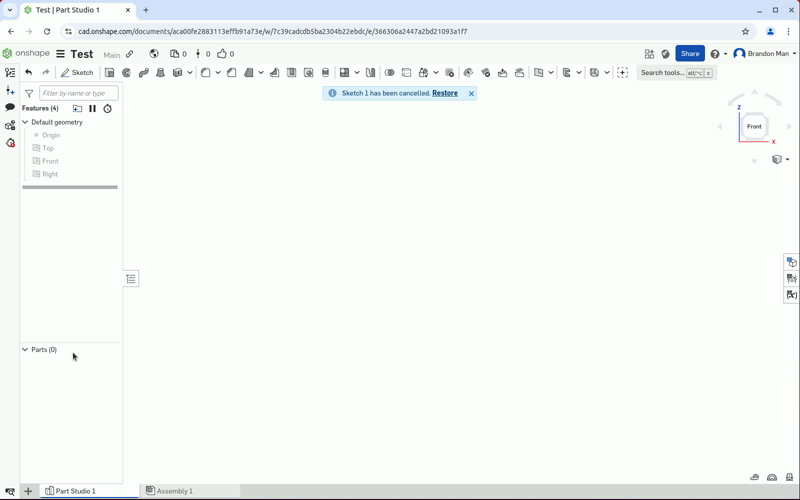
mouse_move(73, 352)
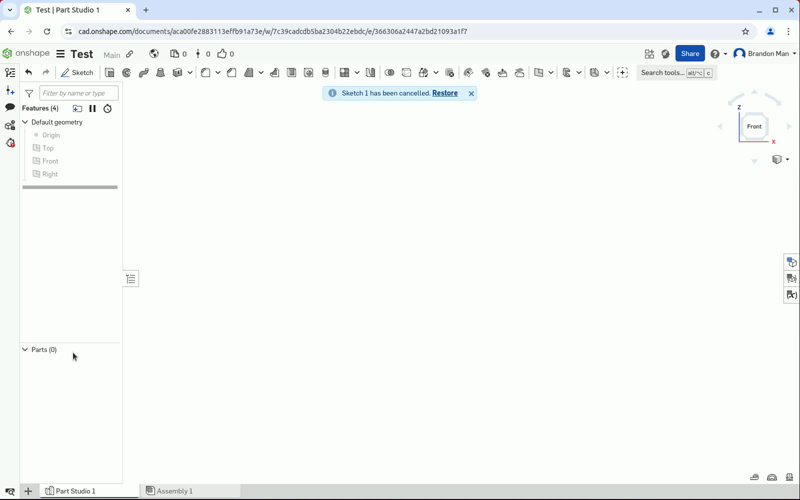
key(shift+y)
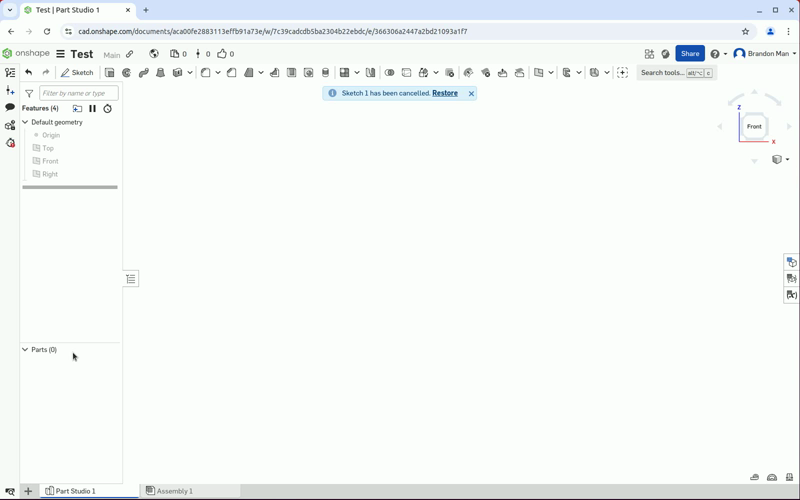
key(shift+s)
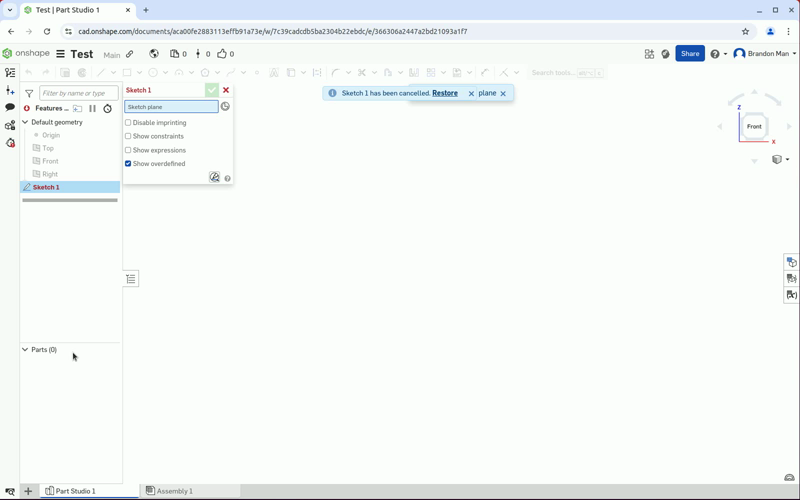
mouse_move(73, 163)
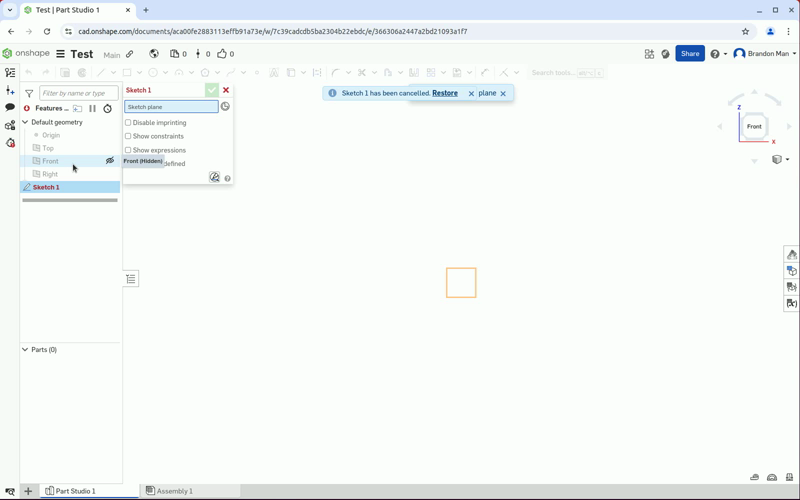
click(73, 163)
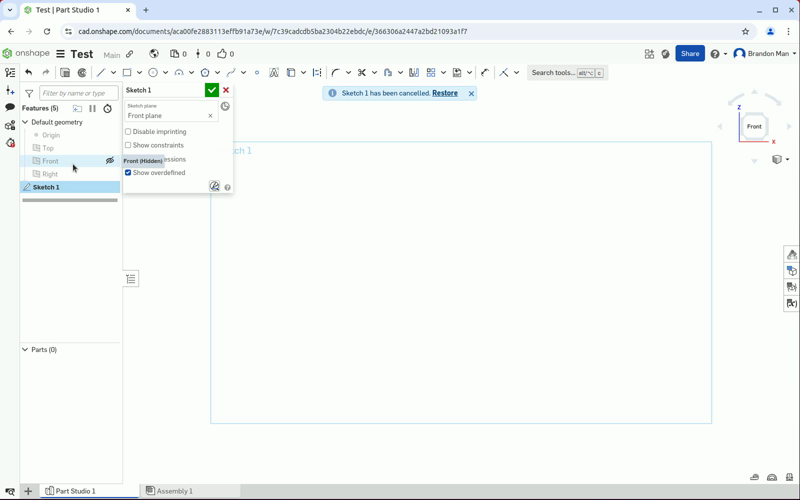
mouse_move(73, 352)
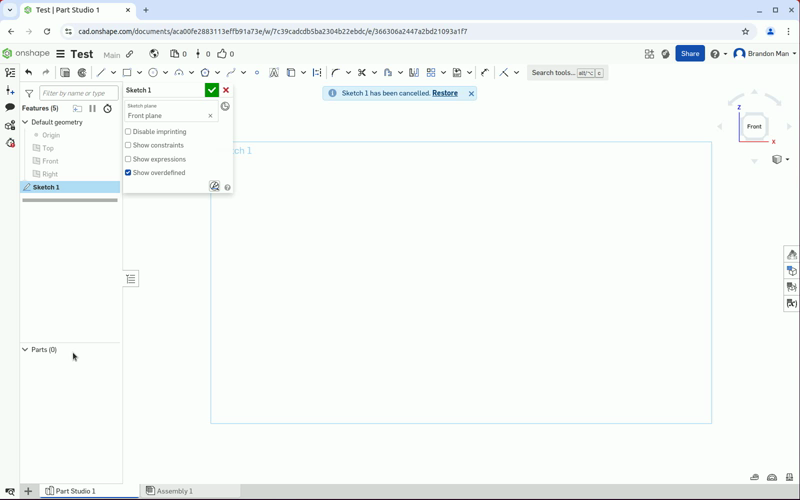
key(y)
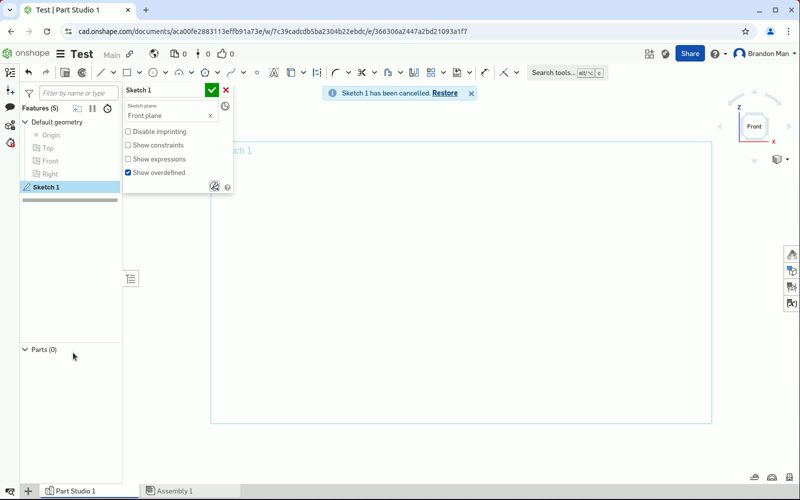
key(a)
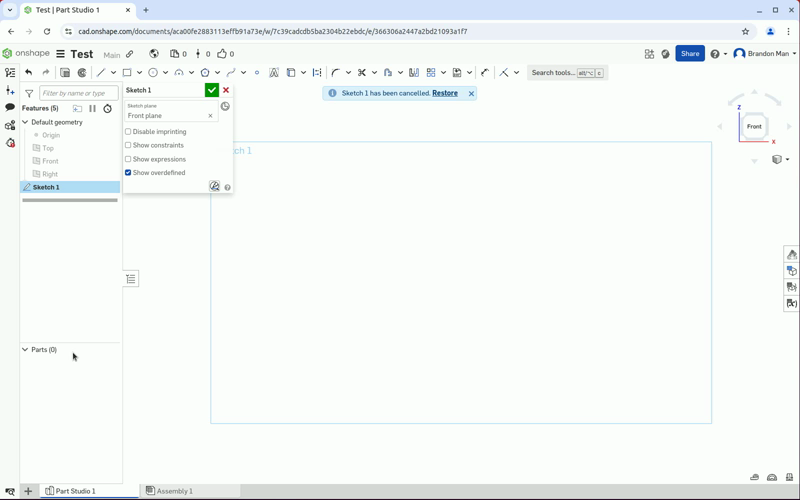
key_down(shift)
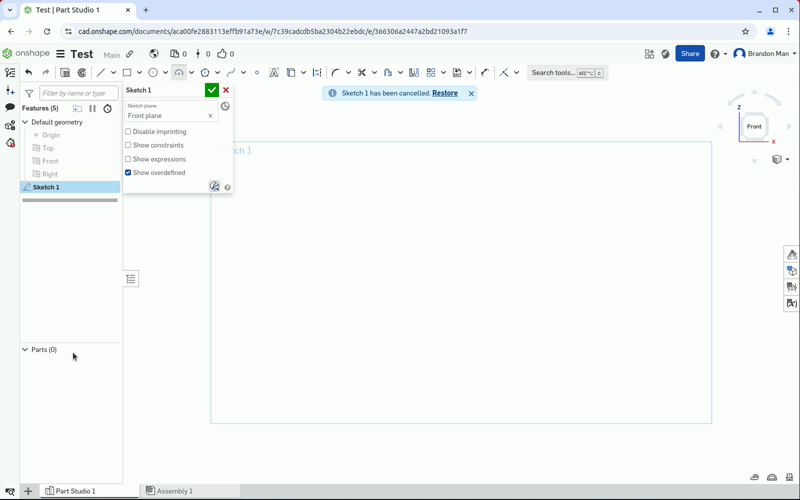
mouse_move(491, 326)
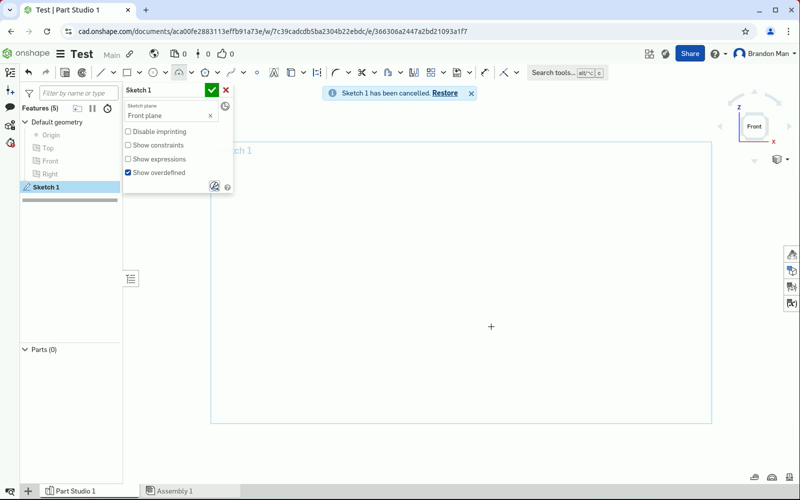
click(491, 326)
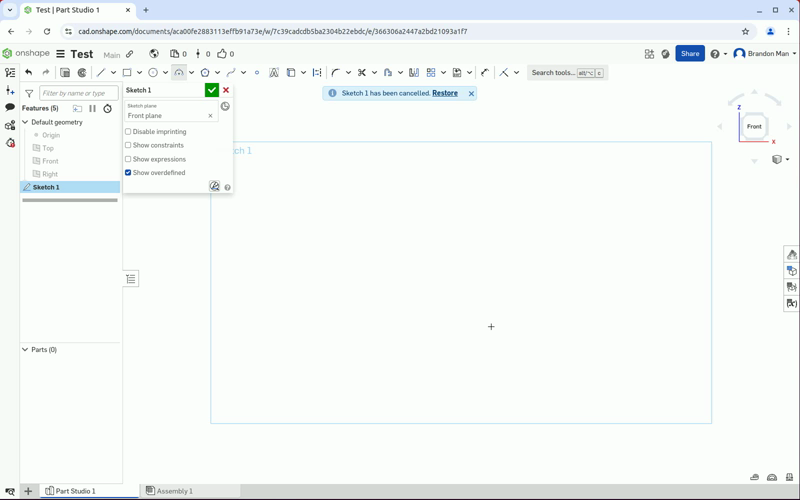
key_up(shift)
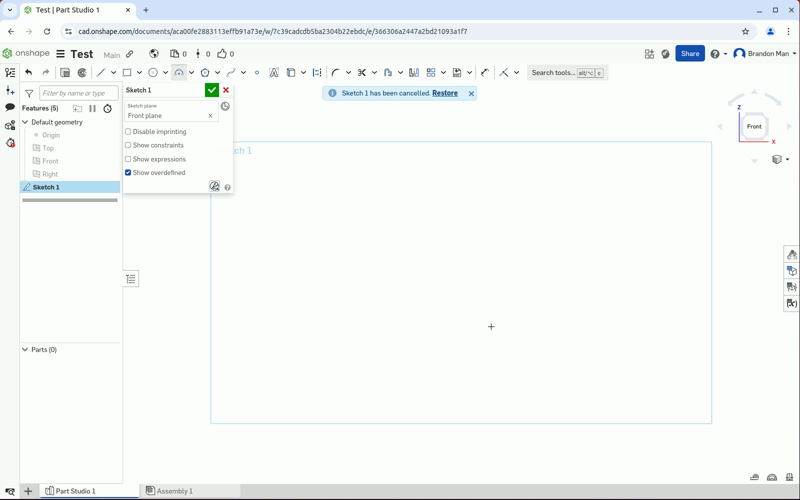
key_down(shift)
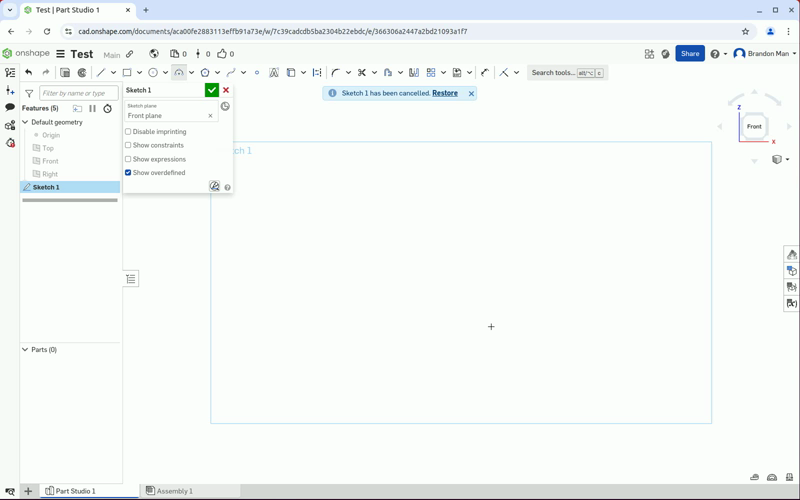
mouse_move(491, 239)
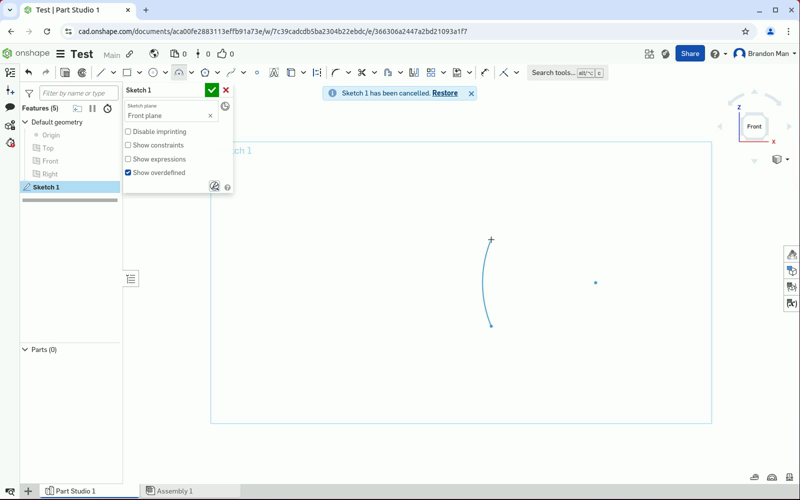
click(491, 239)
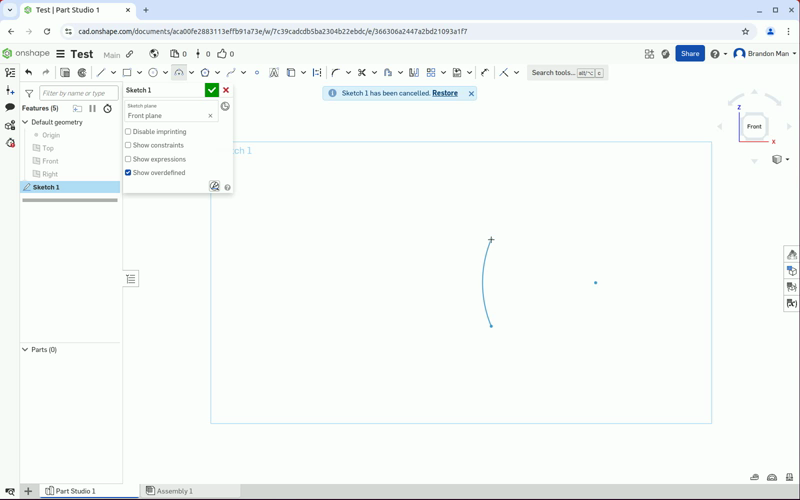
mouse_move(513, 282)
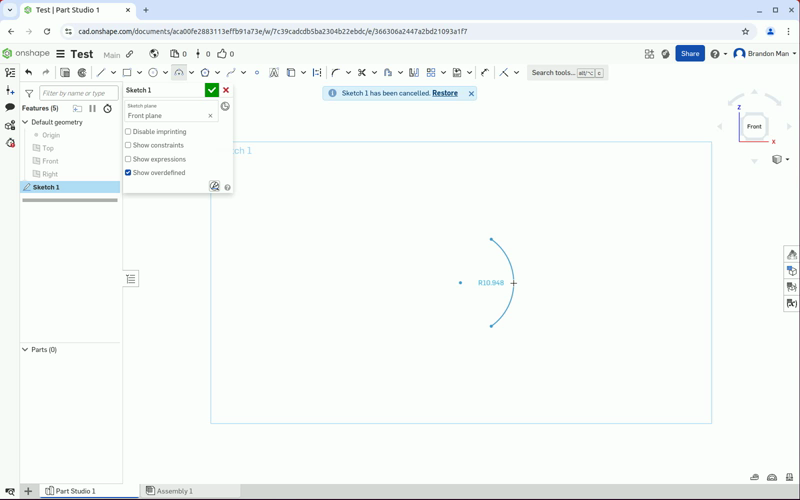
click(513, 282)
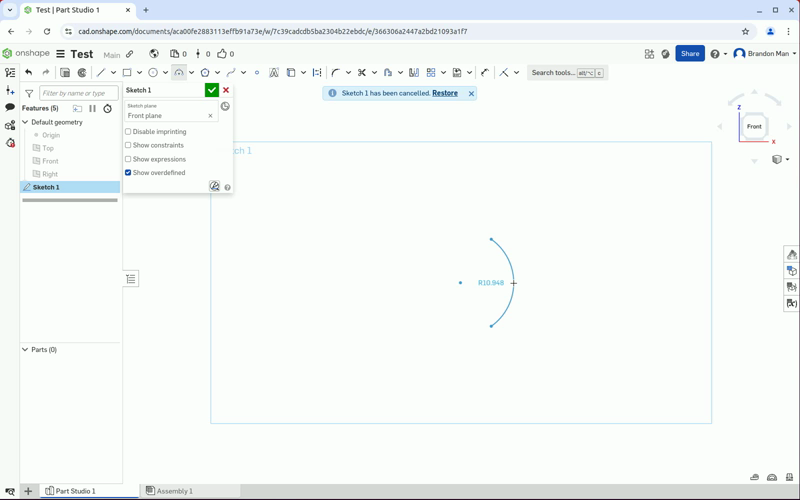
key_up(shift)
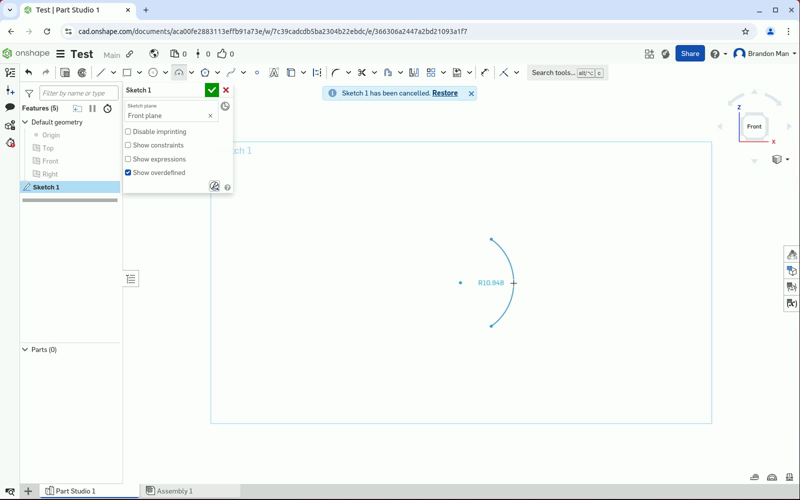
mouse_move(491, 239)
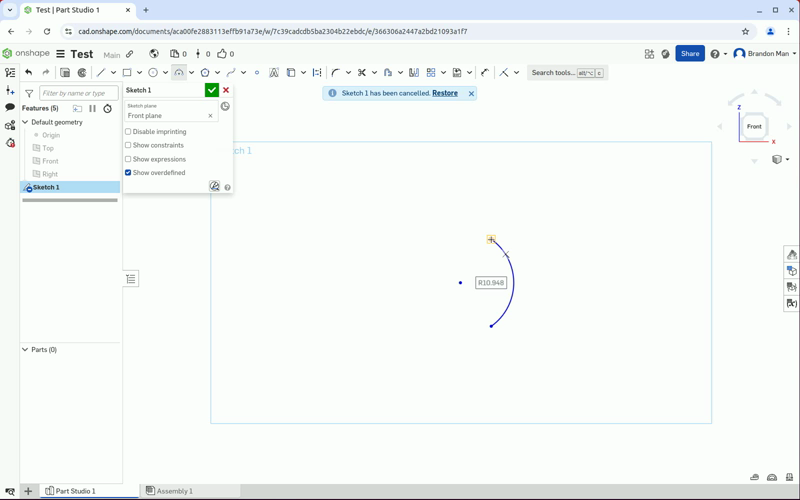
click(491, 239)
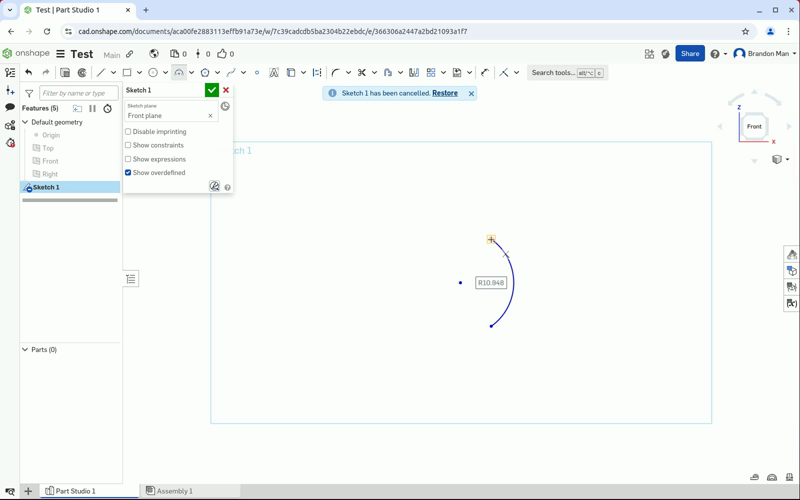
mouse_move(491, 326)
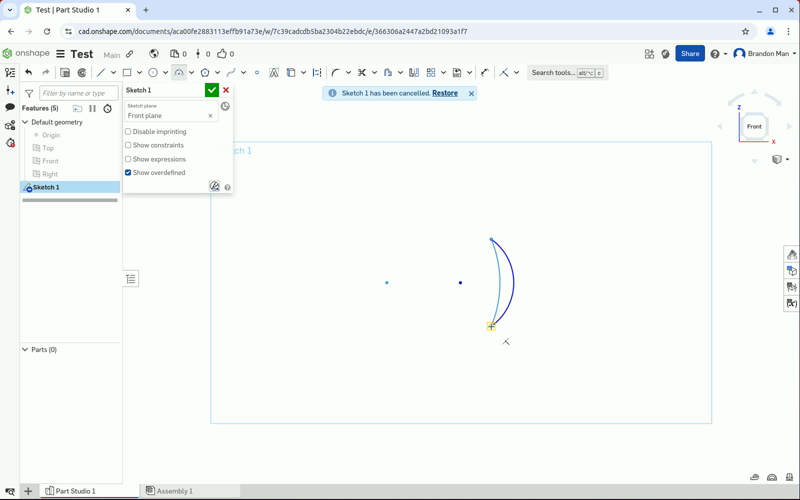
click(491, 326)
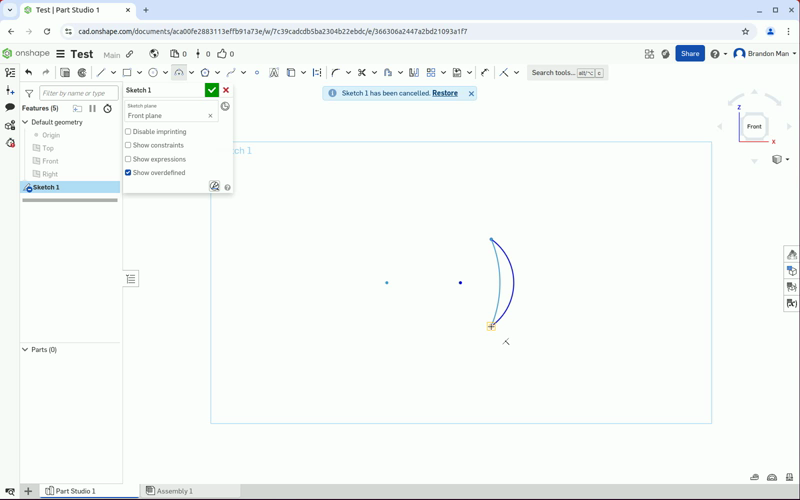
key_down(shift)
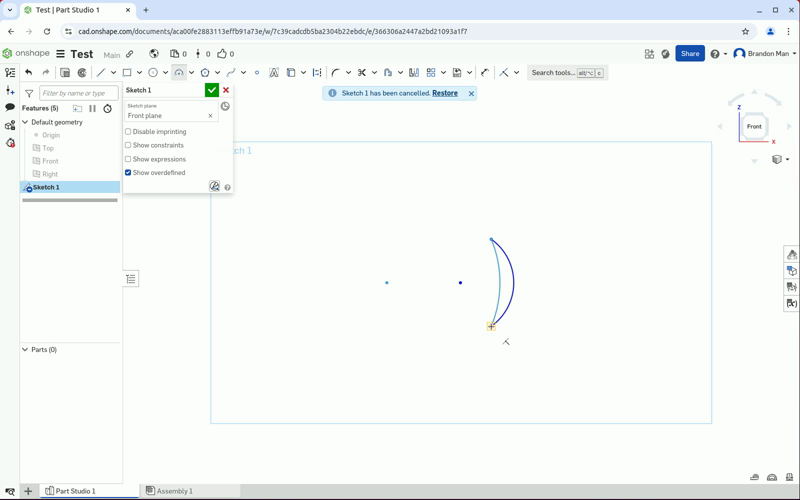
mouse_move(468, 282)
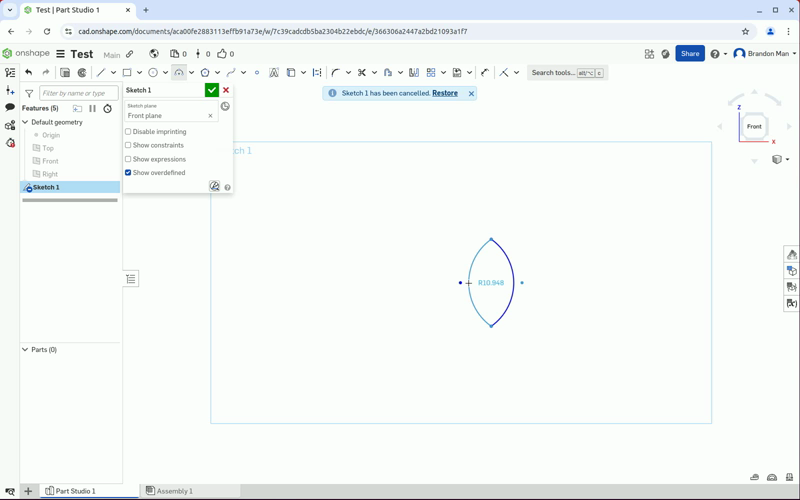
click(468, 282)
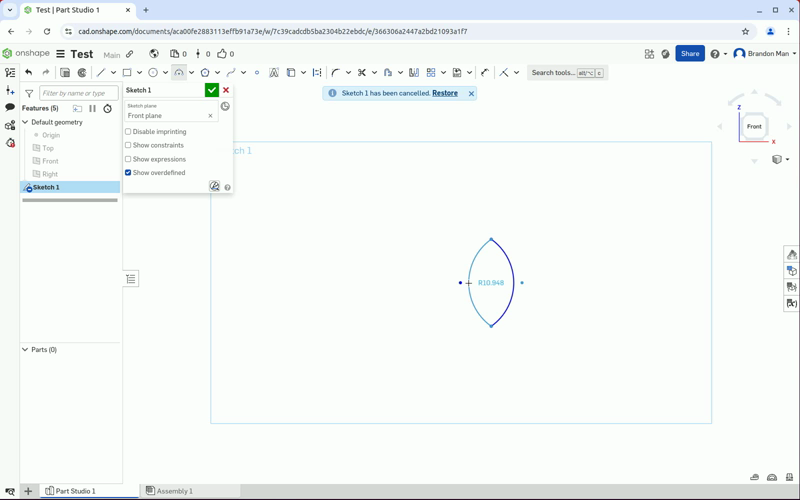
key_up(shift)
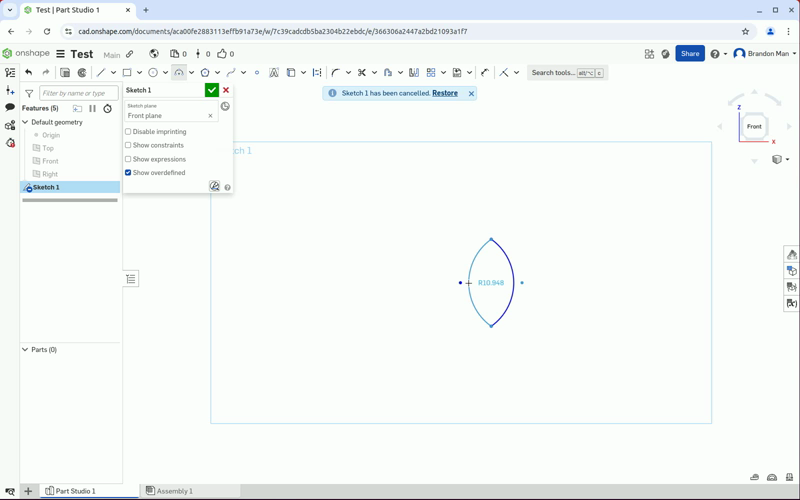
key(esc)
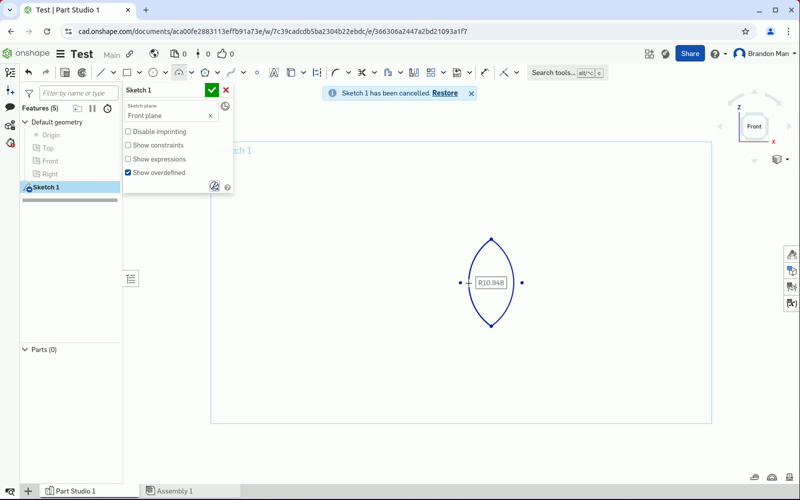
mouse_move(485, 287)
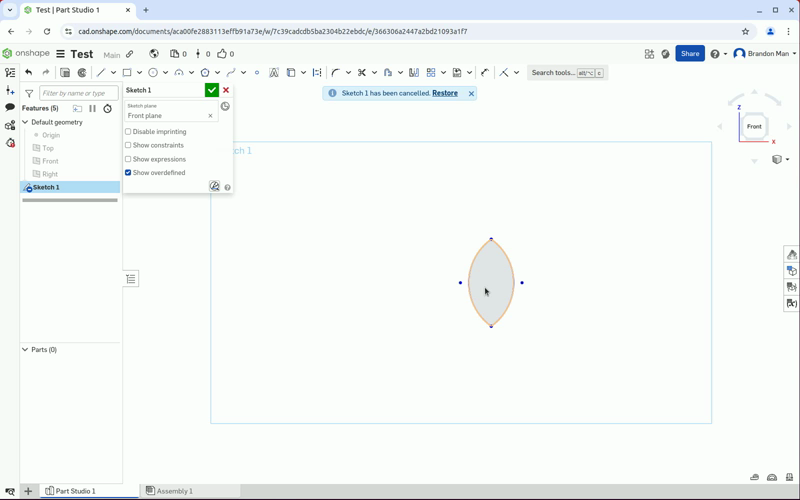
click(485, 287)
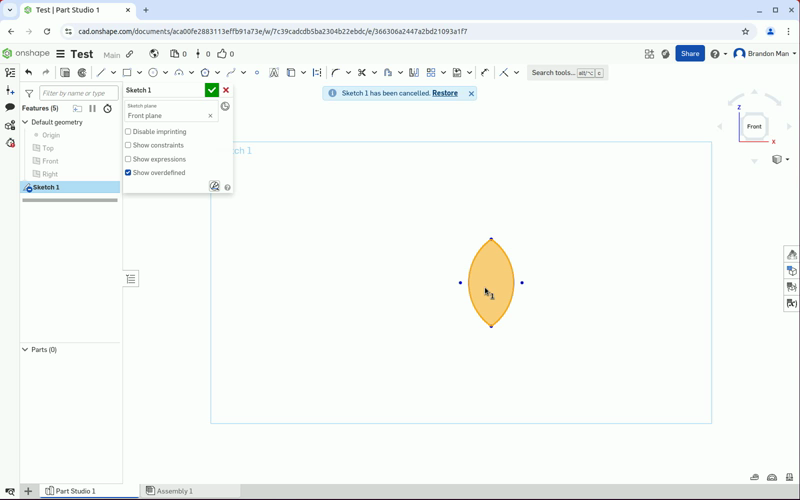
mouse_move(73, 352)
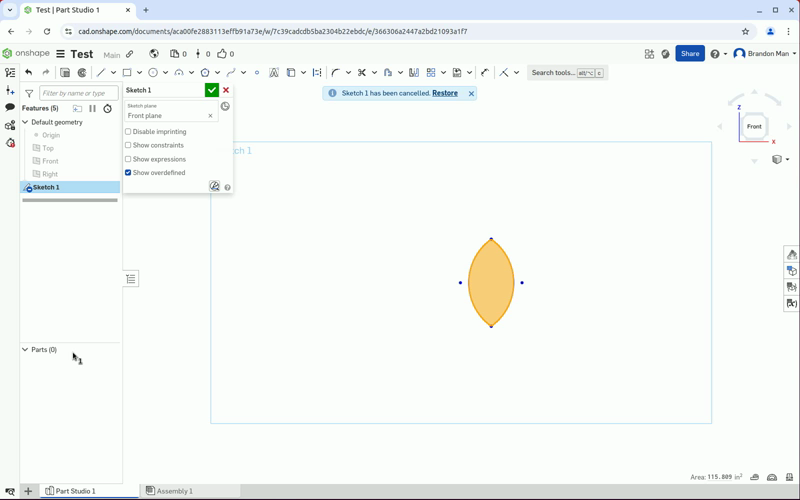
key(shift+y)
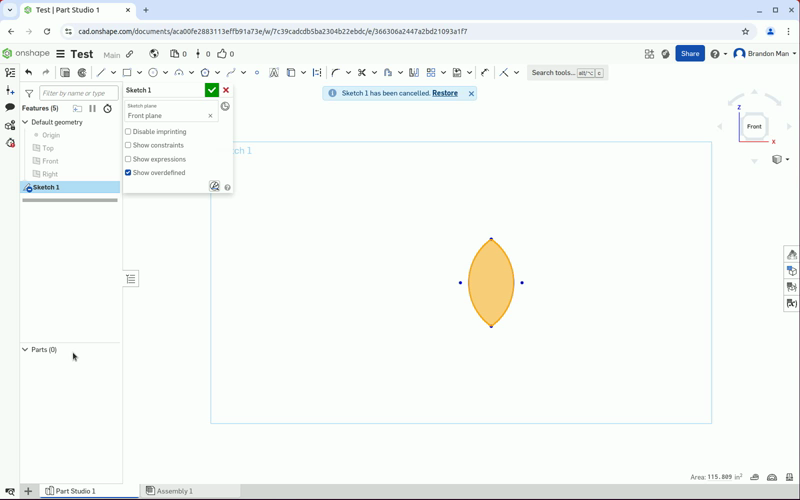
key(shift+e)
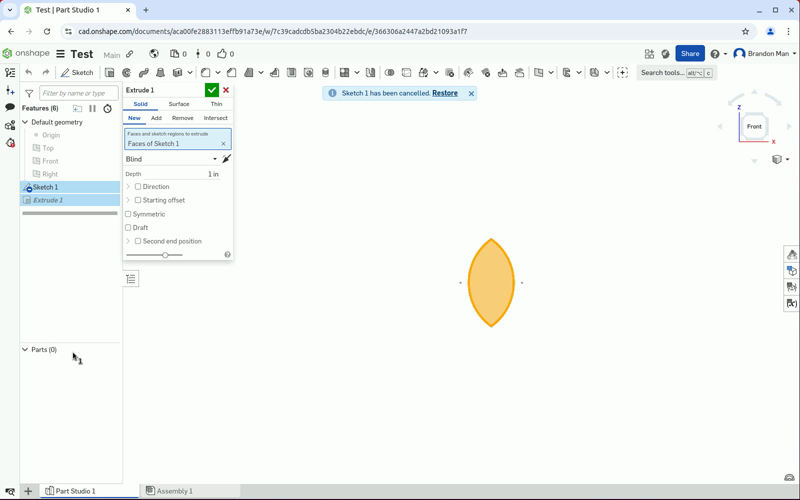
mouse_move(143, 106)
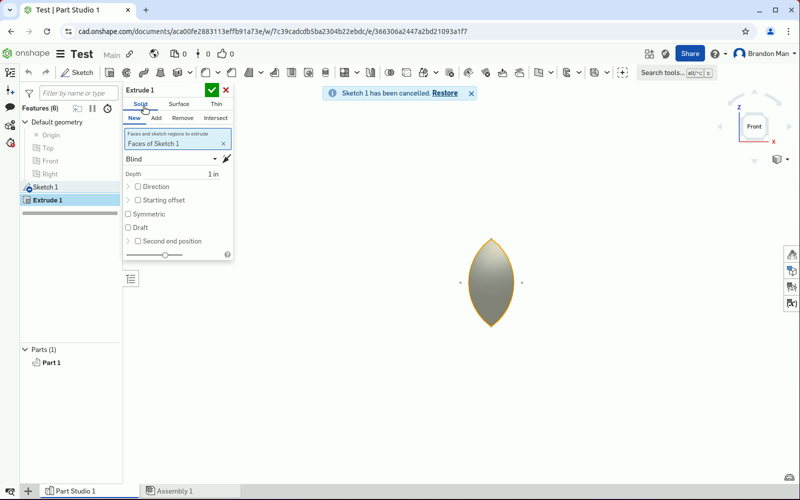
click(143, 106)
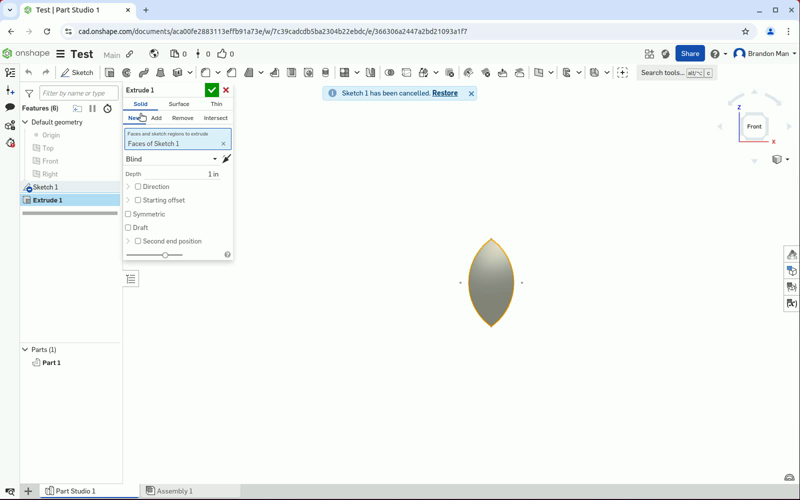
mouse_move(137, 120)
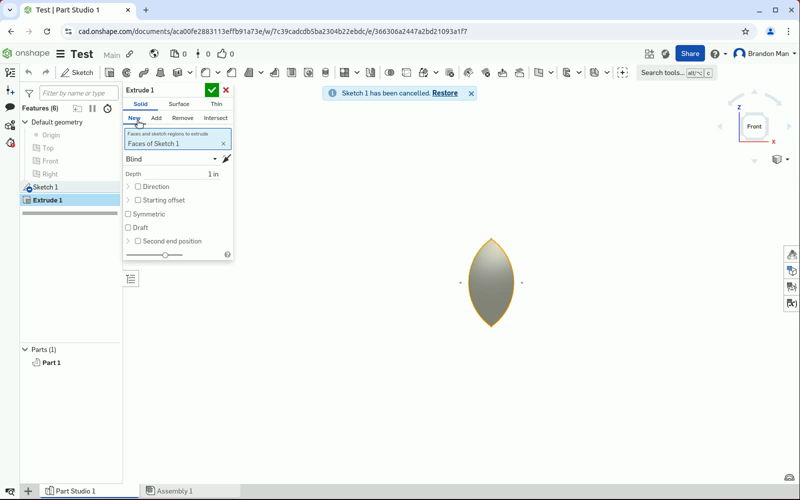
click(137, 120)
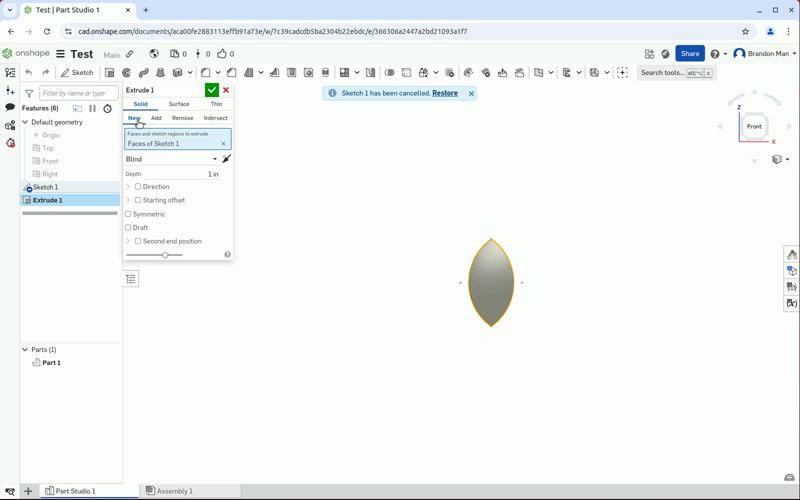
key(tab, 4)
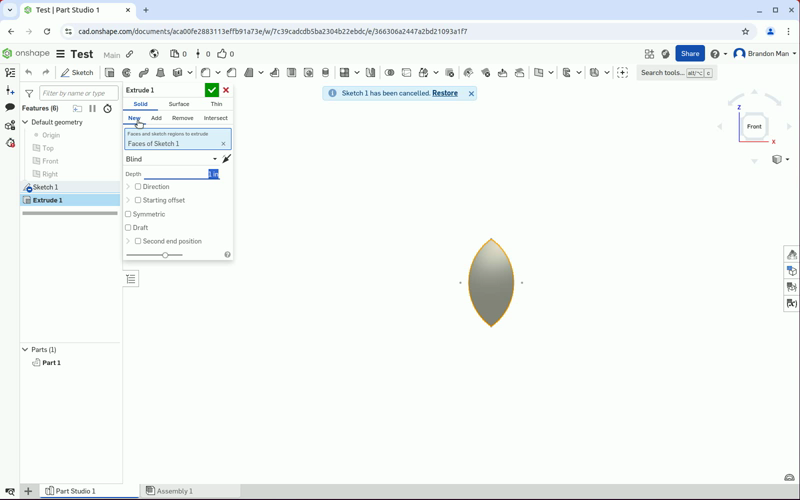
text(3.129)
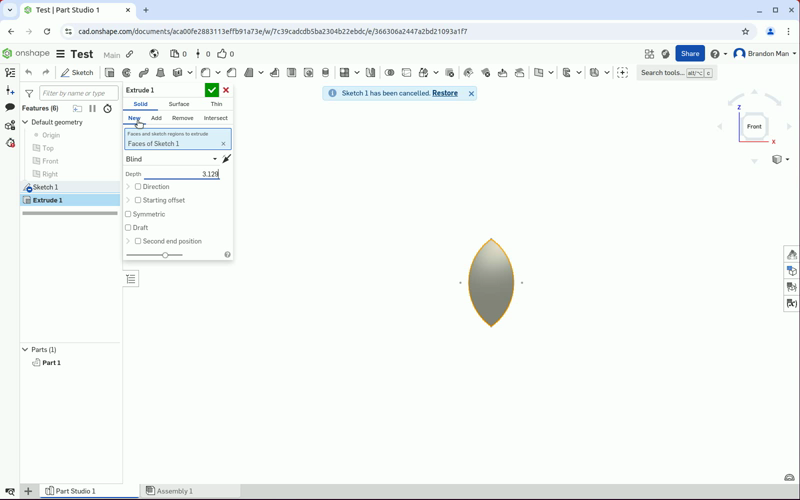
key(enter)
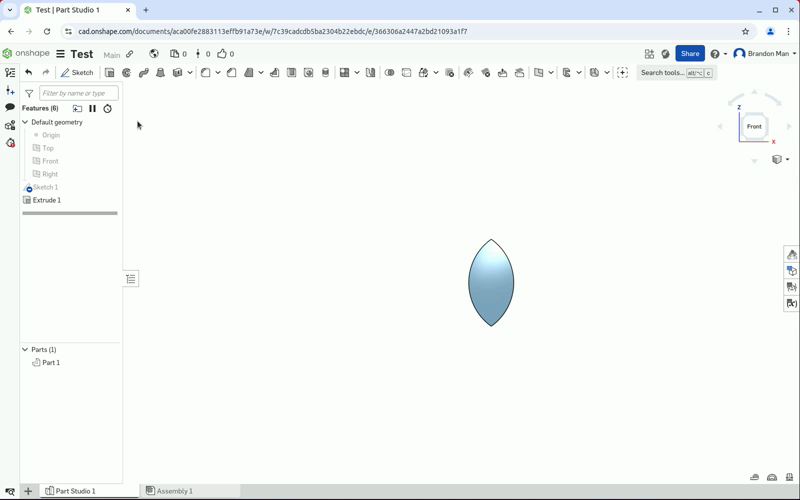
key(shift+h)
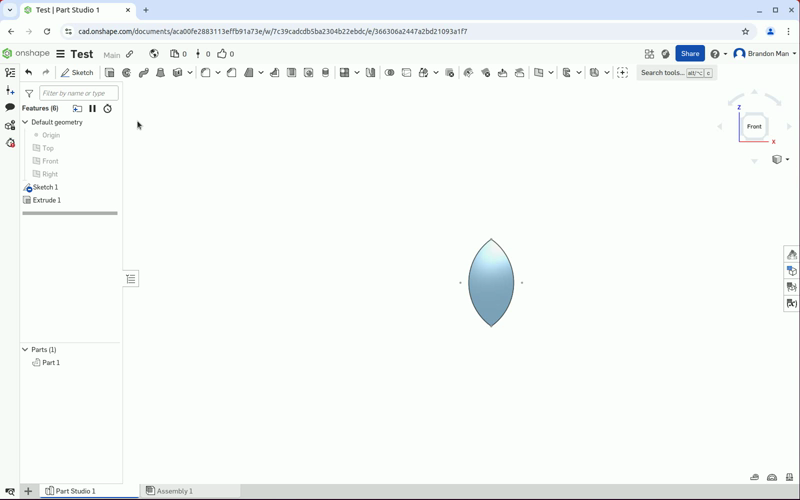
key(shift+h)
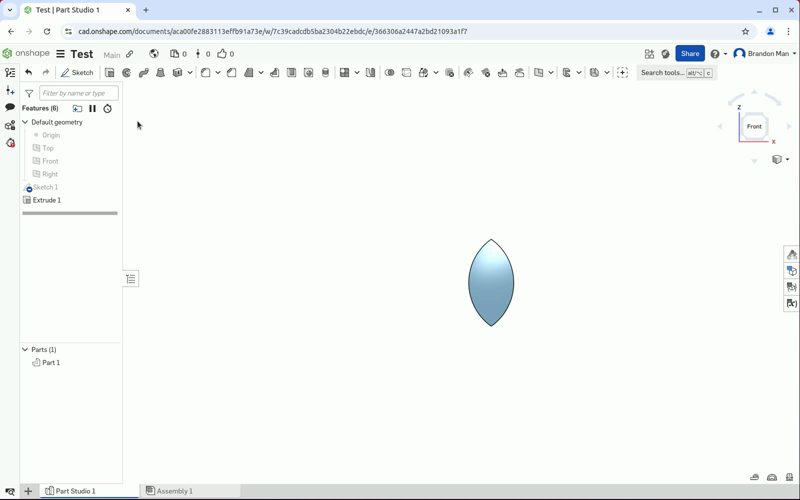
mouse_move(73, 189)
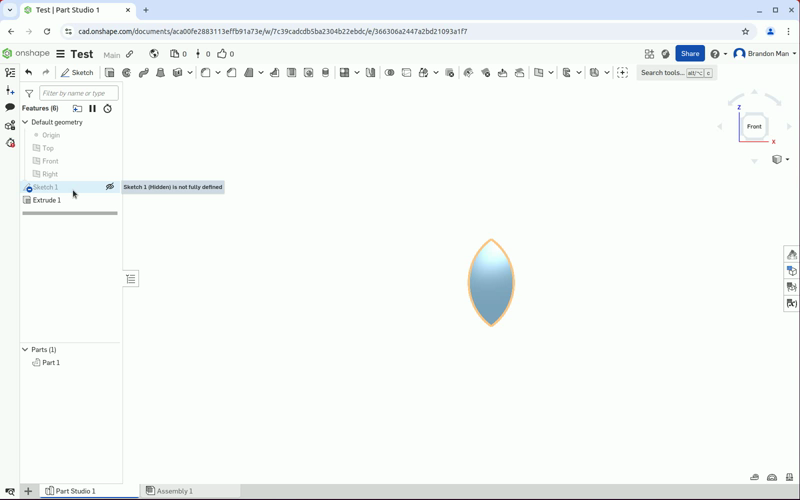
click(73, 189)
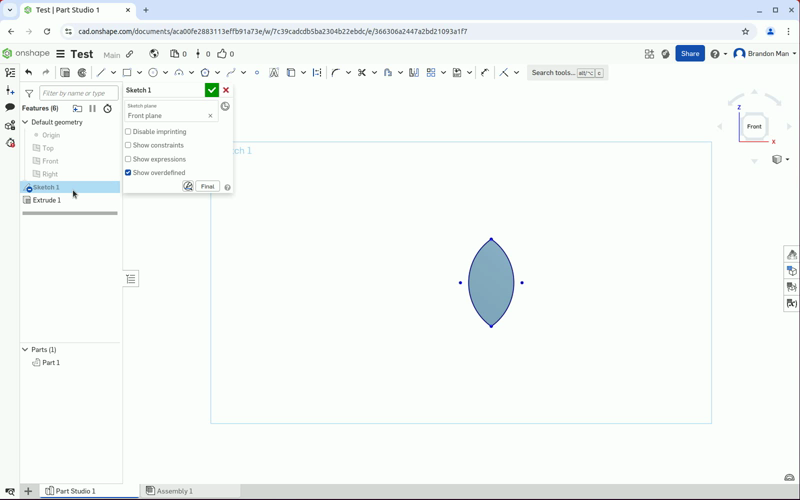
mouse_move(229, 92)
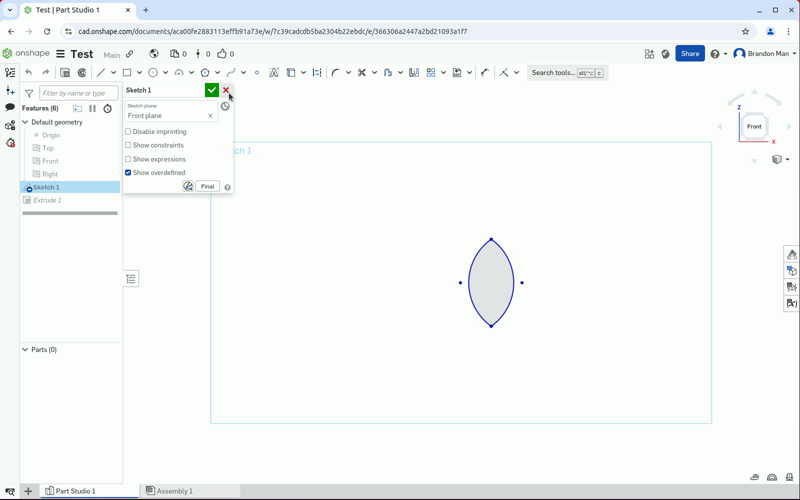
click(229, 92)
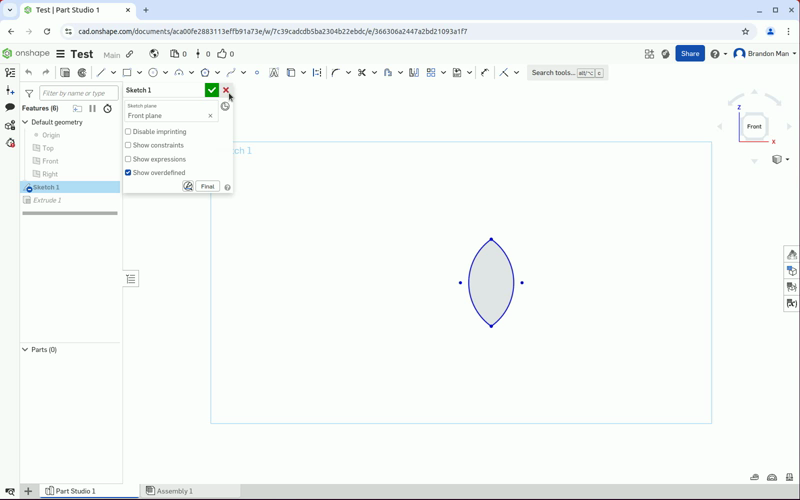
key(shift+s)
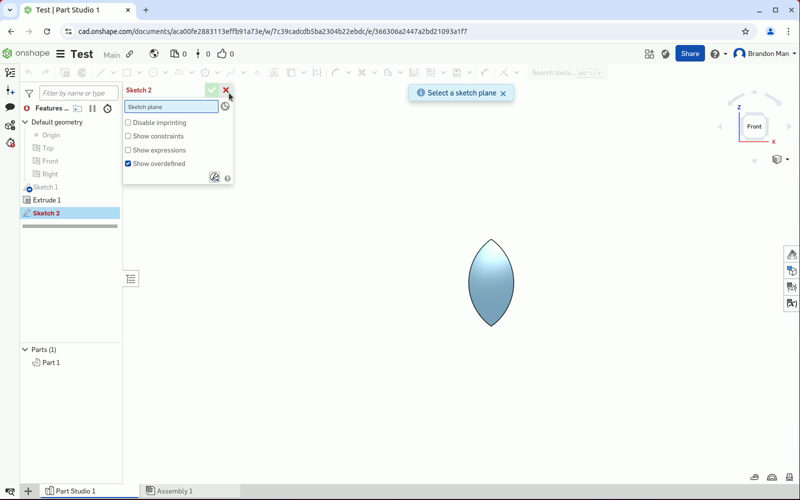
mouse_move(73, 163)
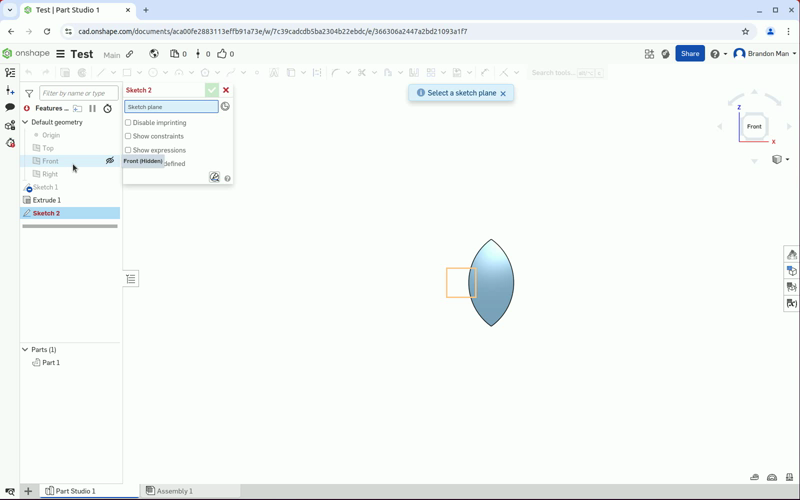
click(73, 163)
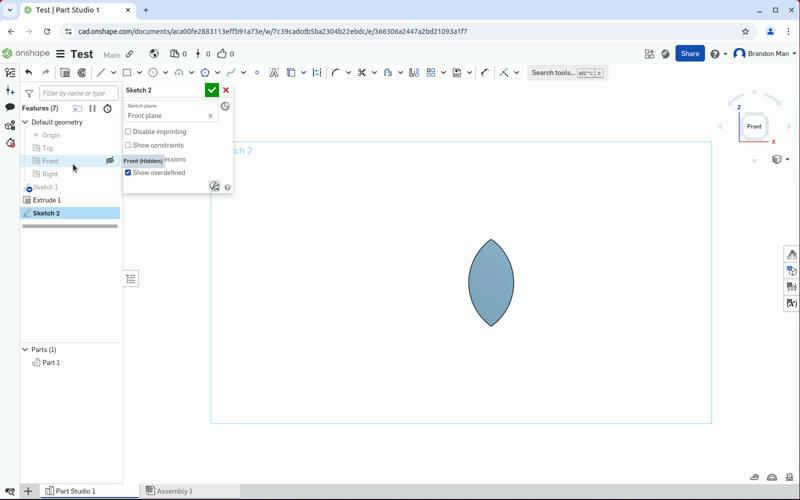
mouse_move(73, 352)
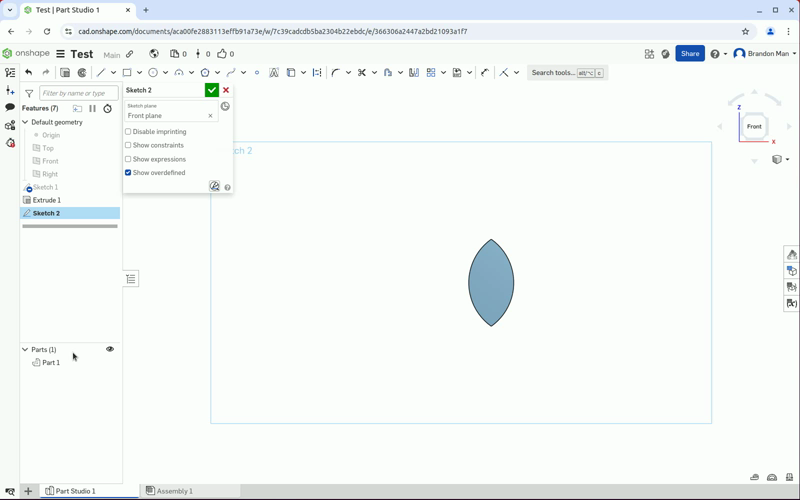
key(y)
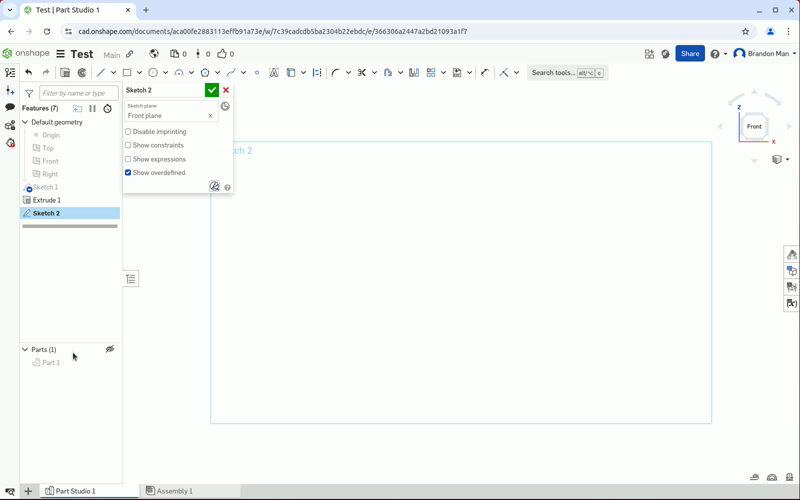
key(a)
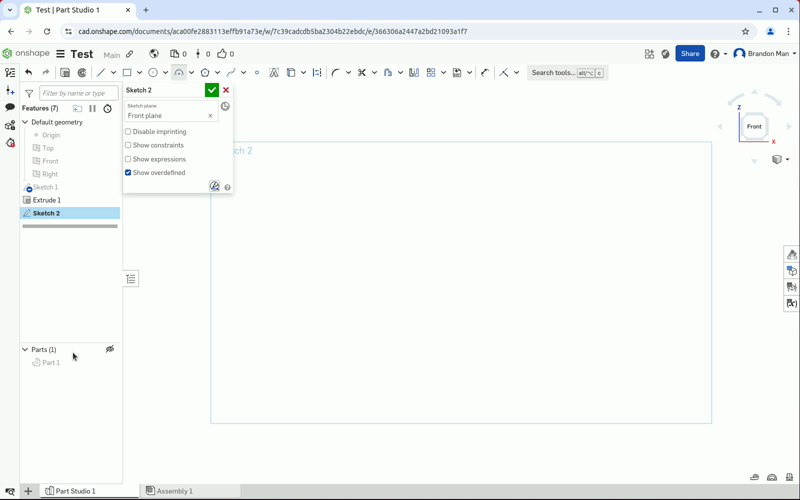
key_down(shift)
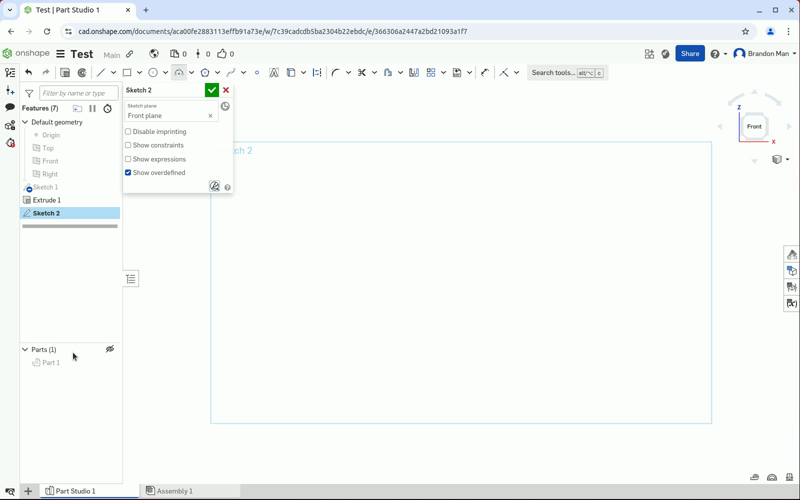
mouse_move(460, 230)
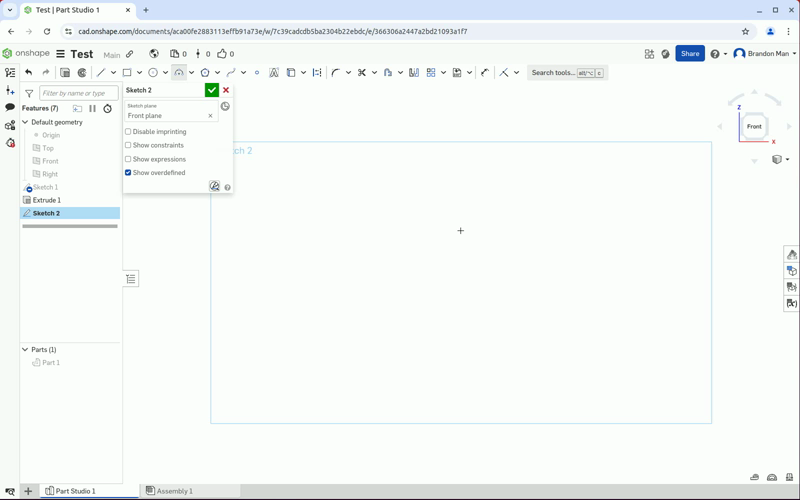
click(460, 230)
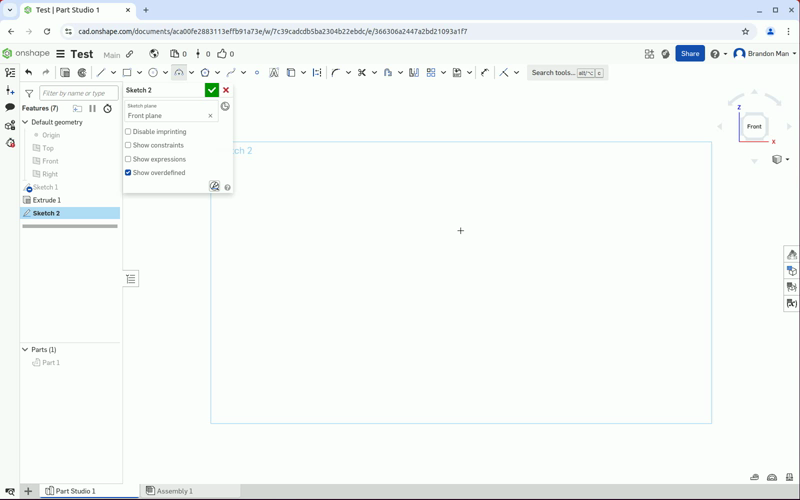
key_up(shift)
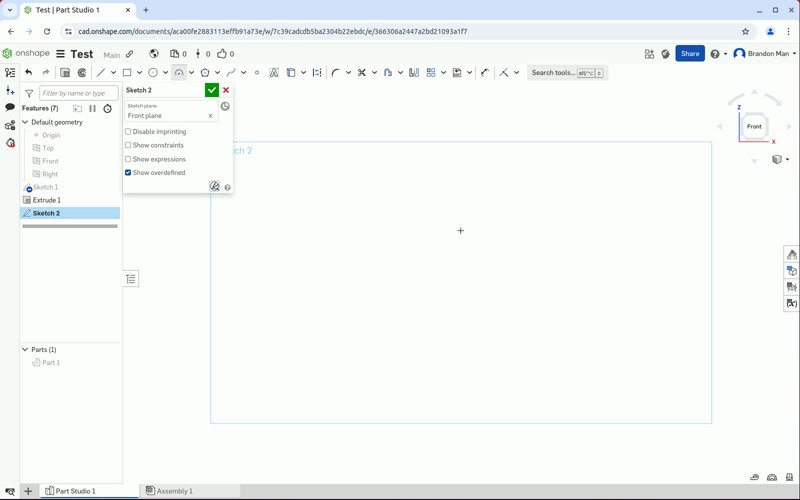
key_down(shift)
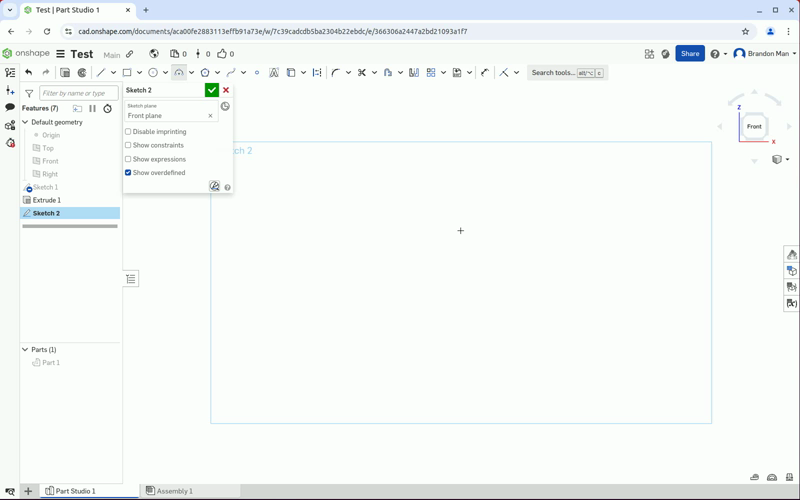
mouse_move(491, 239)
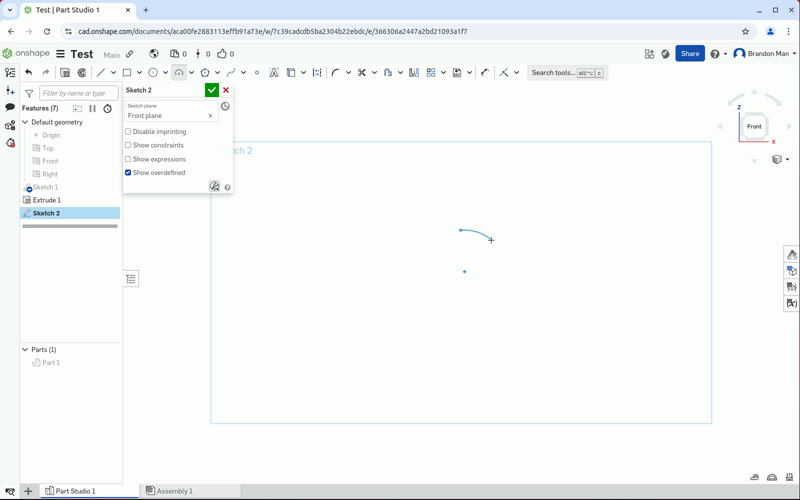
click(491, 239)
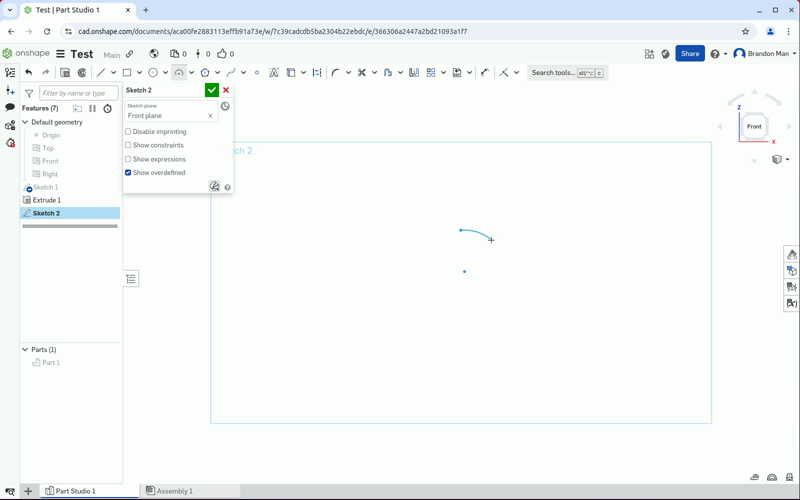
mouse_move(476, 232)
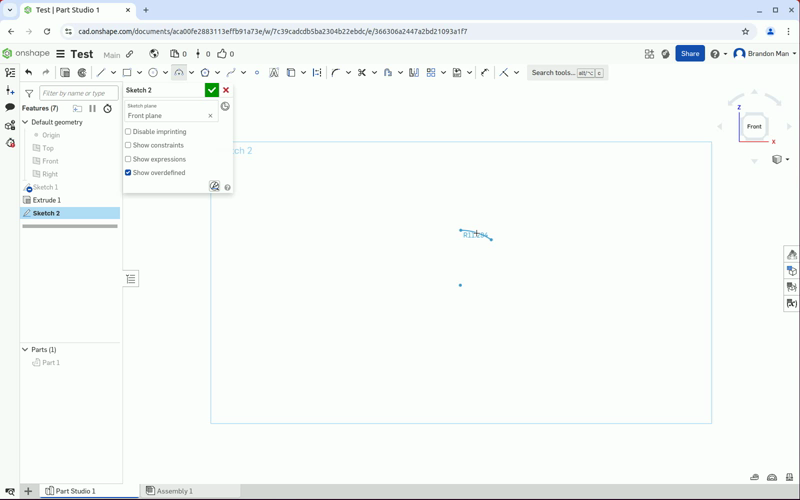
click(476, 232)
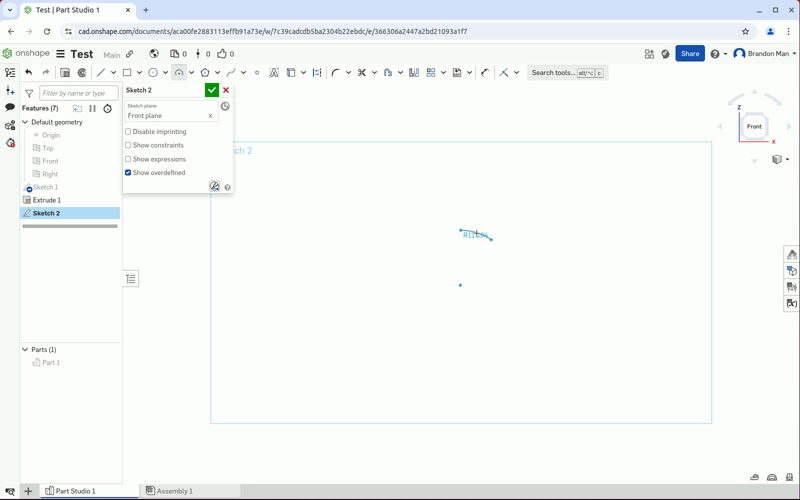
key_up(shift)
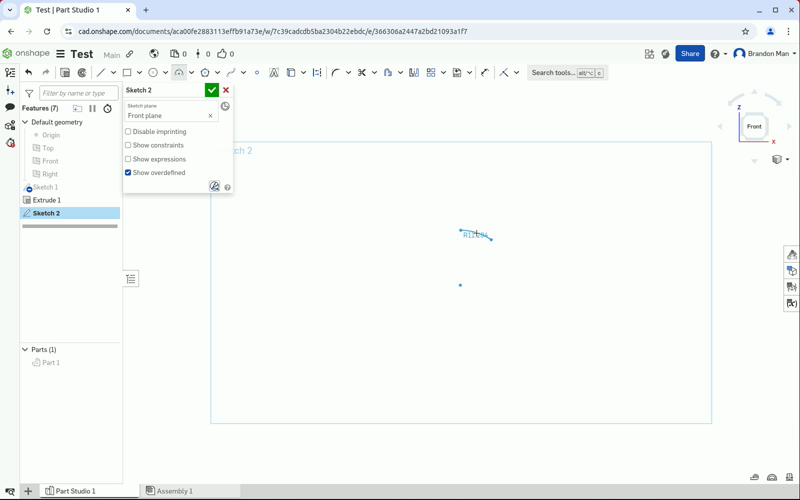
mouse_move(491, 239)
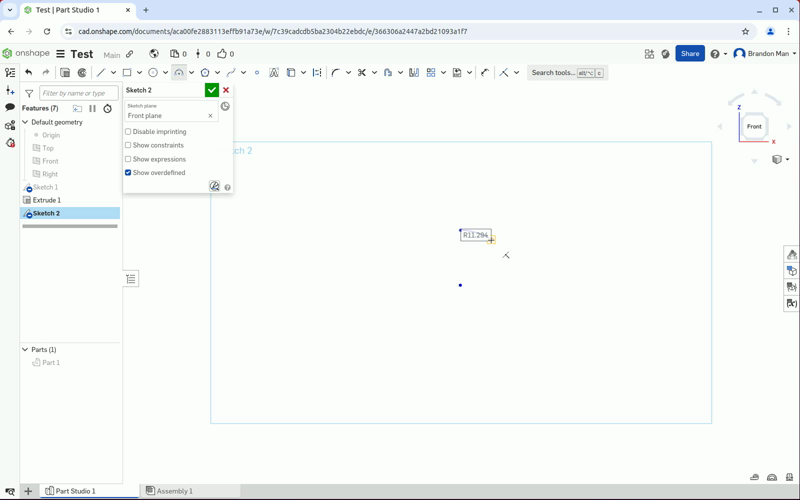
click(491, 239)
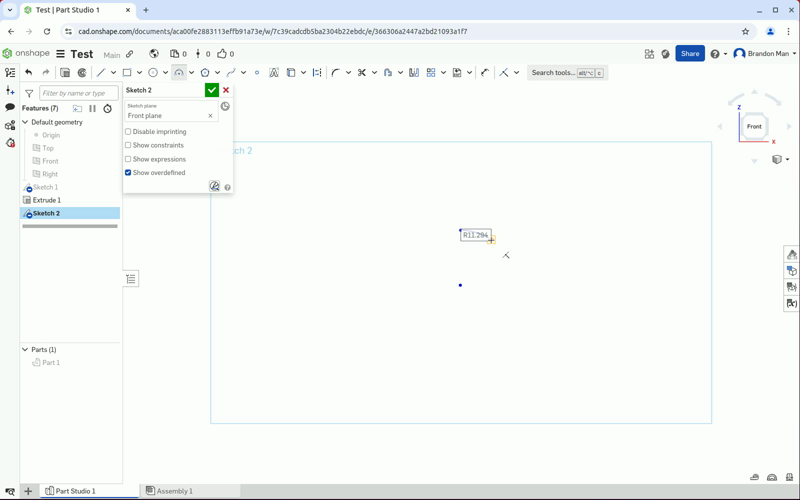
key_down(shift)
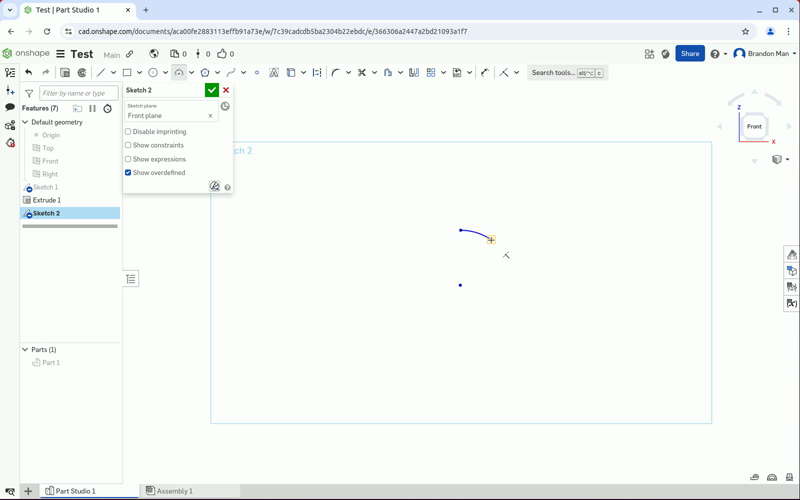
mouse_move(521, 230)
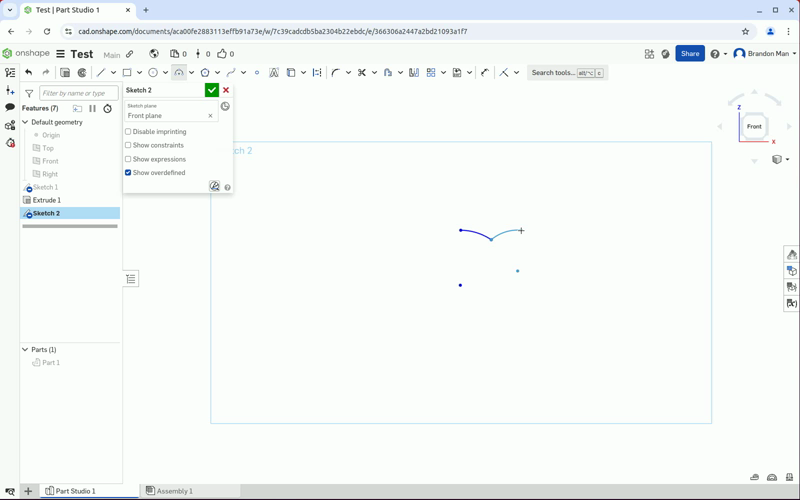
click(521, 230)
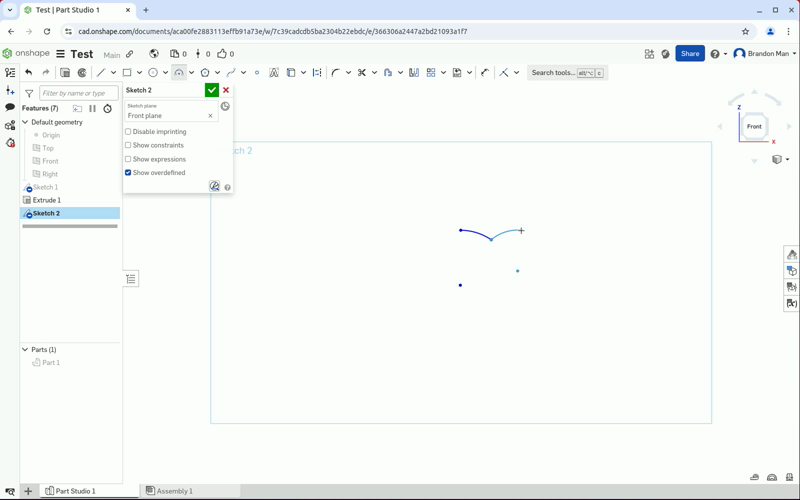
mouse_move(505, 232)
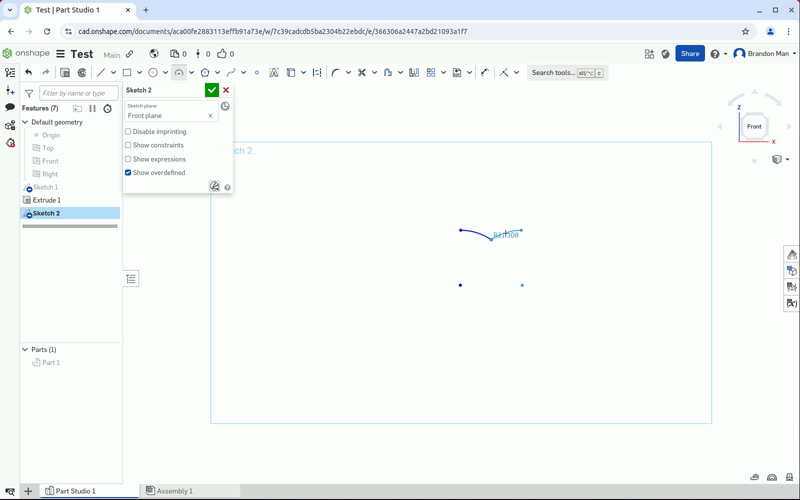
click(505, 232)
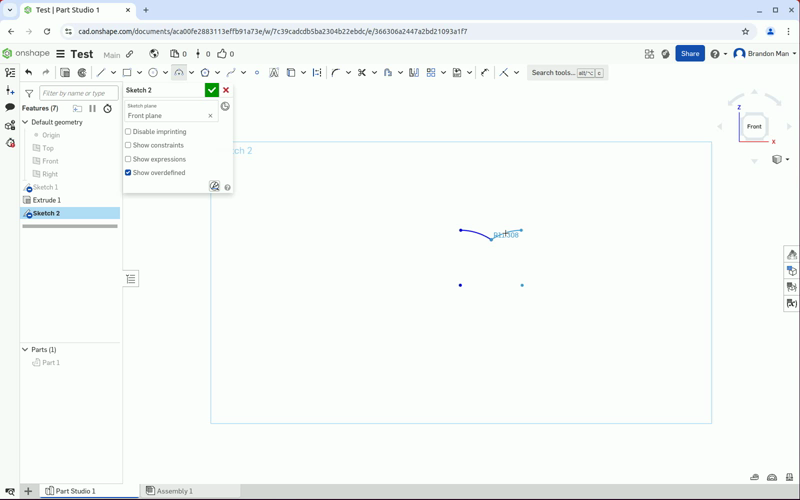
key_up(shift)
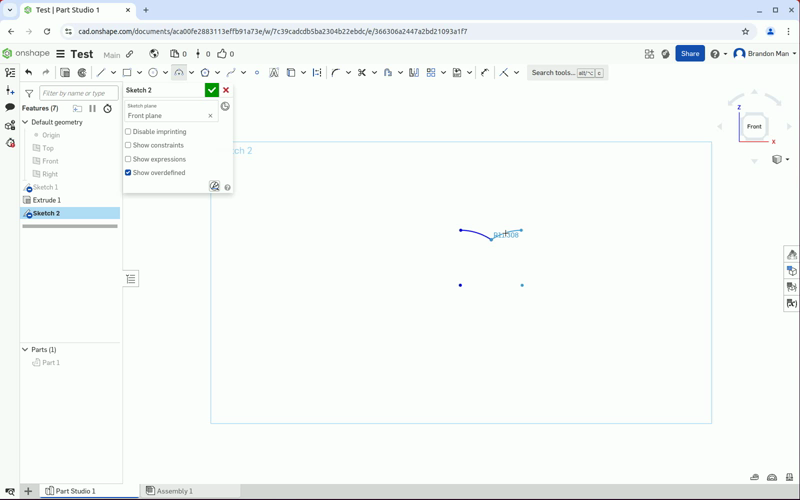
key(esc)
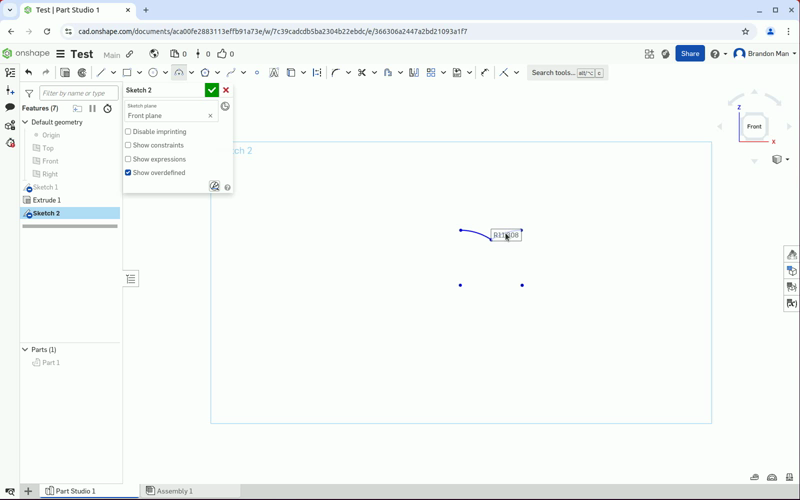
key(l)
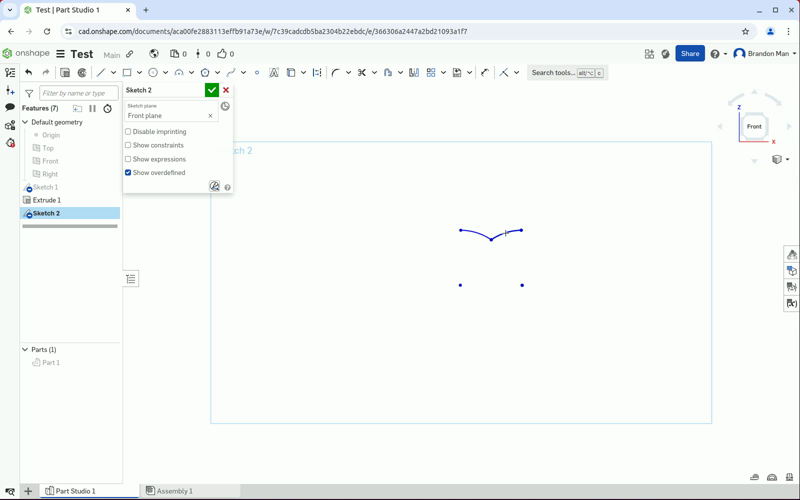
mouse_move(521, 230)
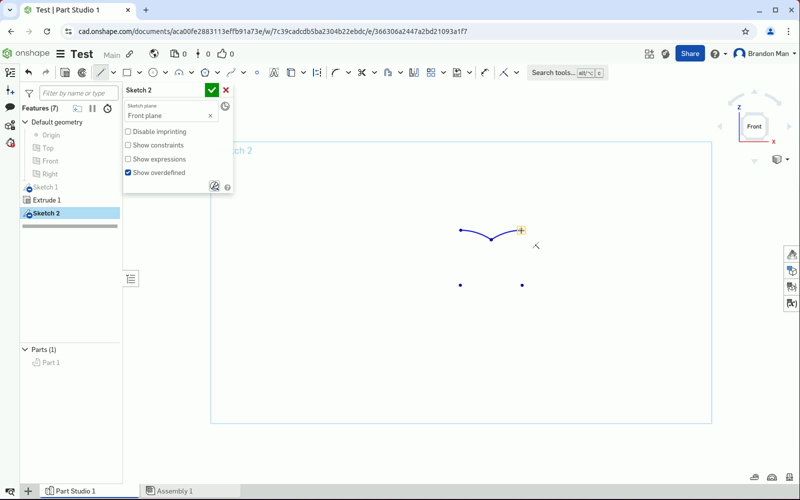
click(521, 230)
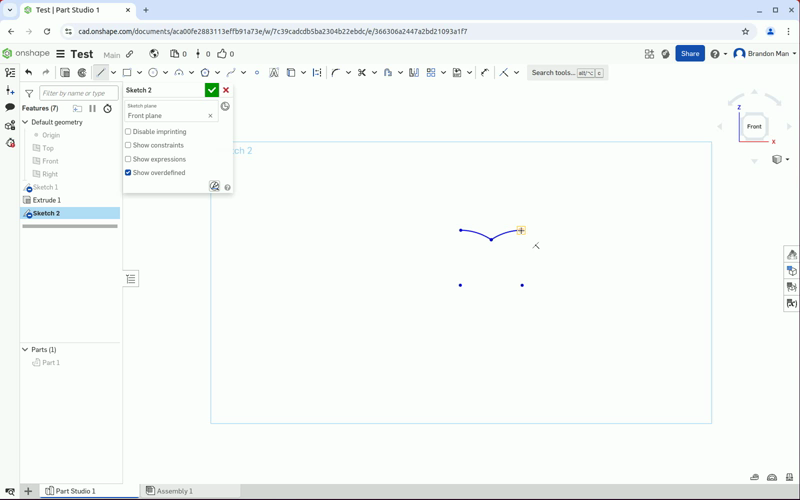
key_down(shift)
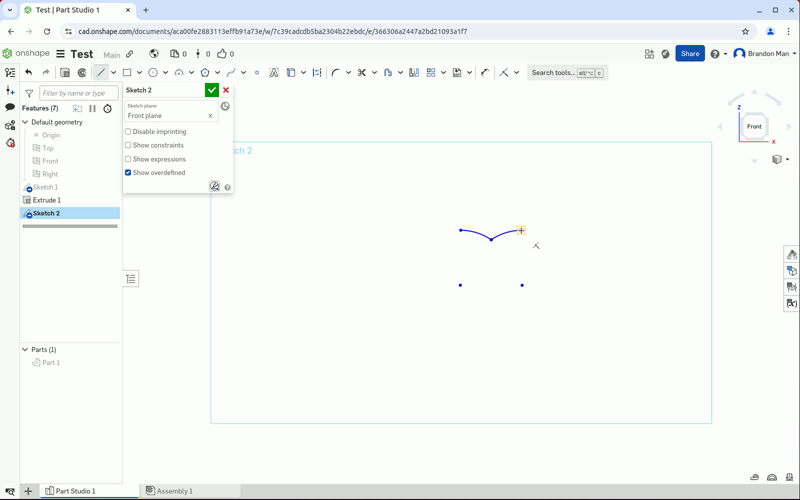
mouse_move(460, 230)
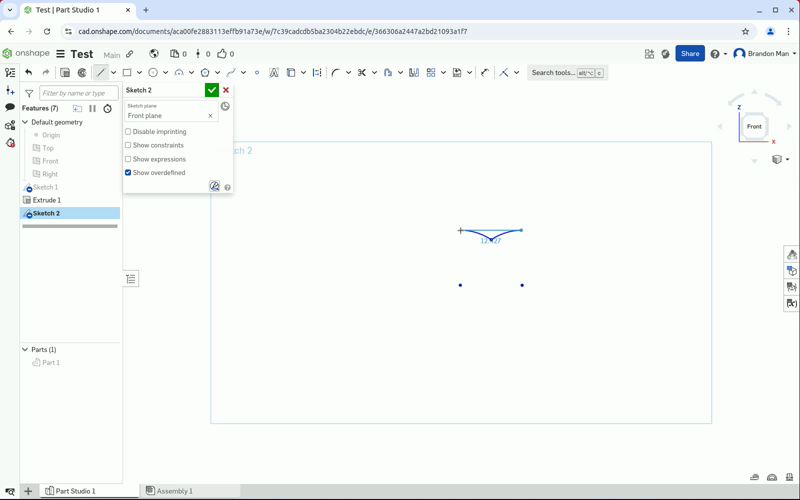
key_up(shift)
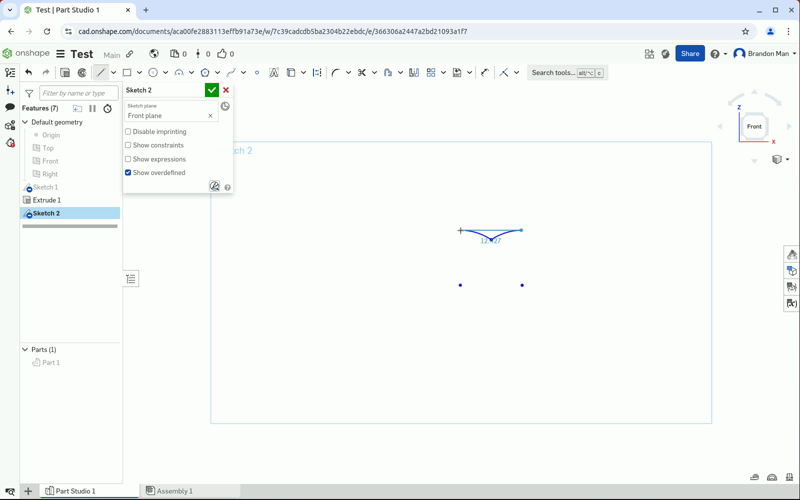
click(460, 230)
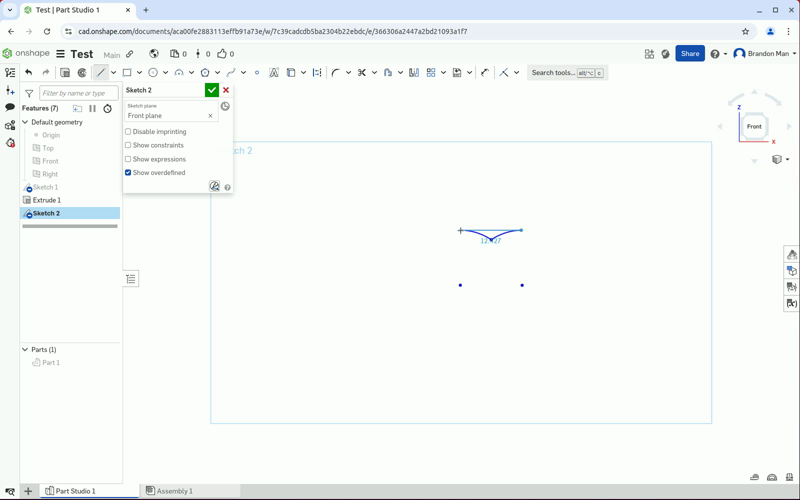
key(esc)
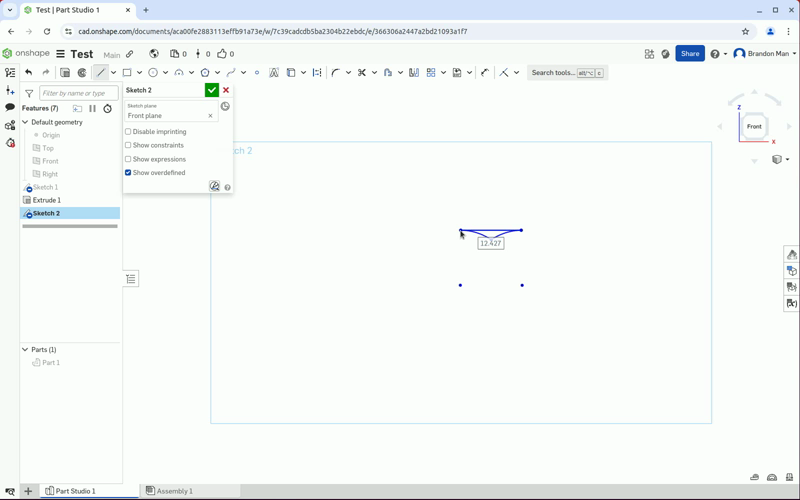
mouse_move(464, 231)
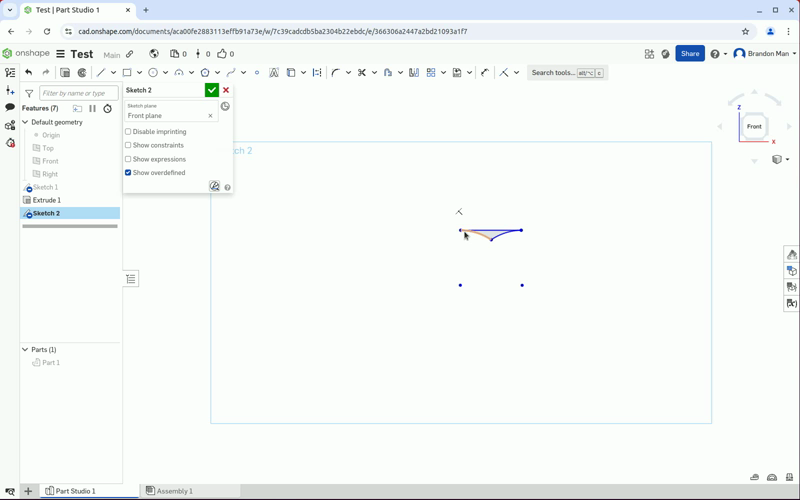
scroll(6)
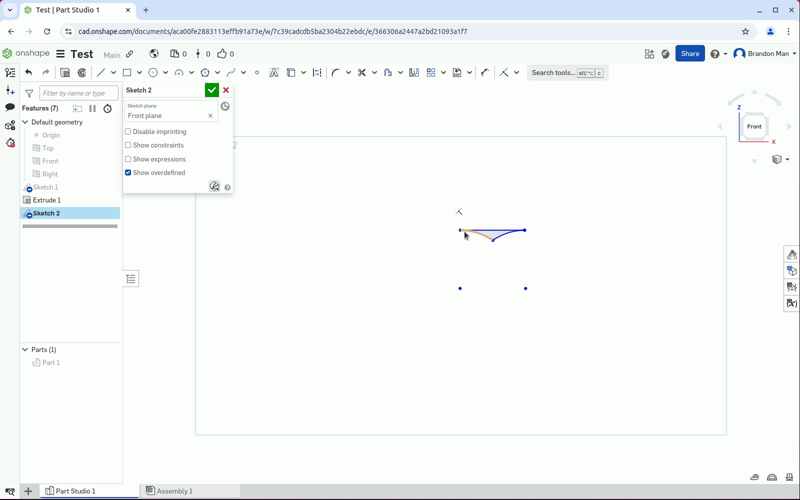
scroll(6)
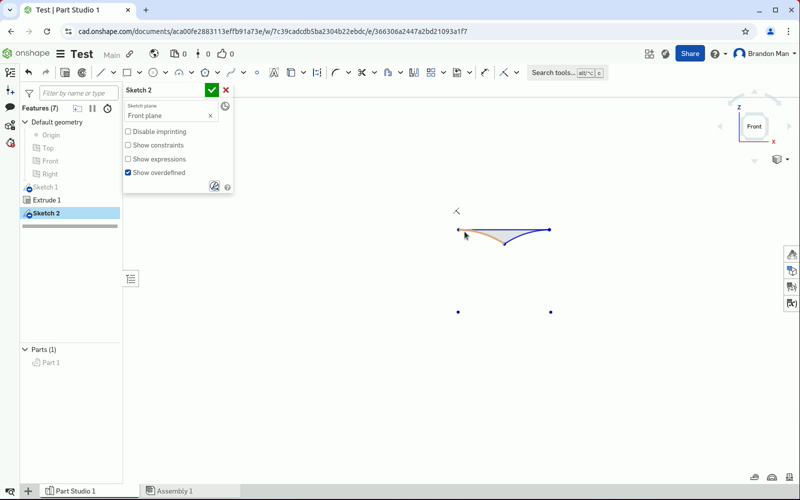
scroll(6)
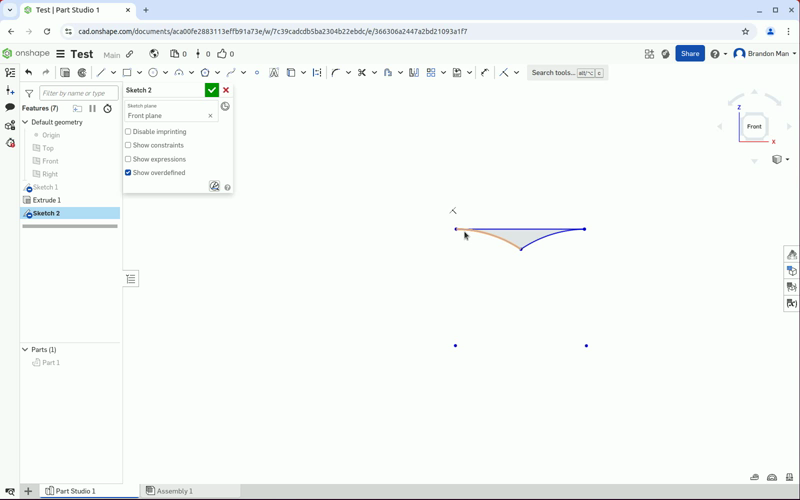
scroll(6)
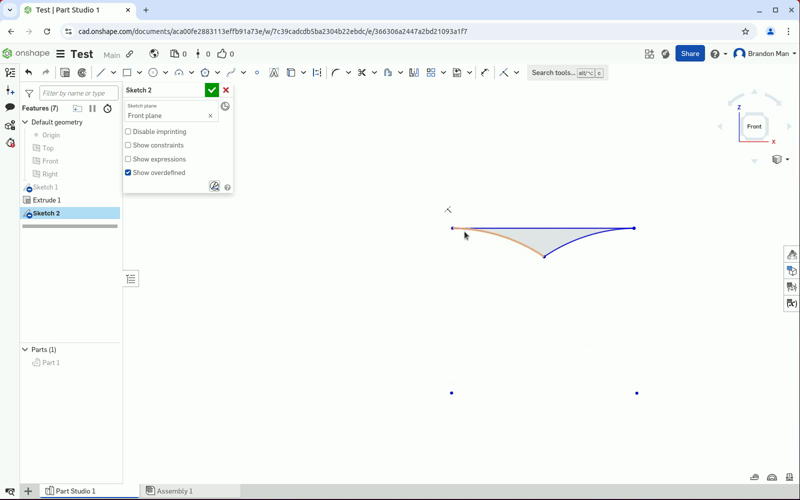
scroll(6)
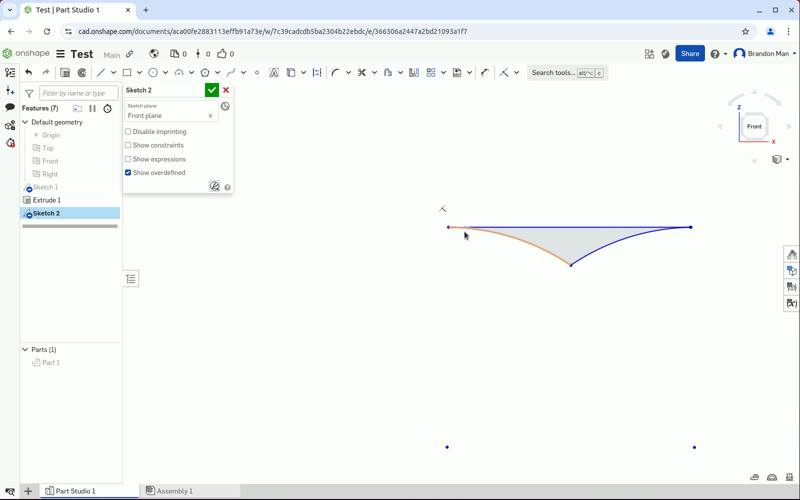
scroll(6)
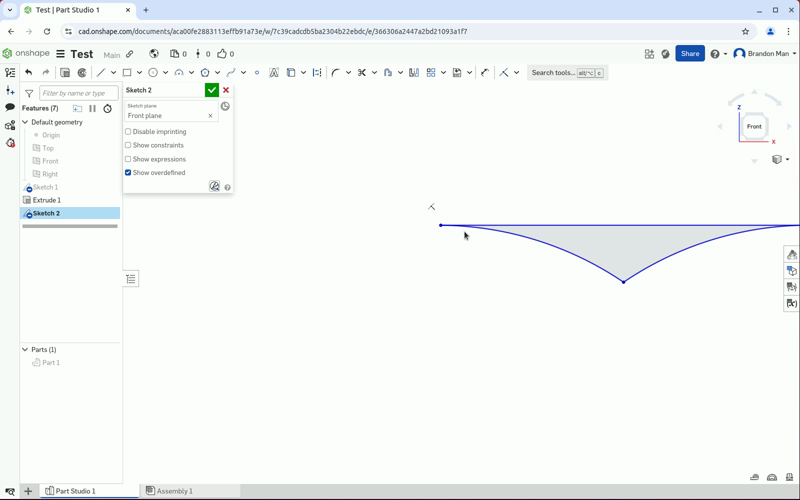
scroll(6)
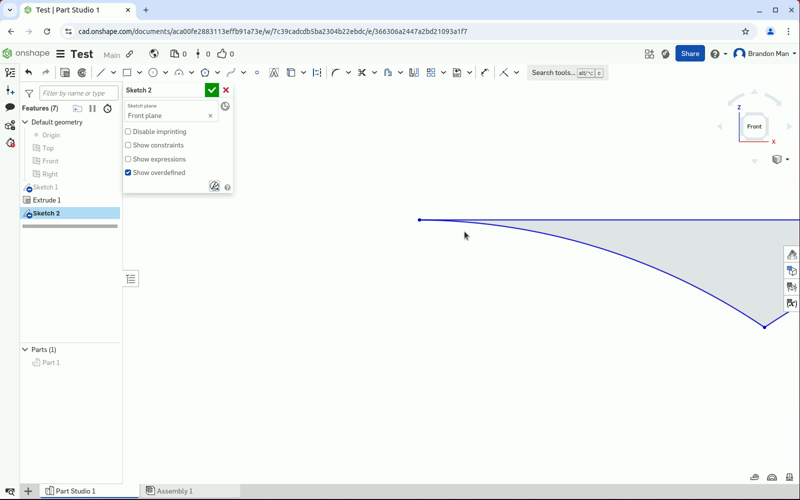
click(464, 231)
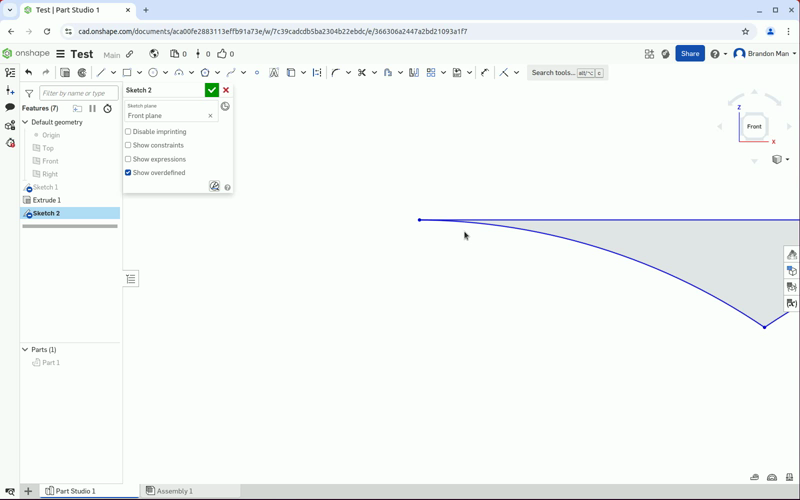
scroll(-6)
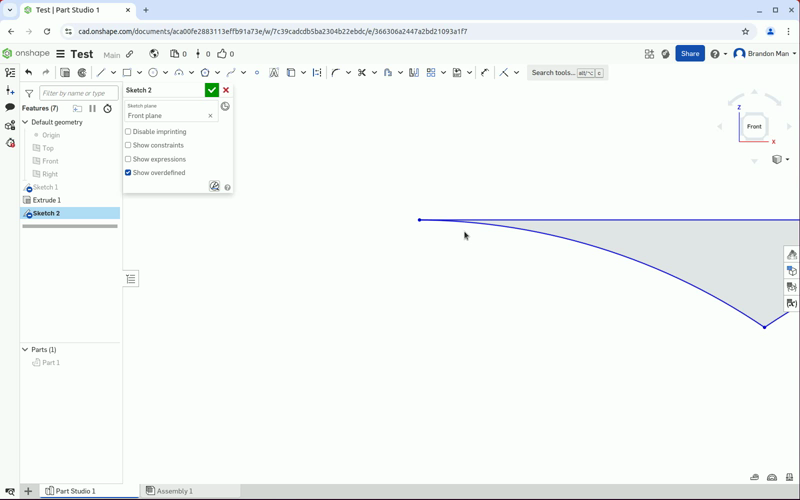
scroll(-6)
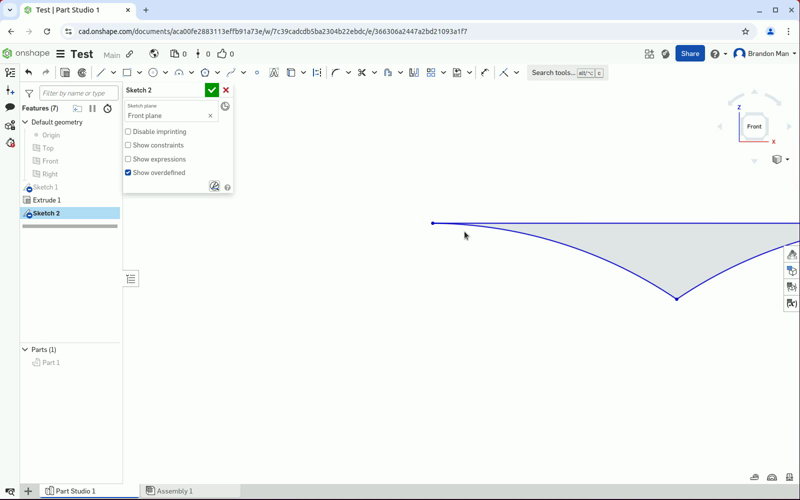
scroll(-6)
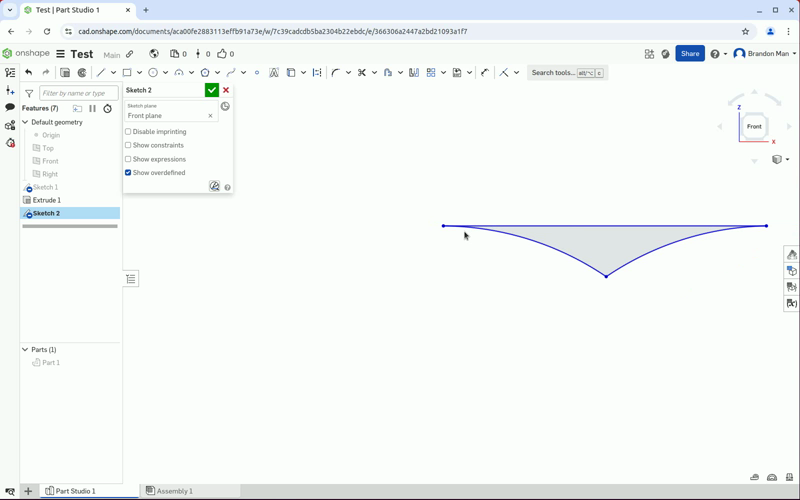
scroll(-6)
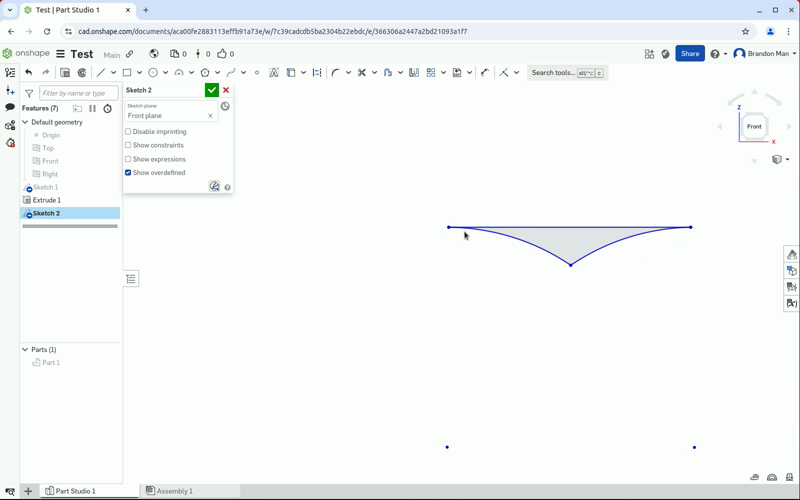
scroll(-6)
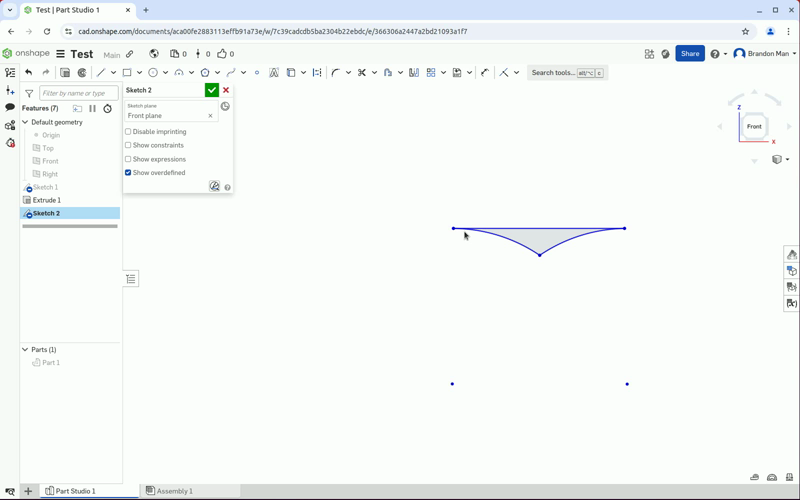
scroll(-6)
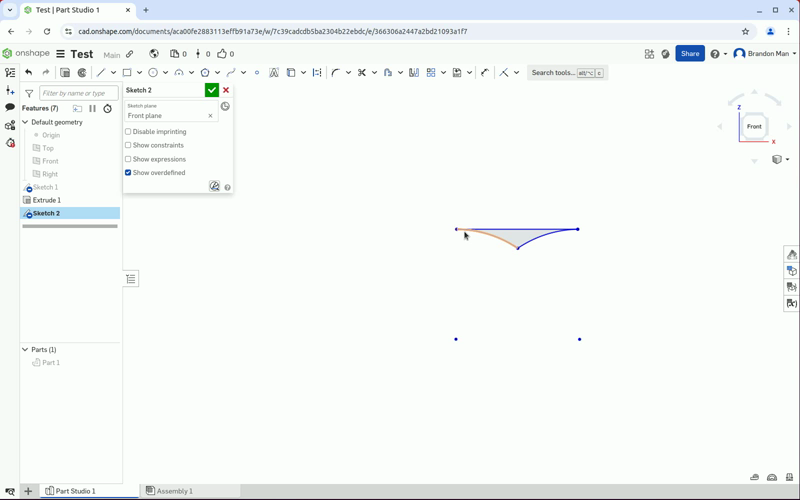
scroll(-6)
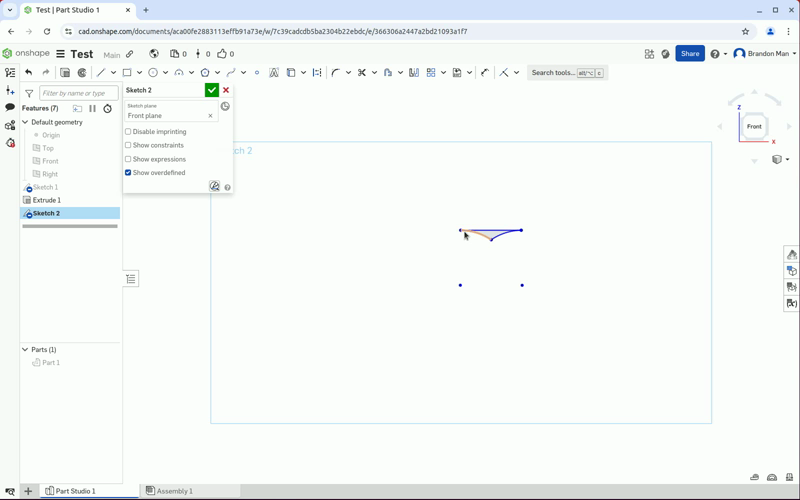
mouse_move(73, 352)
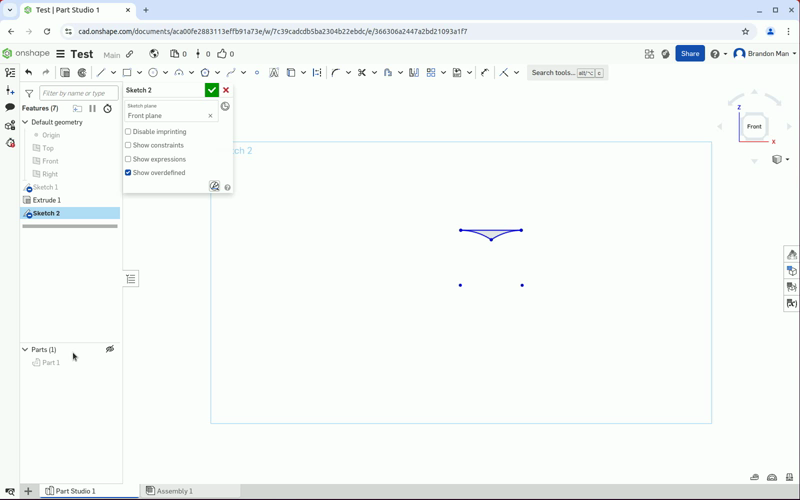
key(shift+y)
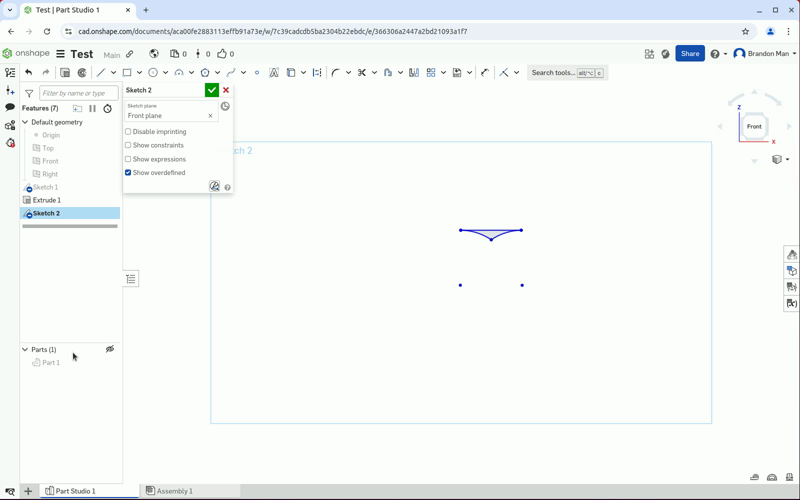
key(shift+e)
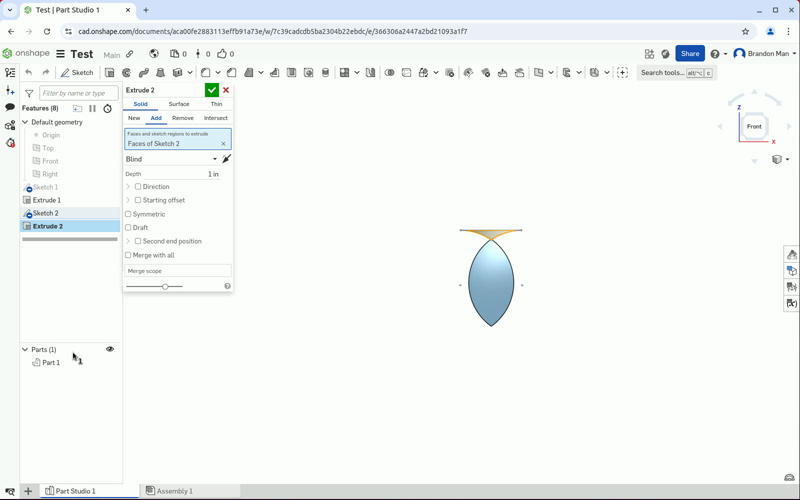
mouse_move(143, 106)
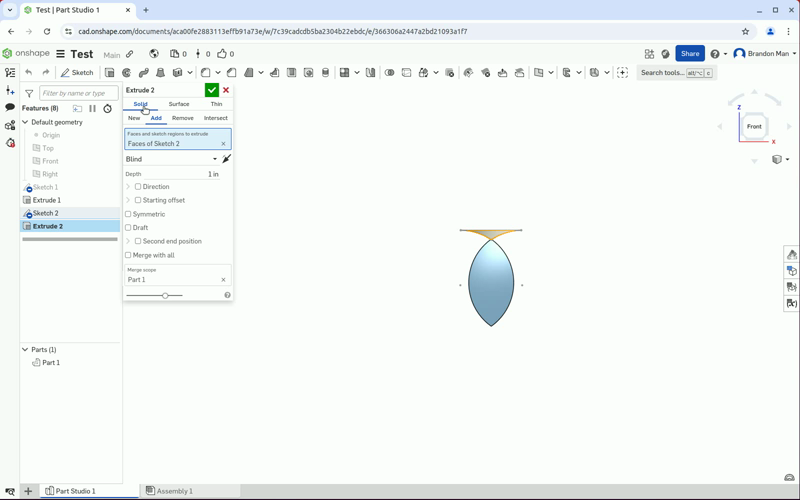
click(143, 106)
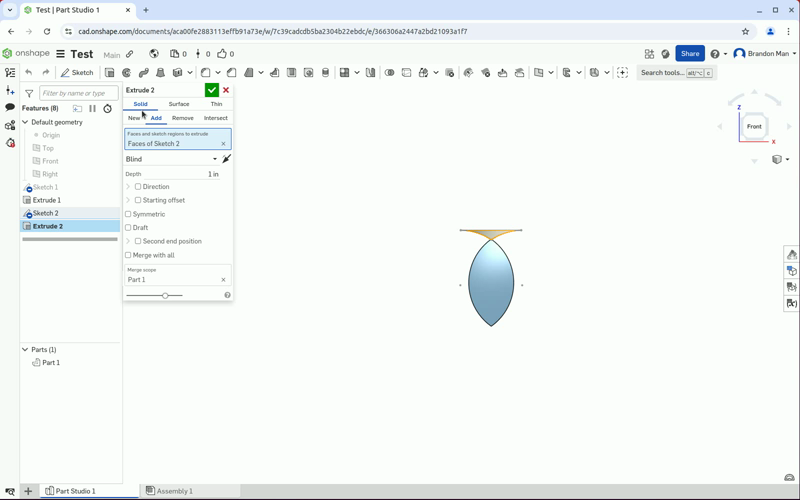
mouse_move(137, 120)
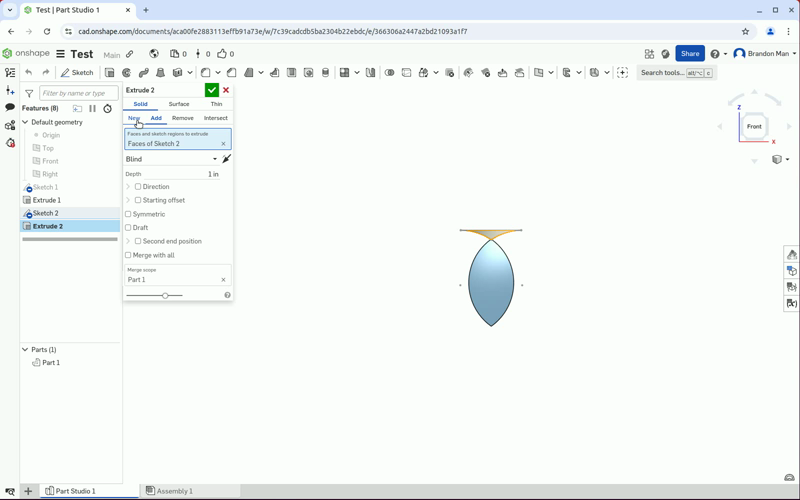
click(137, 120)
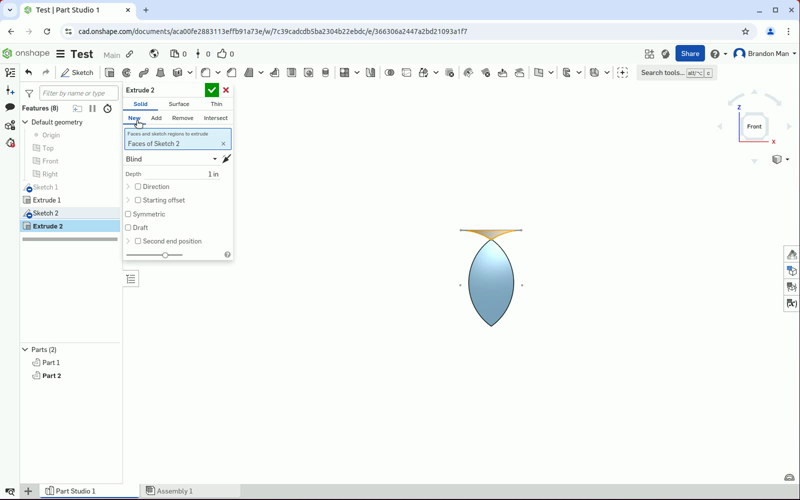
key(tab, 4)
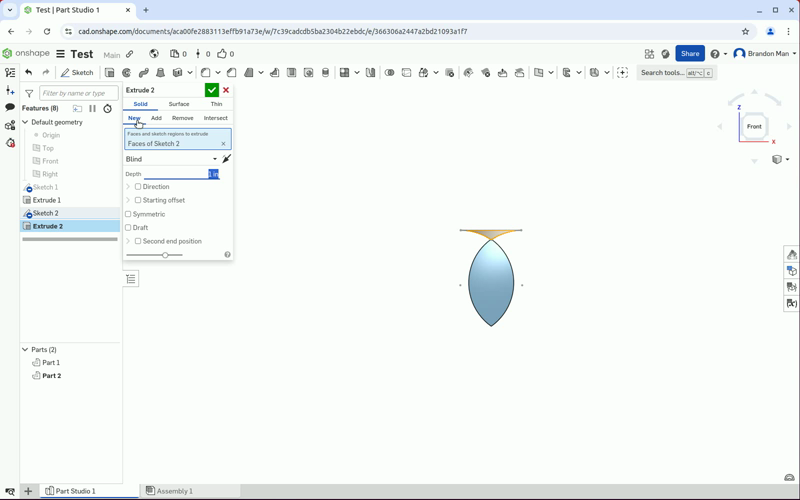
text(3.129)
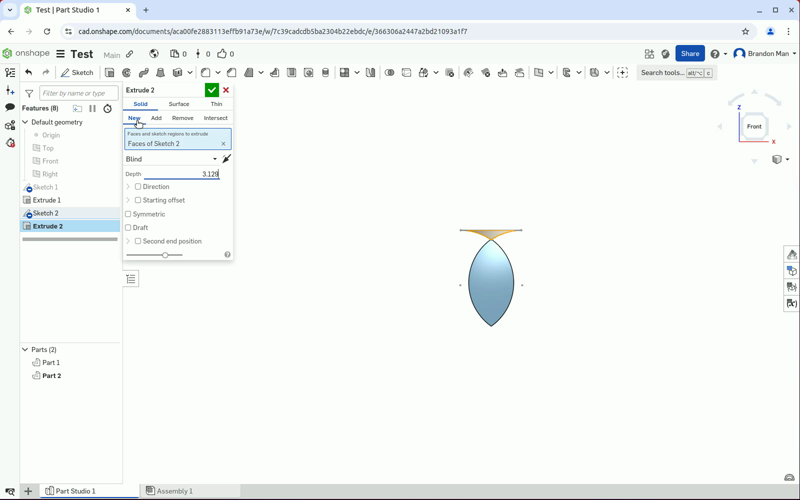
key(enter)
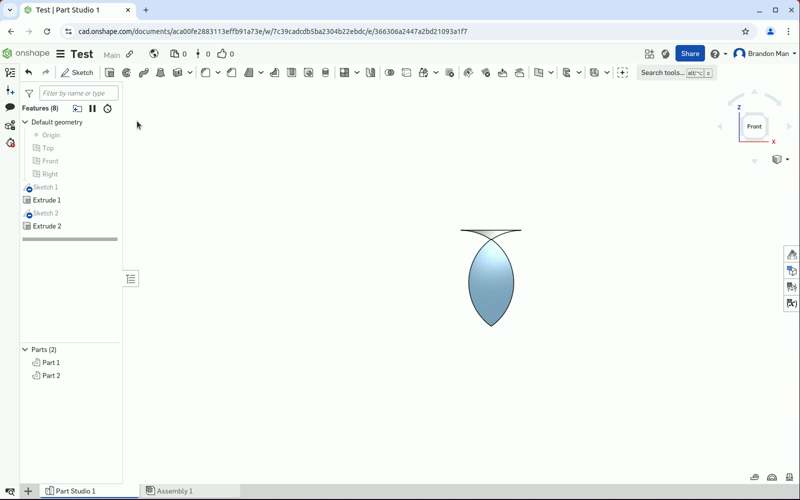
key(shift+h)
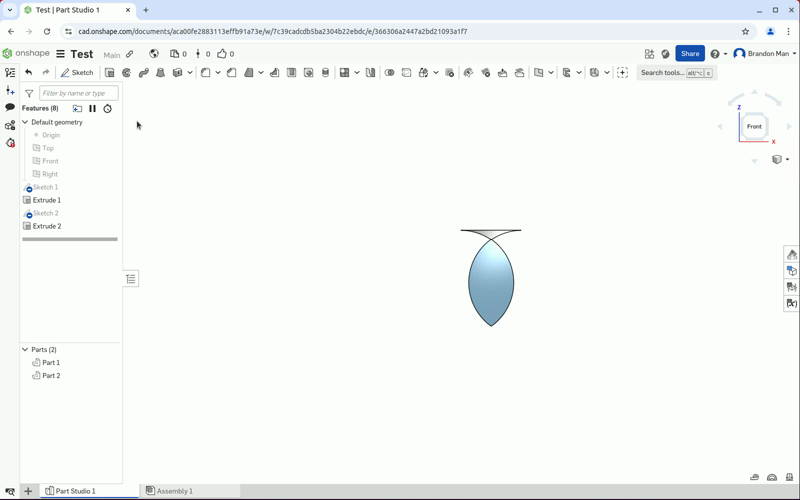
key(shift+h)
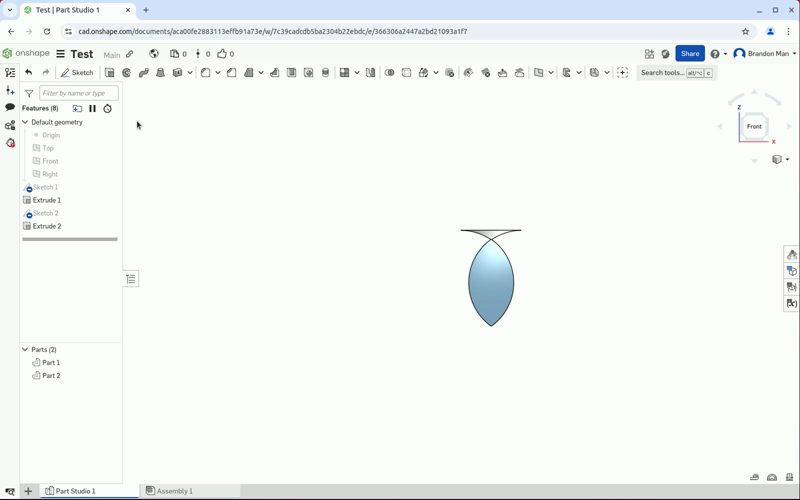
mouse_move(73, 189)
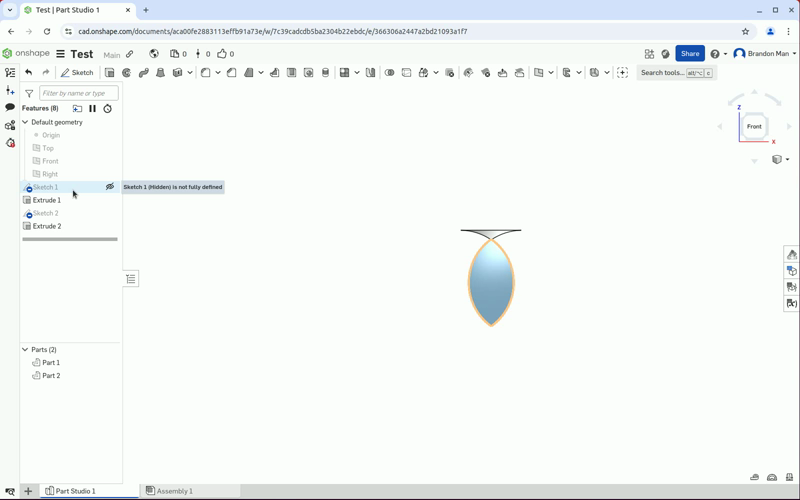
click(73, 189)
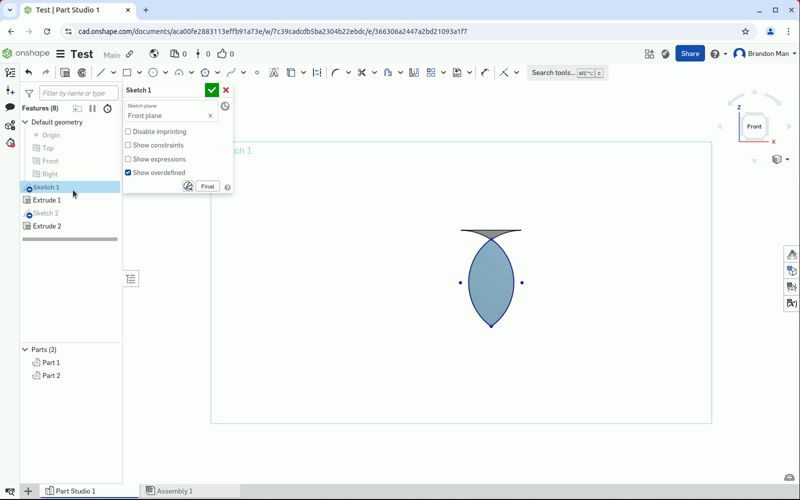
mouse_move(229, 92)
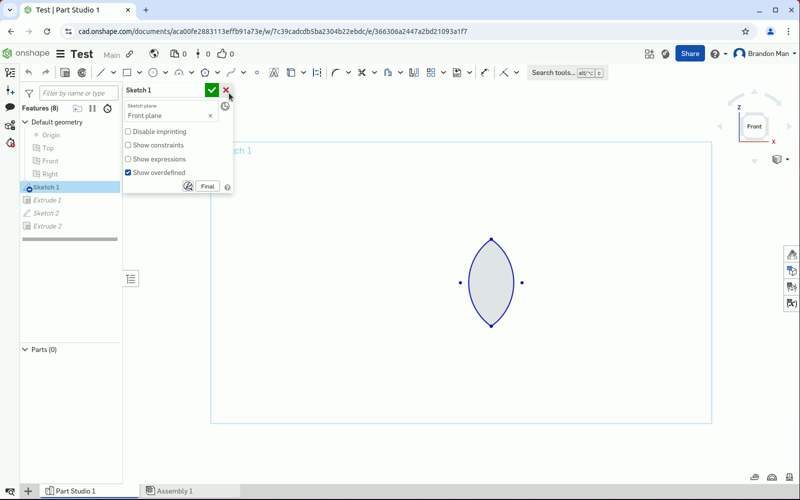
click(229, 92)
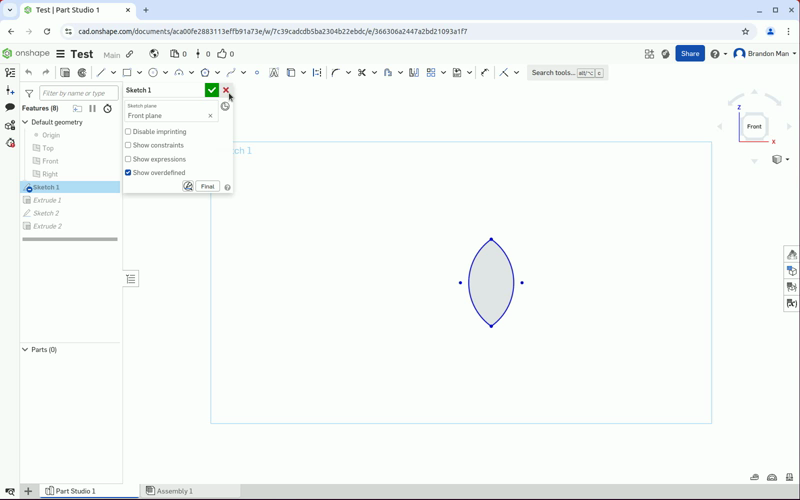
key(shift+s)
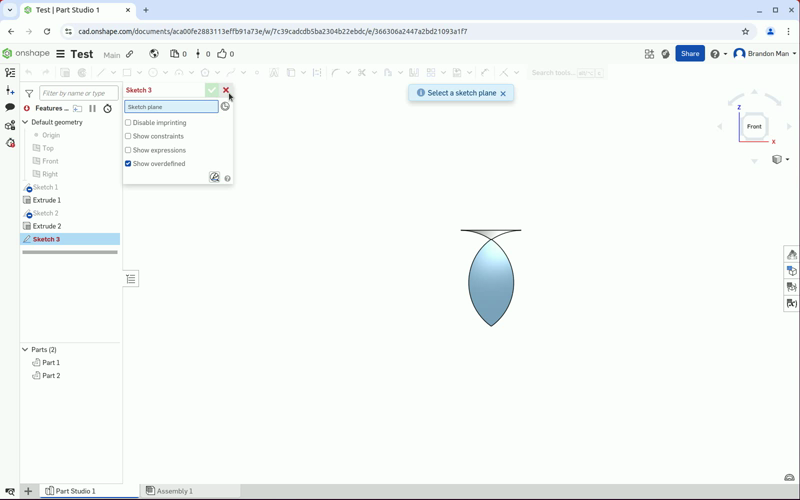
mouse_move(73, 163)
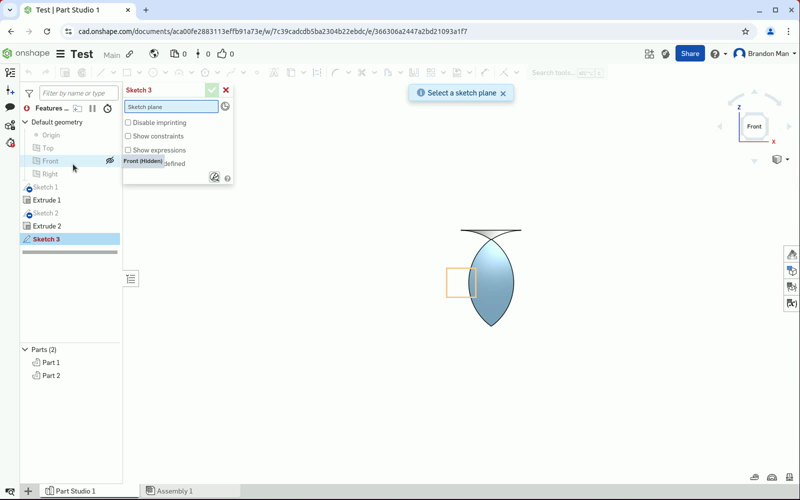
click(73, 163)
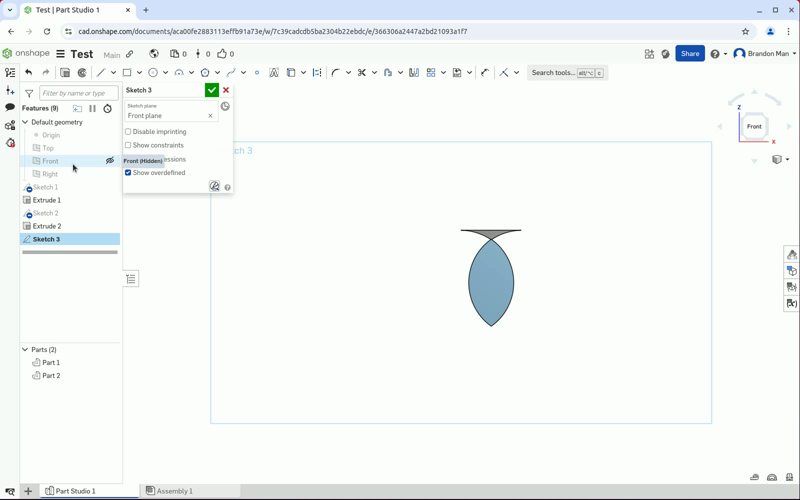
mouse_move(73, 352)
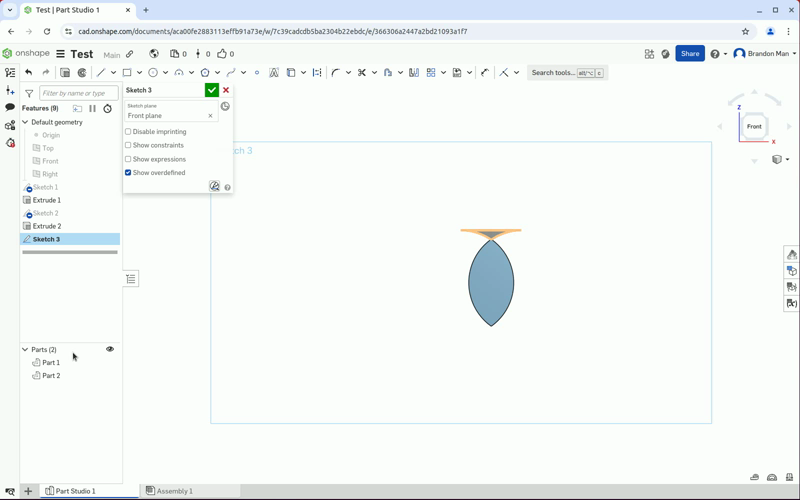
key(y)
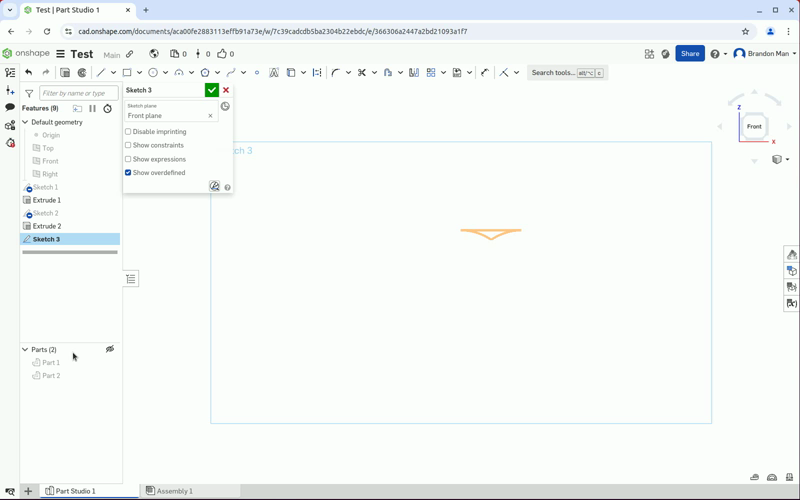
key(l)
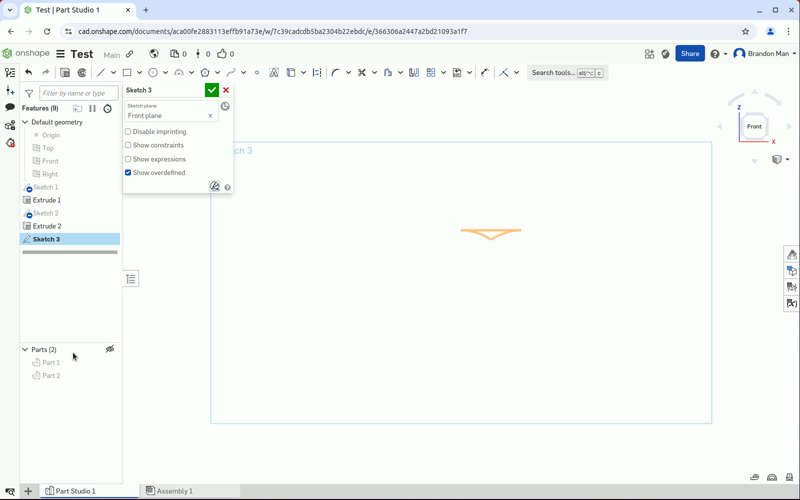
key_down(shift)
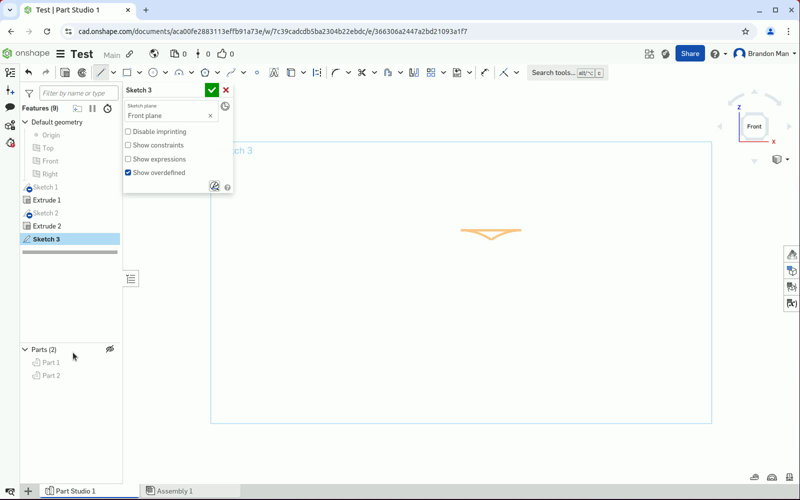
mouse_move(460, 335)
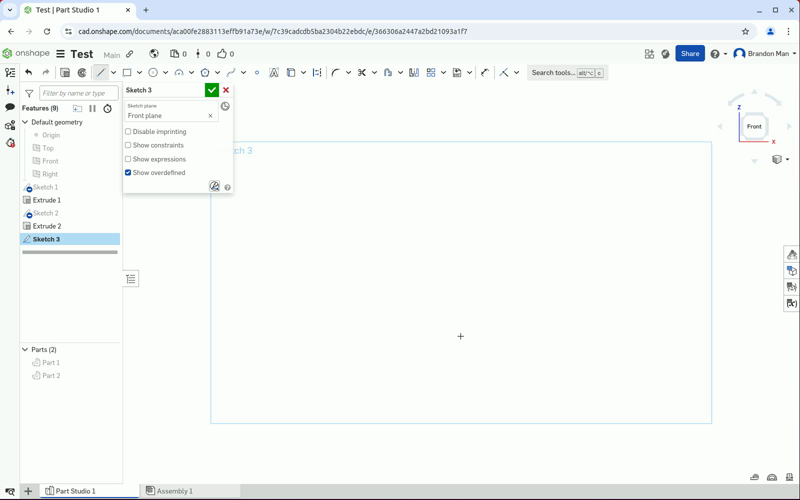
click(460, 335)
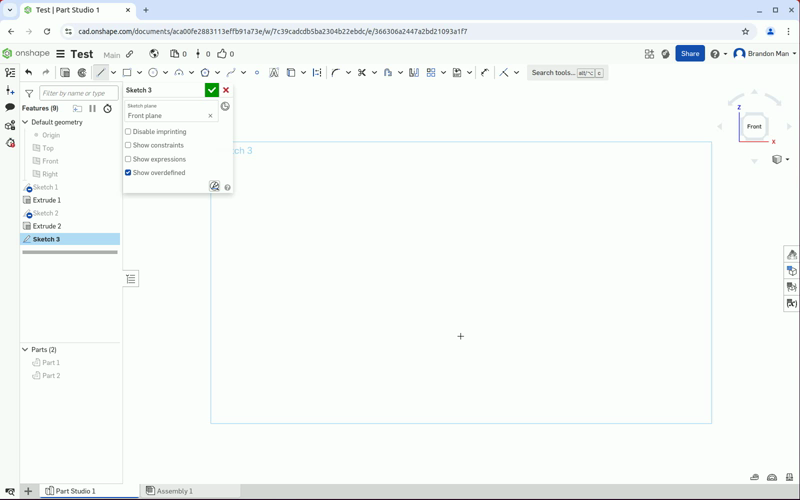
key_up(shift)
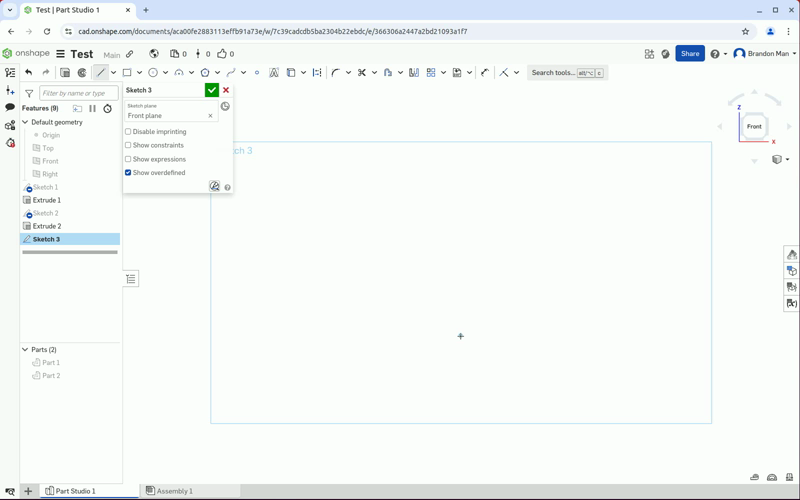
key_down(shift)
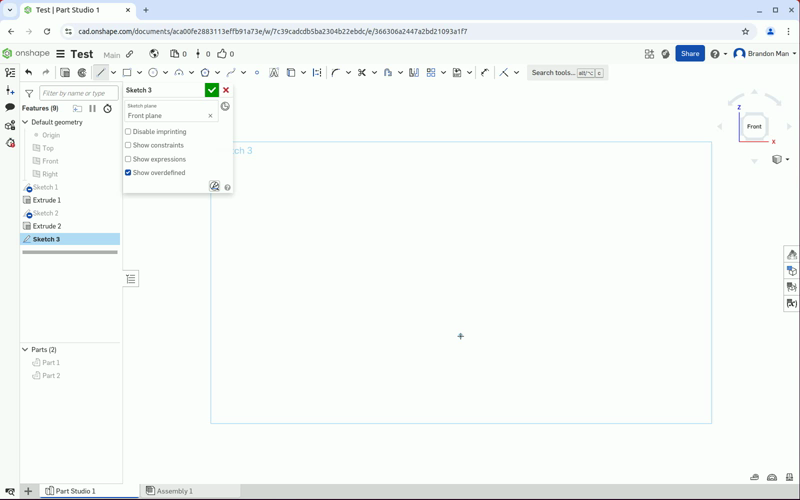
mouse_move(521, 335)
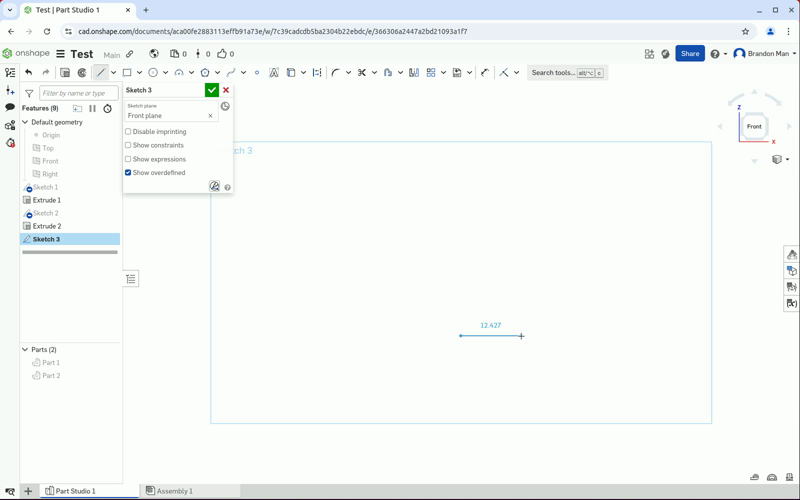
click(521, 335)
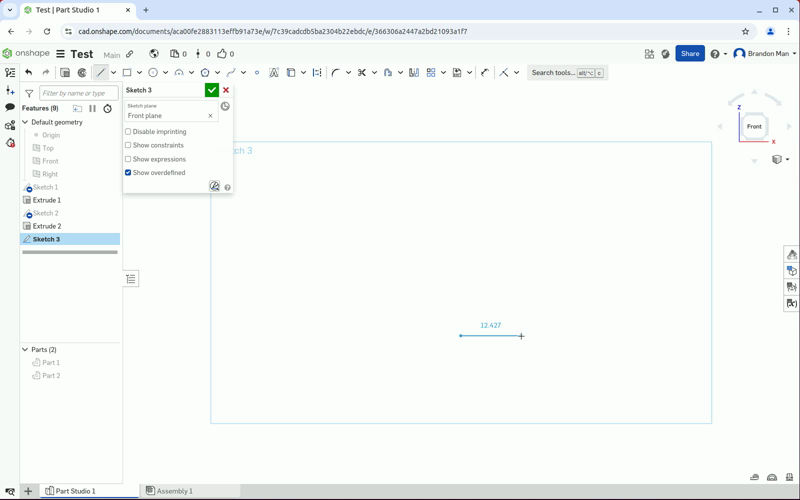
key_up(shift)
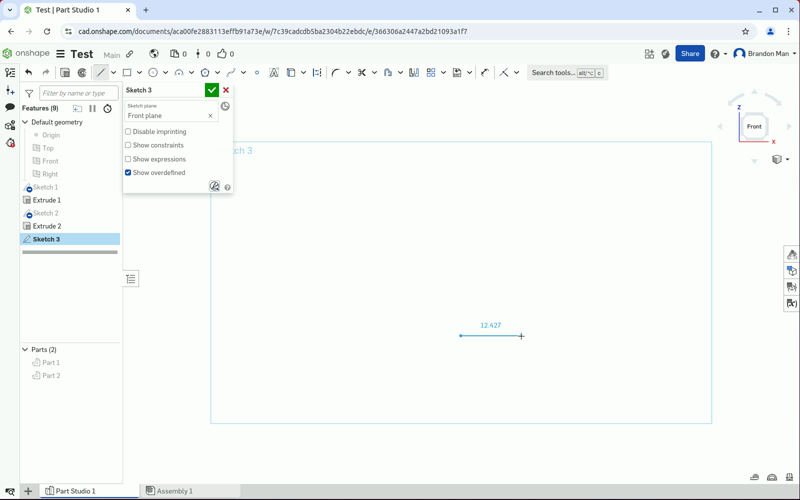
key(esc)
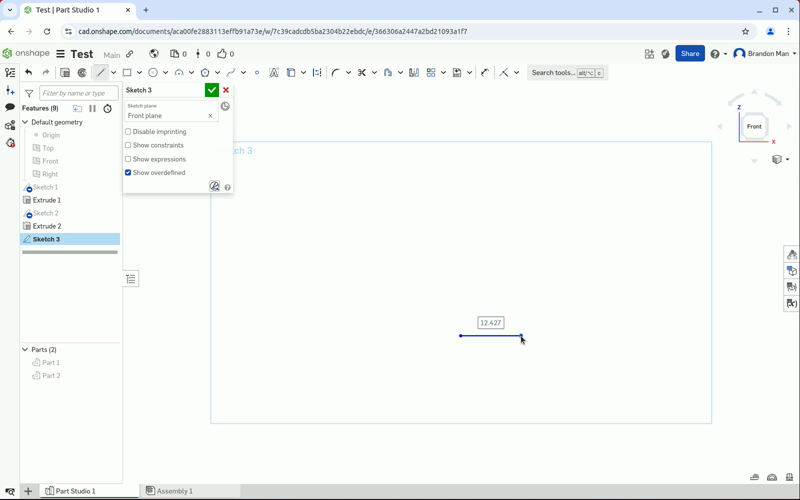
key(a)
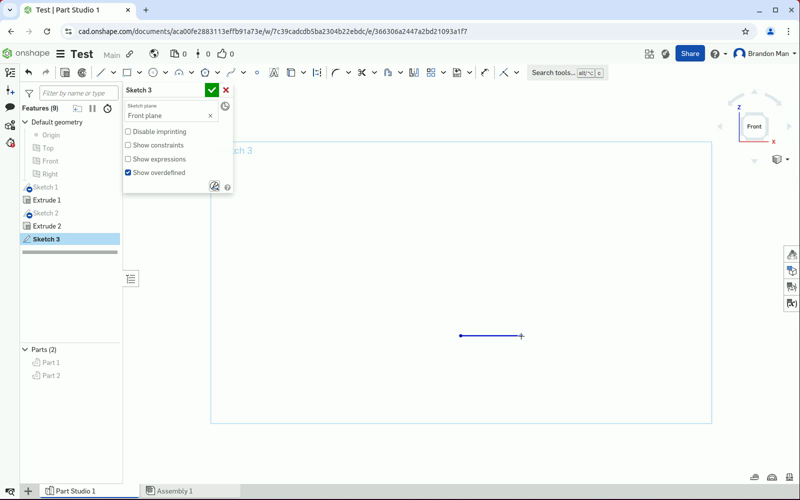
mouse_move(521, 335)
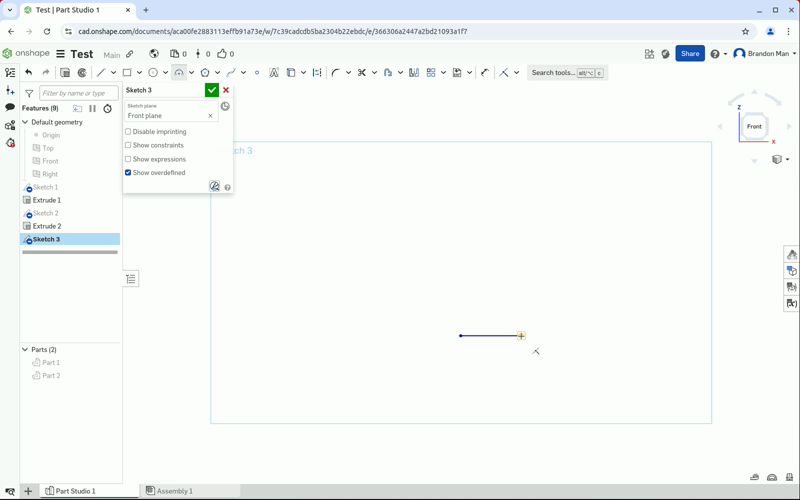
click(521, 335)
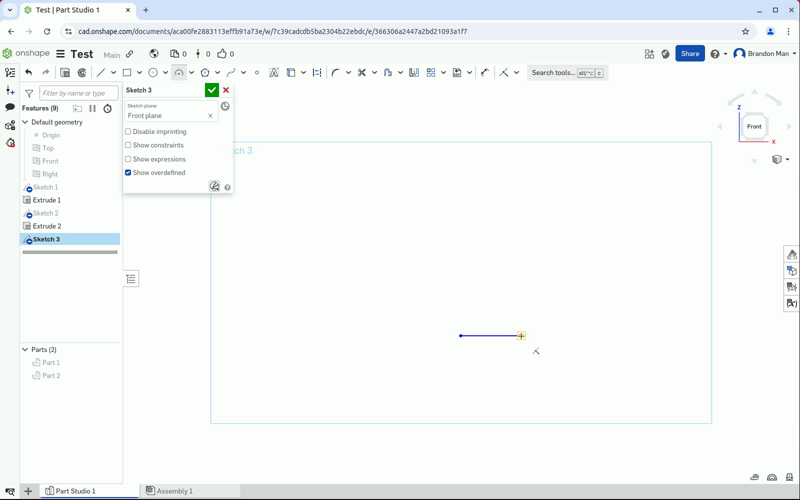
key_down(shift)
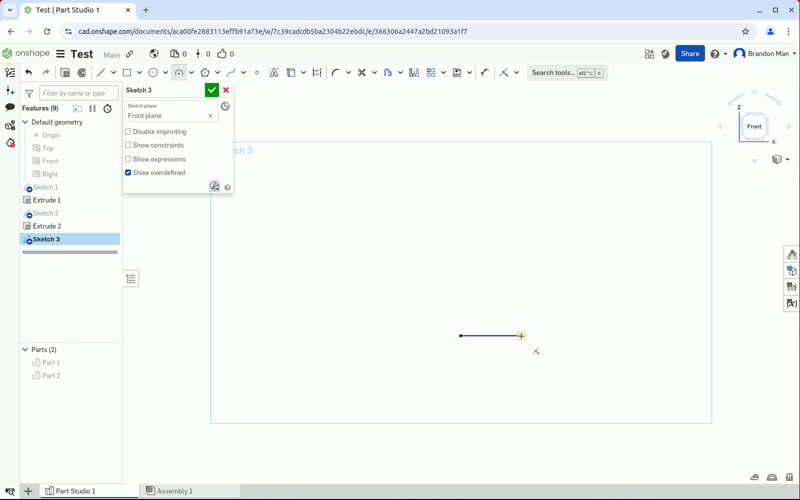
mouse_move(491, 326)
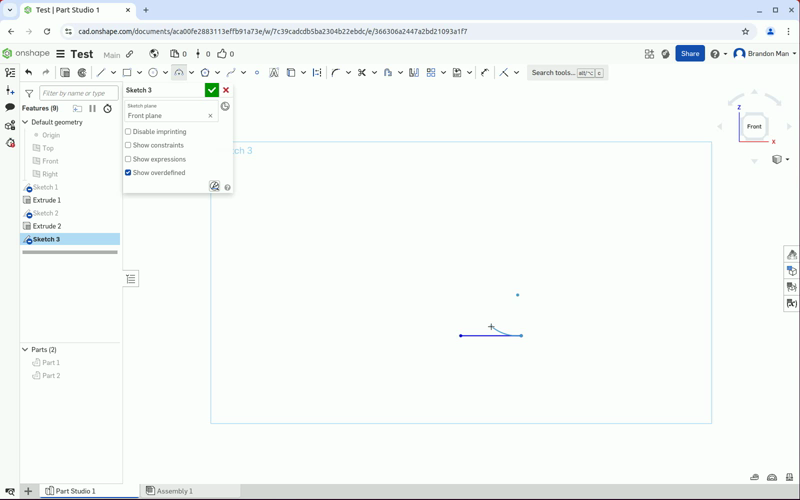
click(491, 326)
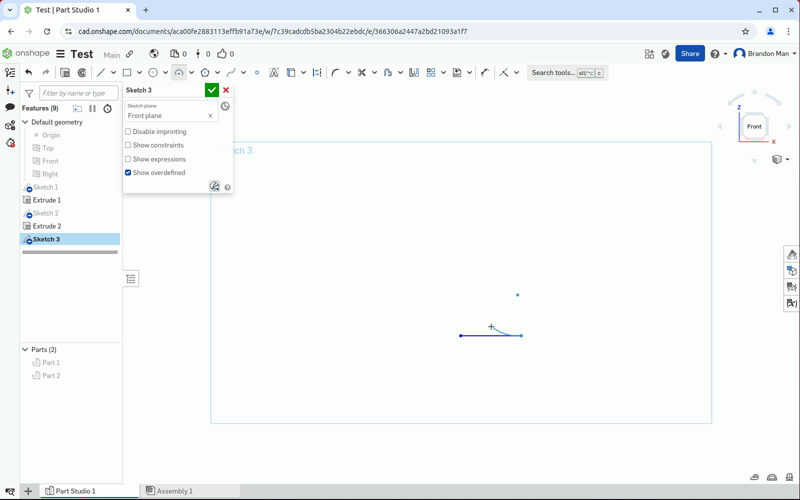
mouse_move(505, 333)
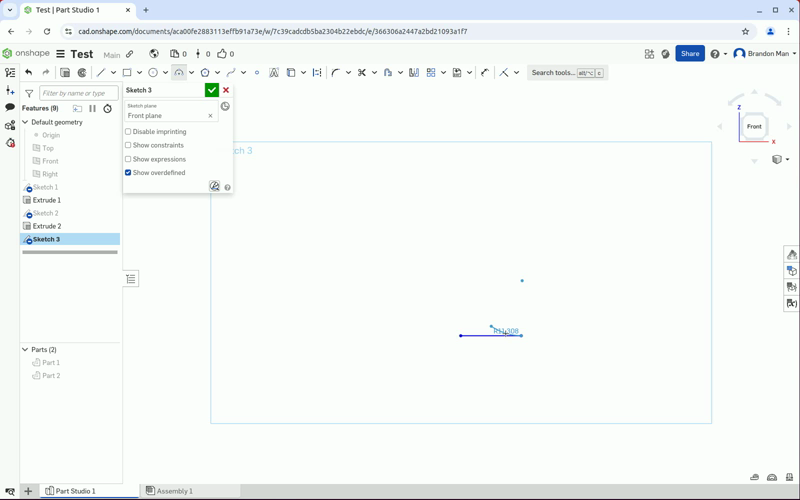
click(505, 333)
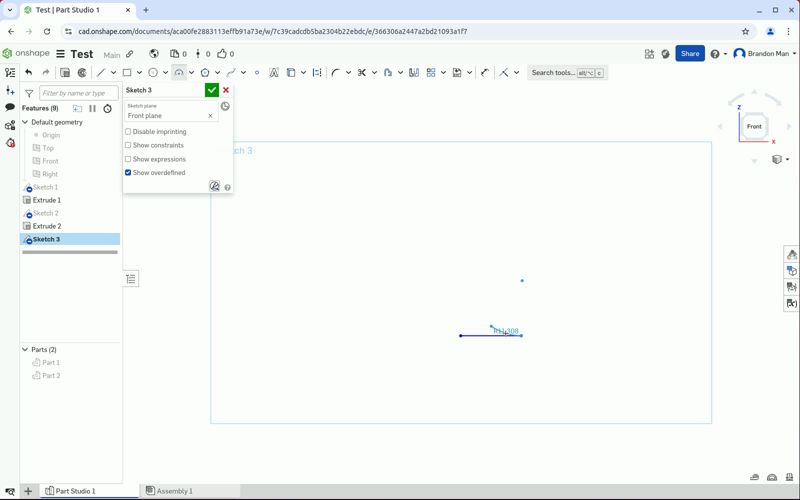
key_up(shift)
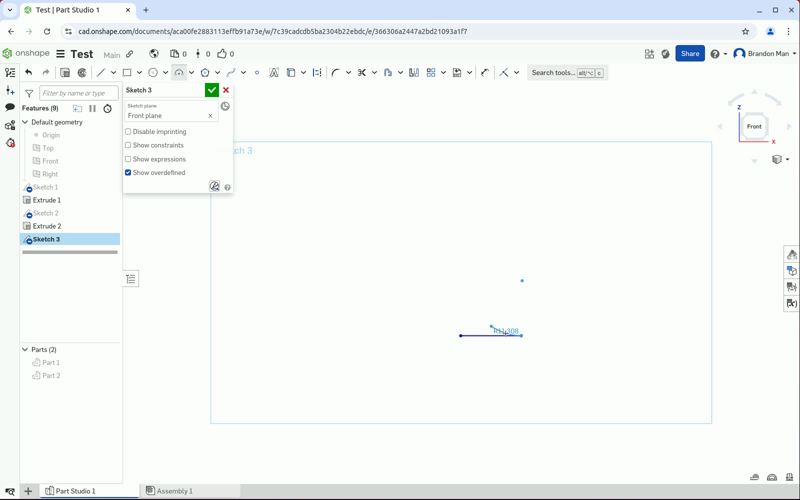
mouse_move(491, 326)
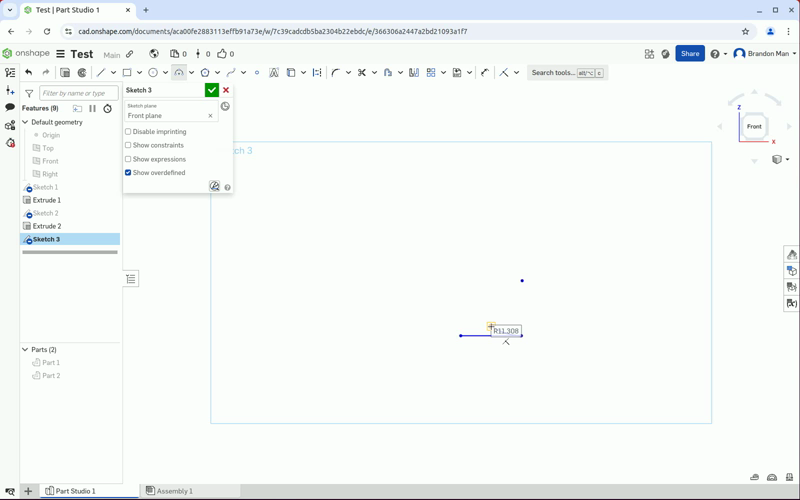
click(491, 326)
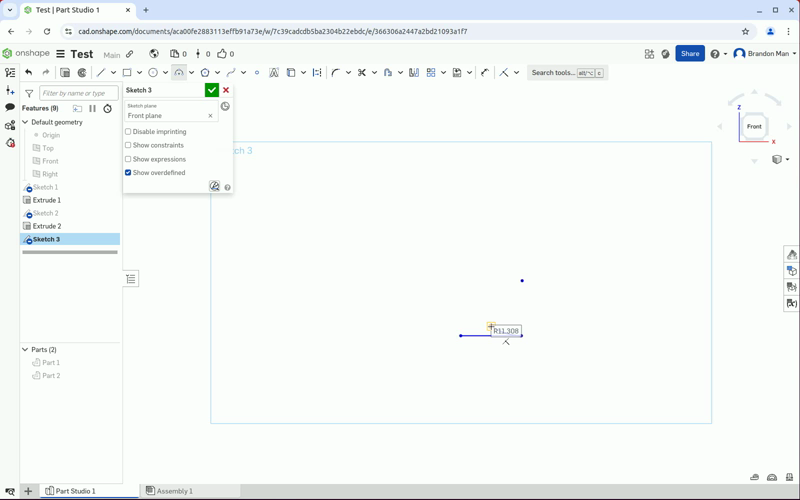
mouse_move(460, 335)
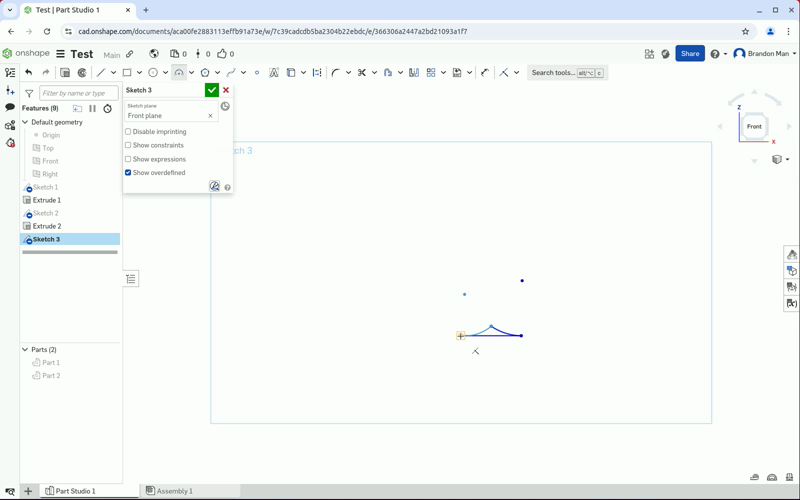
click(460, 335)
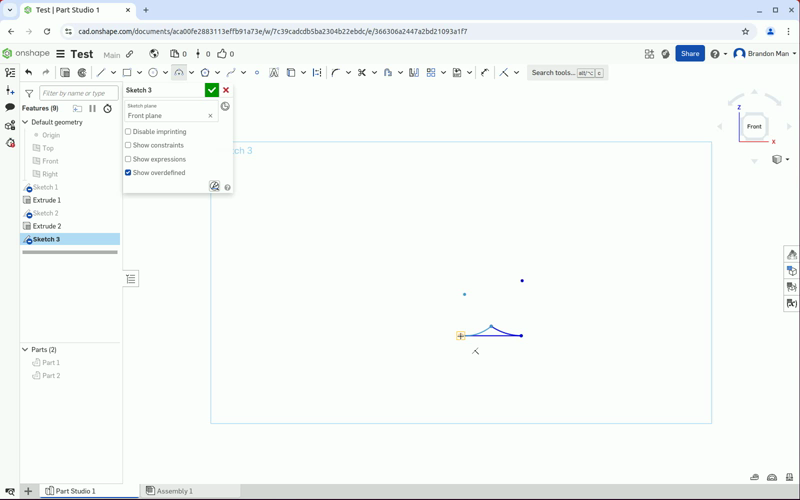
key_down(shift)
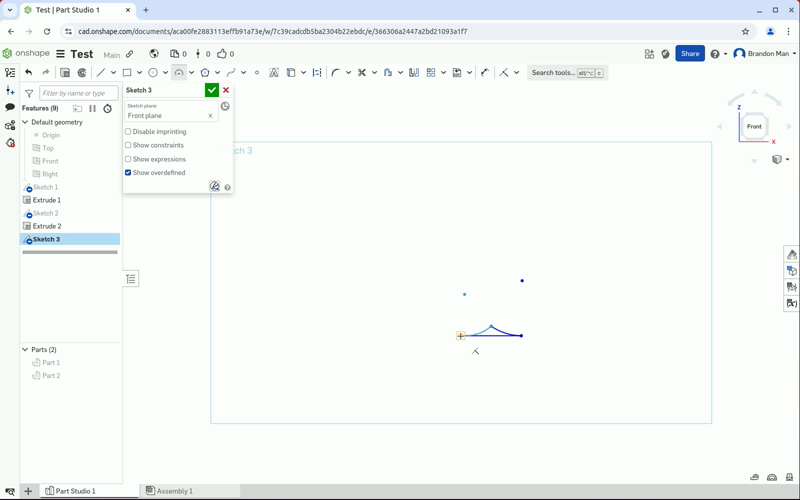
mouse_move(476, 333)
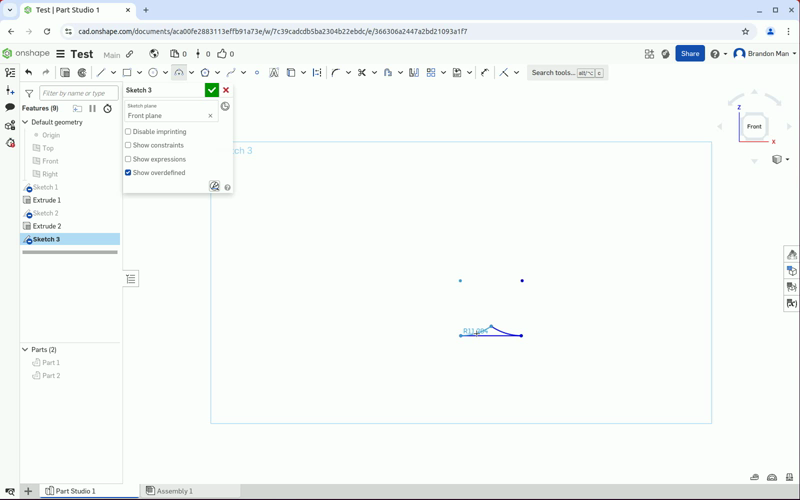
click(476, 333)
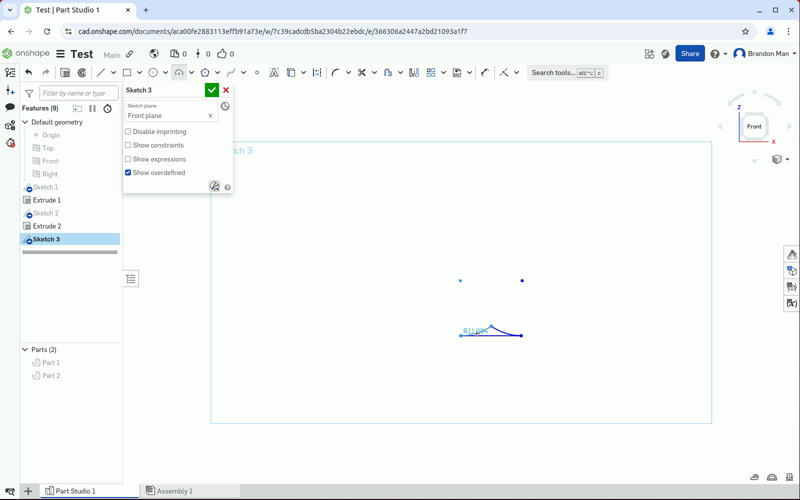
key_up(shift)
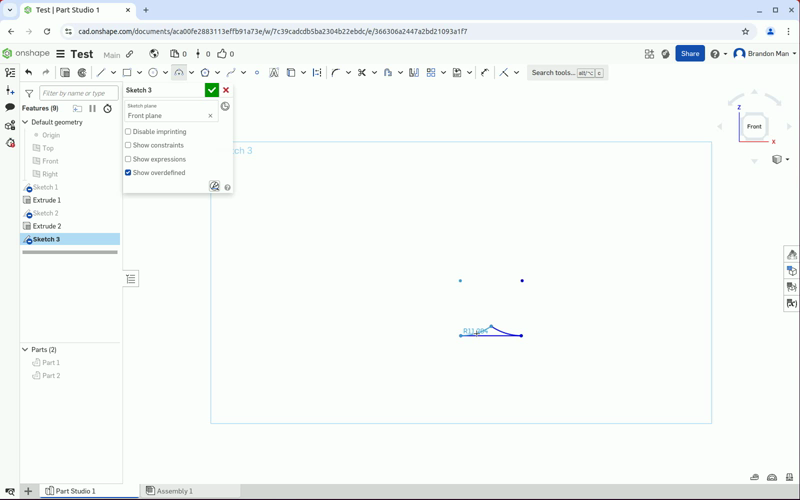
key(esc)
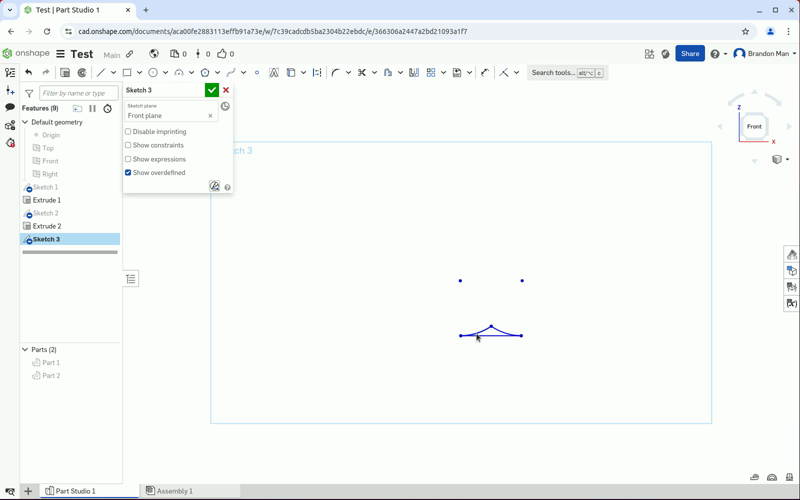
mouse_move(474, 331)
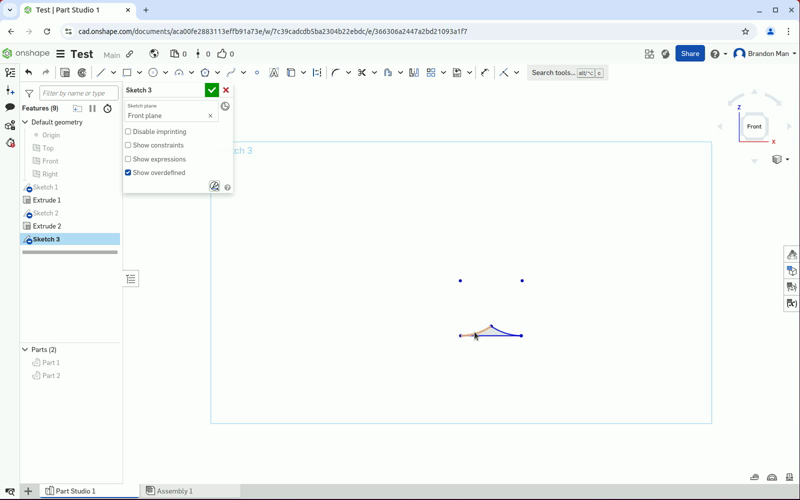
scroll(6)
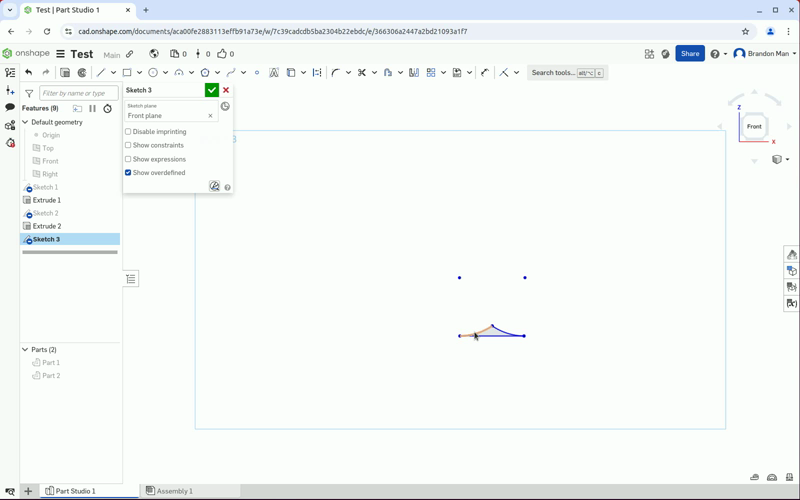
scroll(6)
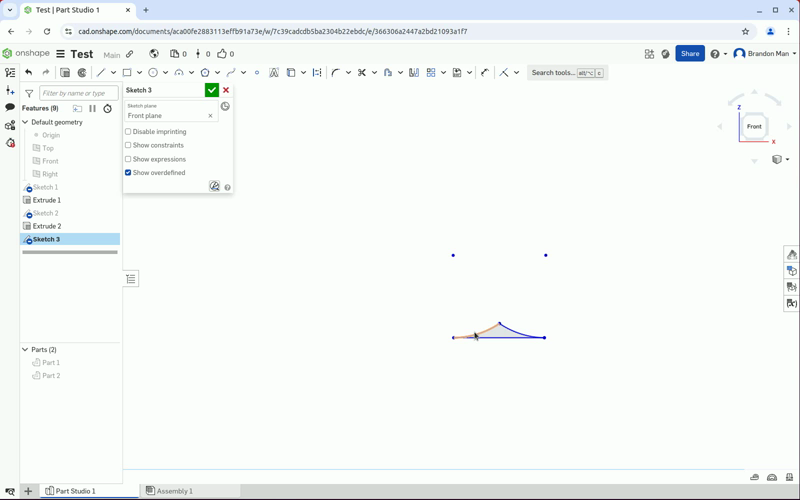
scroll(6)
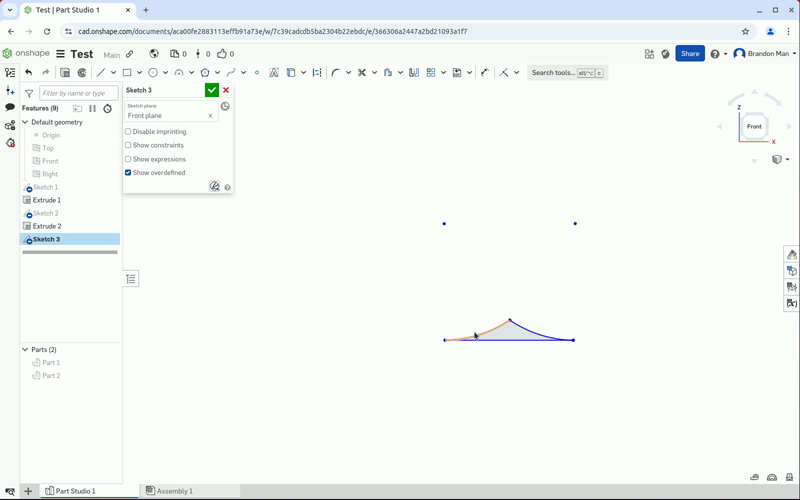
scroll(6)
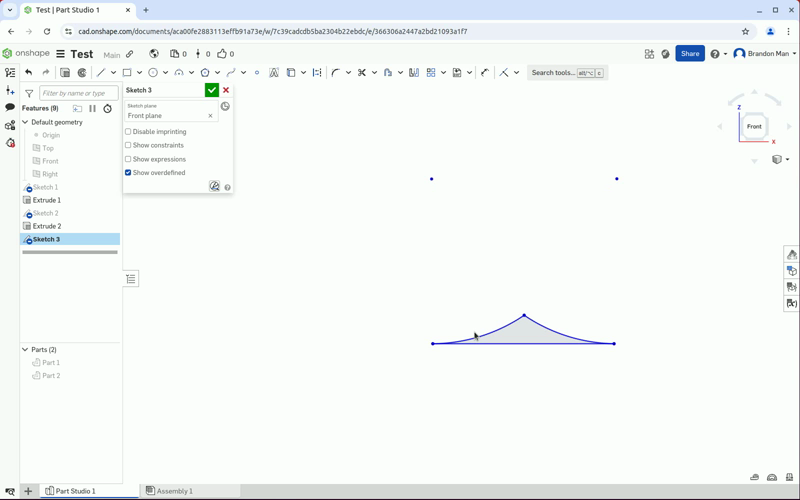
scroll(6)
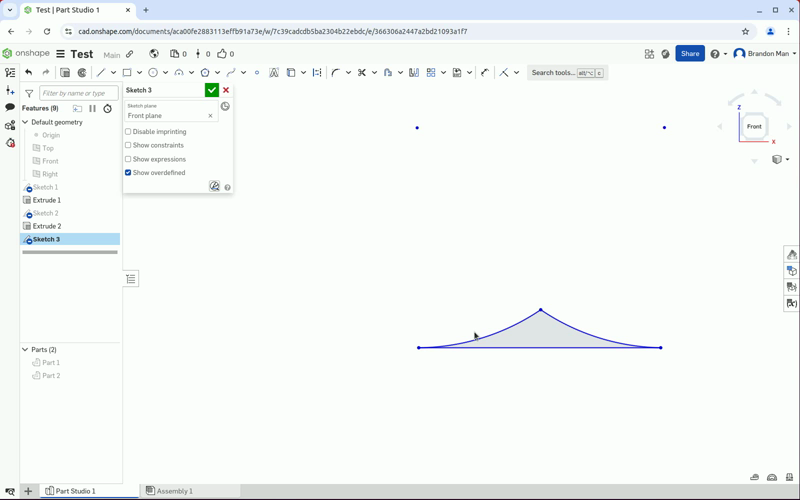
scroll(6)
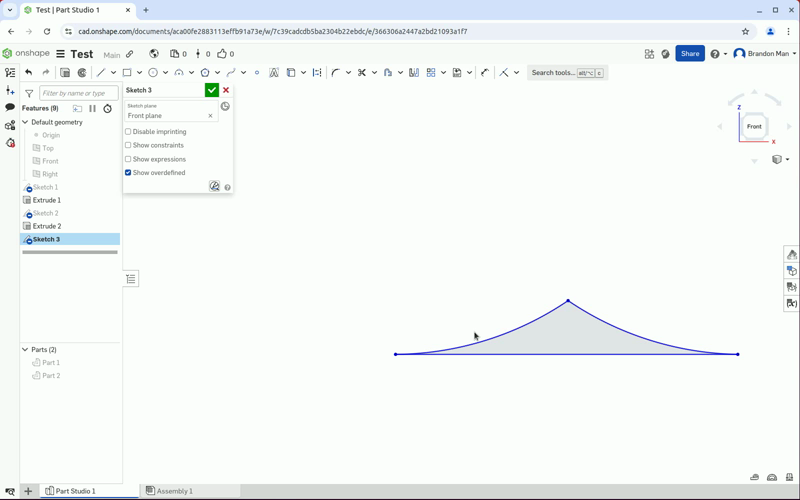
scroll(6)
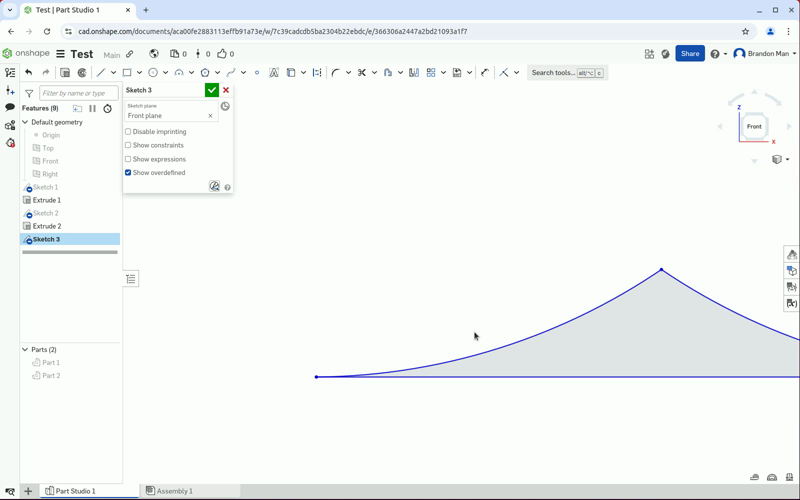
click(474, 331)
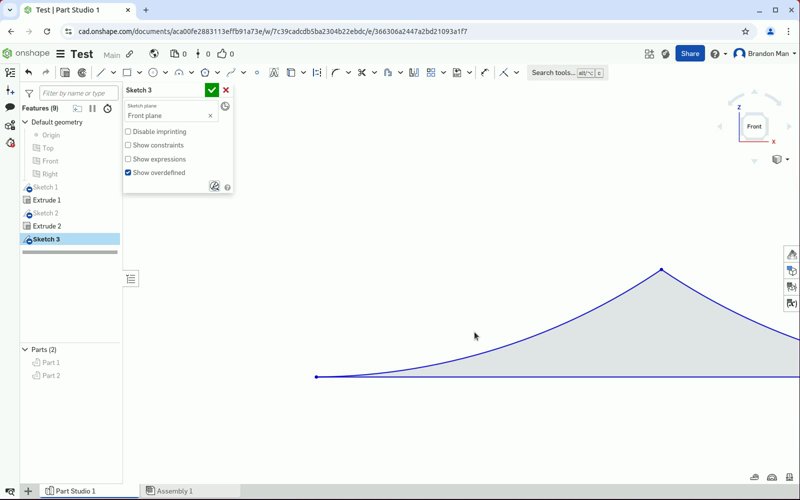
scroll(-6)
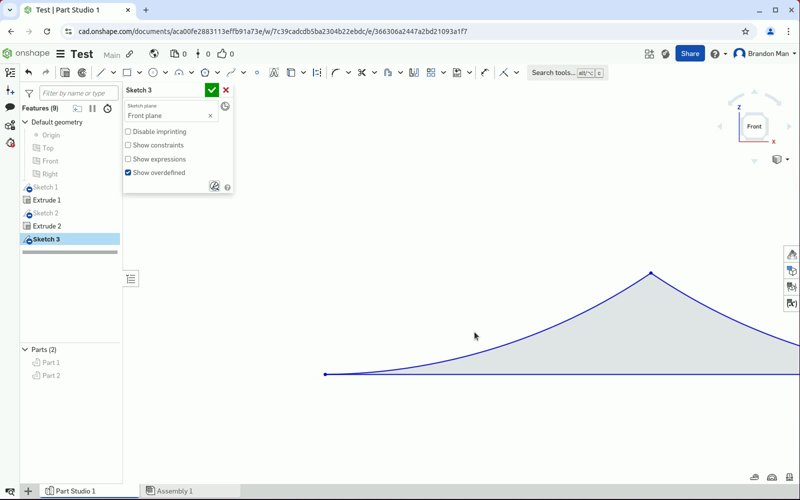
scroll(-6)
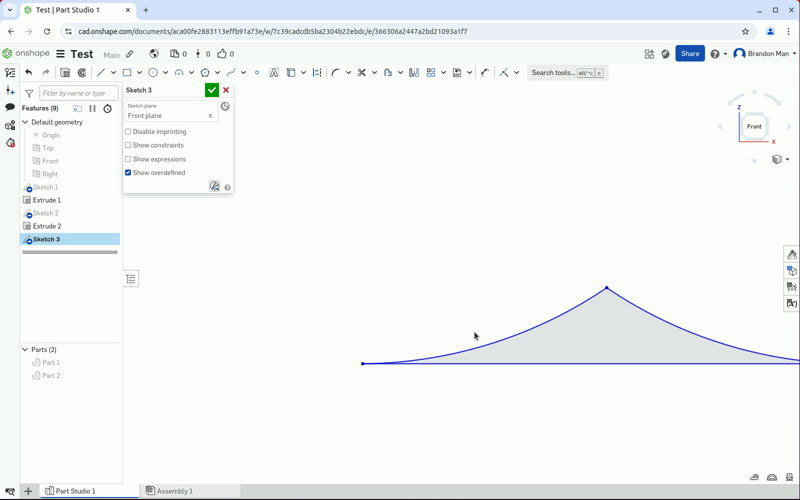
scroll(-6)
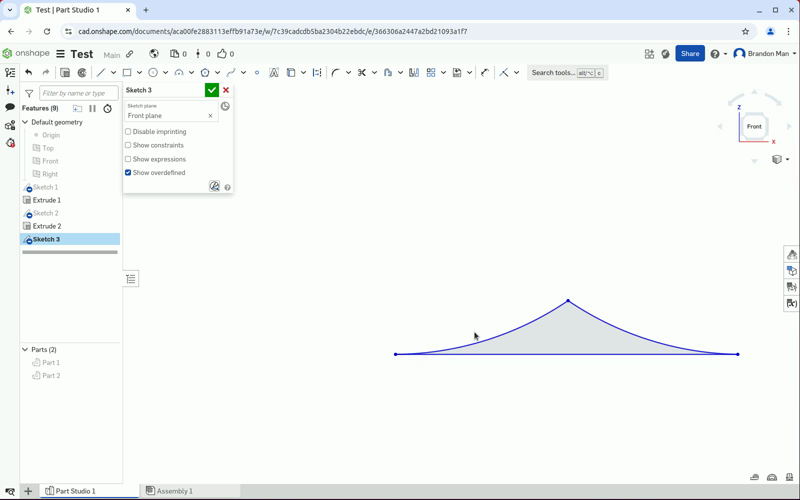
scroll(-6)
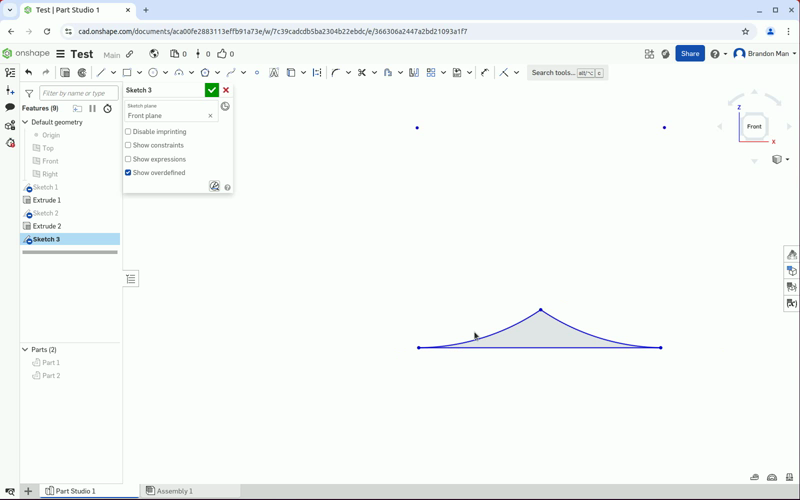
scroll(-6)
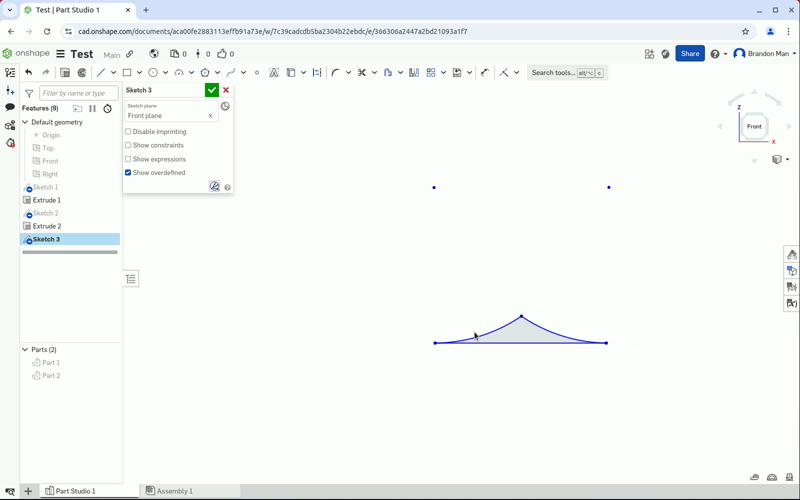
scroll(-6)
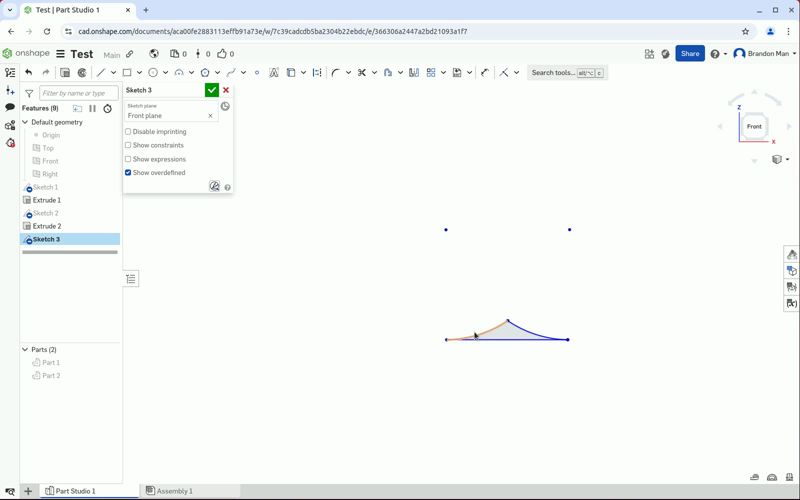
scroll(-6)
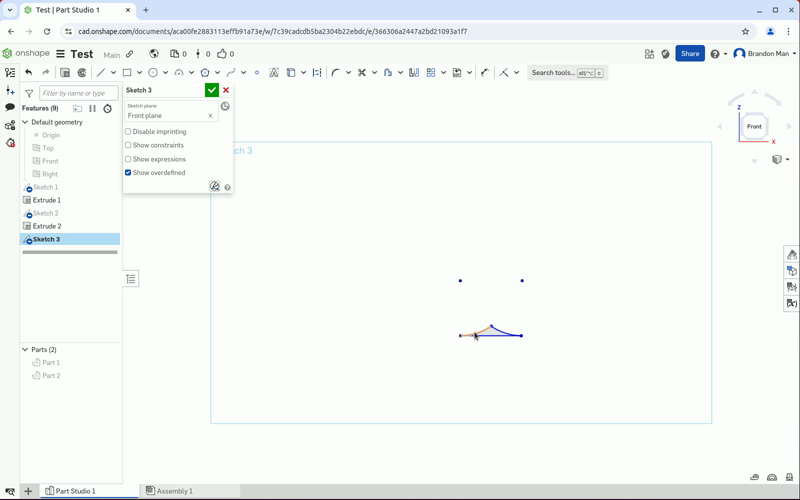
mouse_move(73, 352)
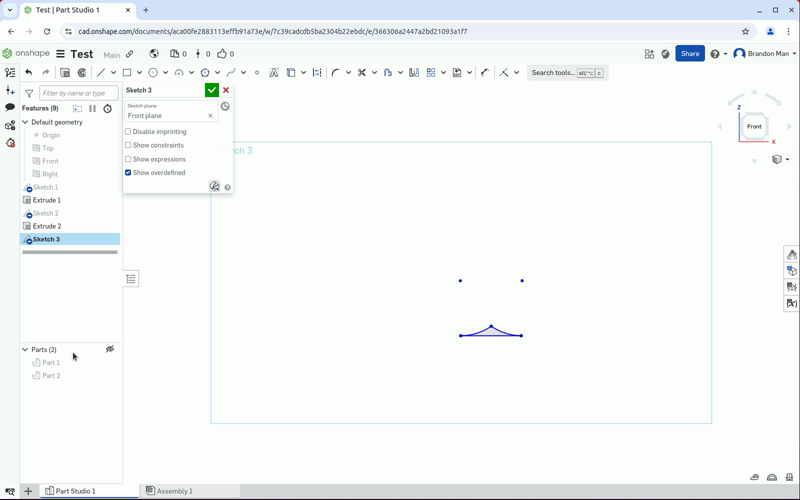
key(shift+y)
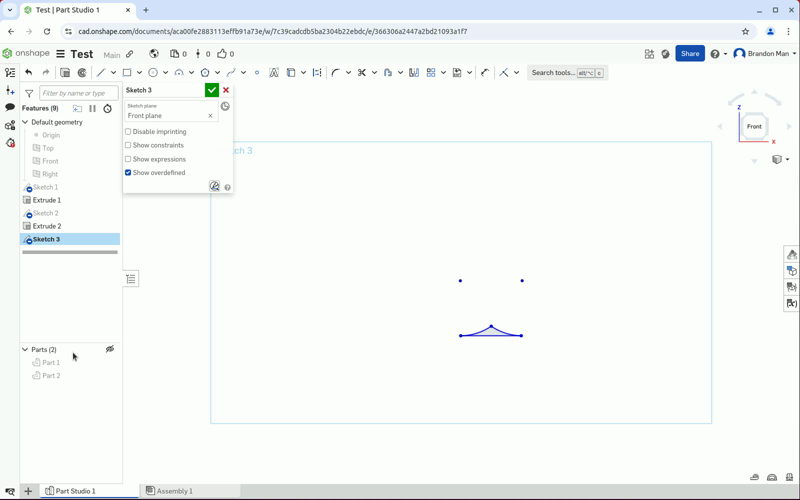
key(shift+e)
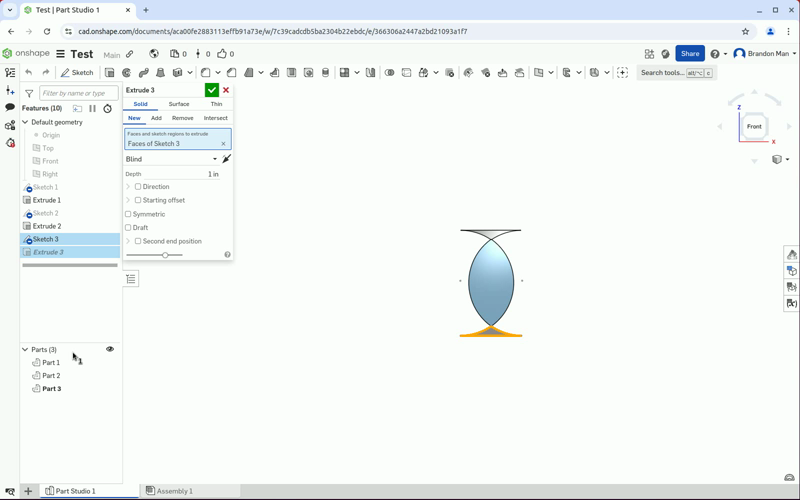
mouse_move(143, 106)
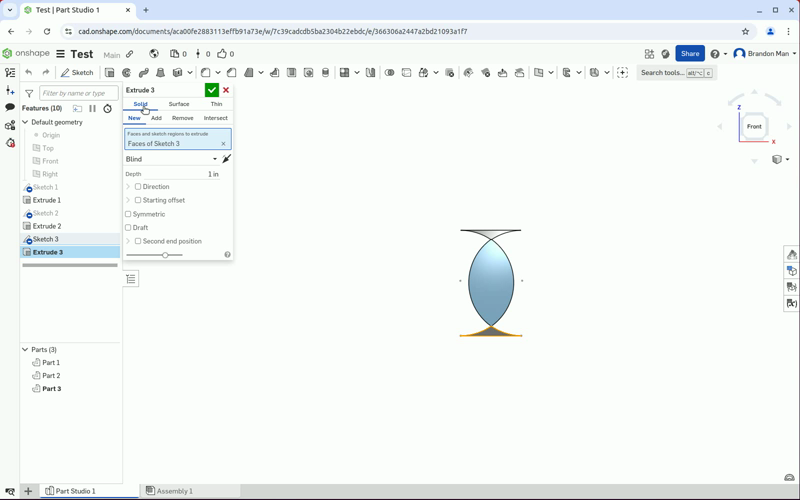
click(143, 106)
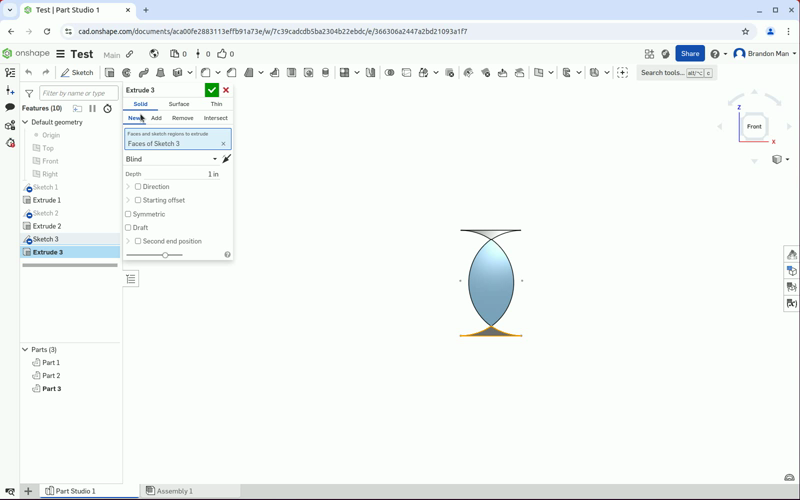
mouse_move(137, 120)
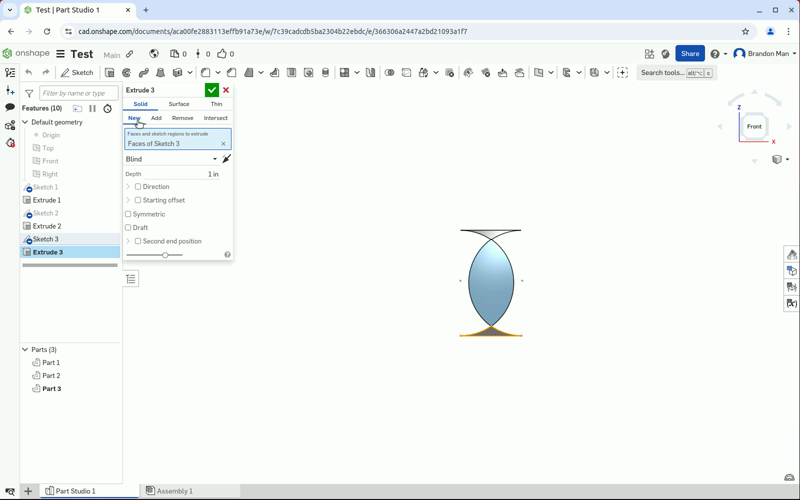
click(137, 120)
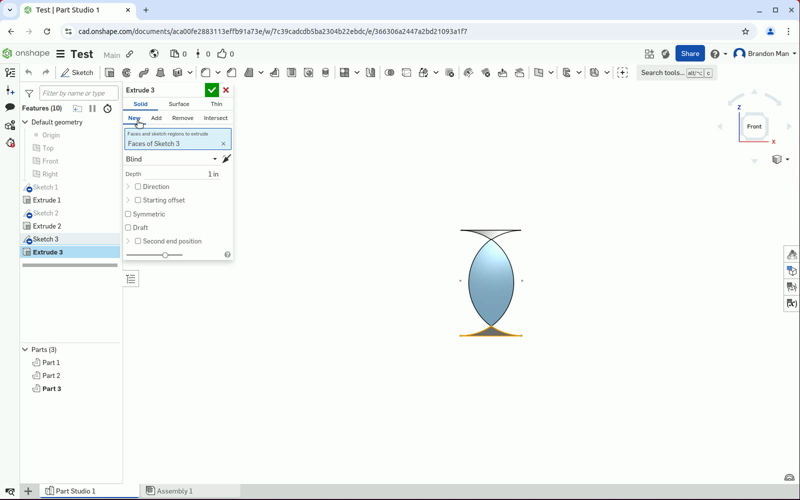
key(tab, 4)
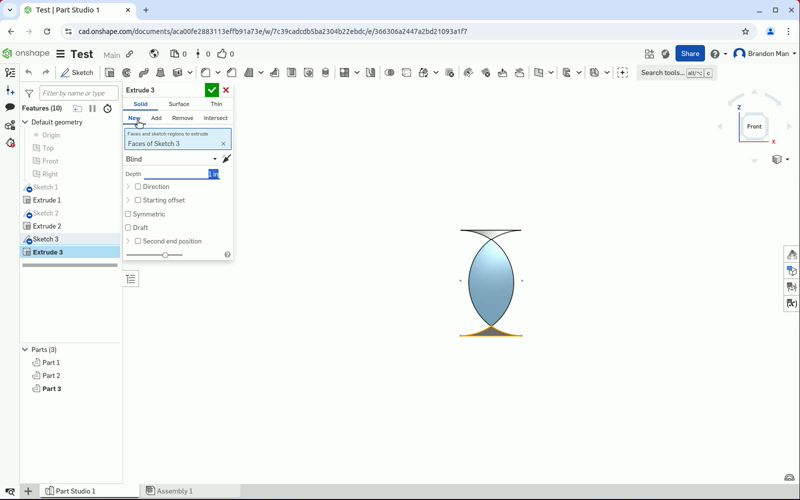
text(3.129)
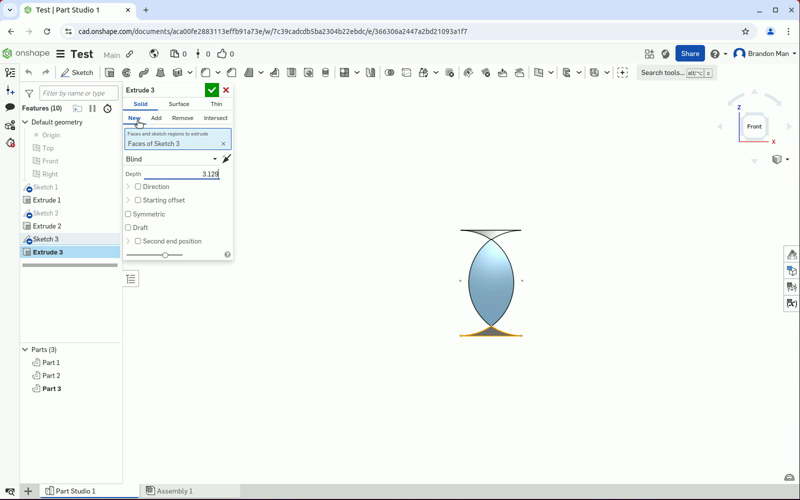
key(enter)
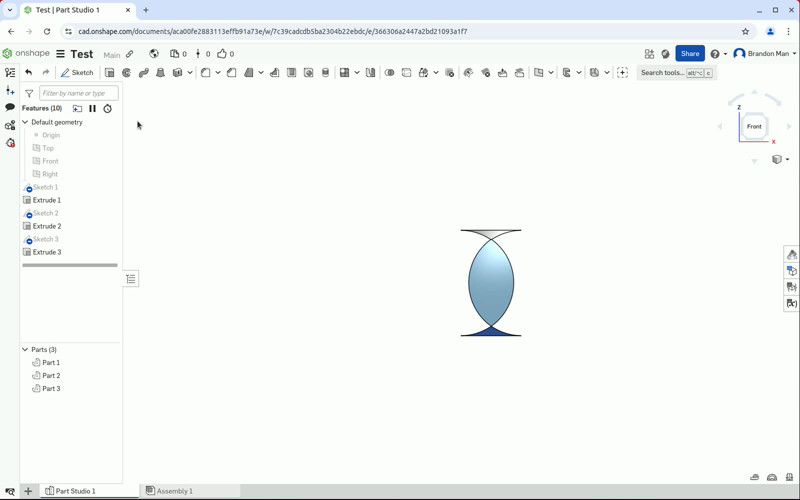
key(shift+h)
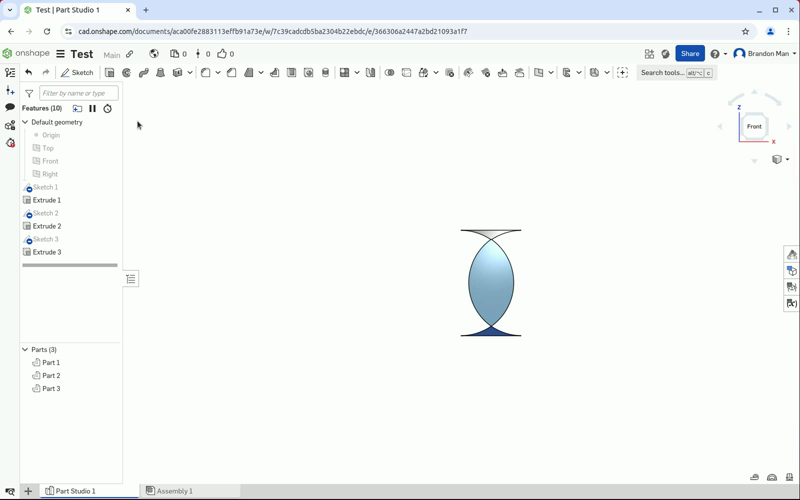
key(shift+h)
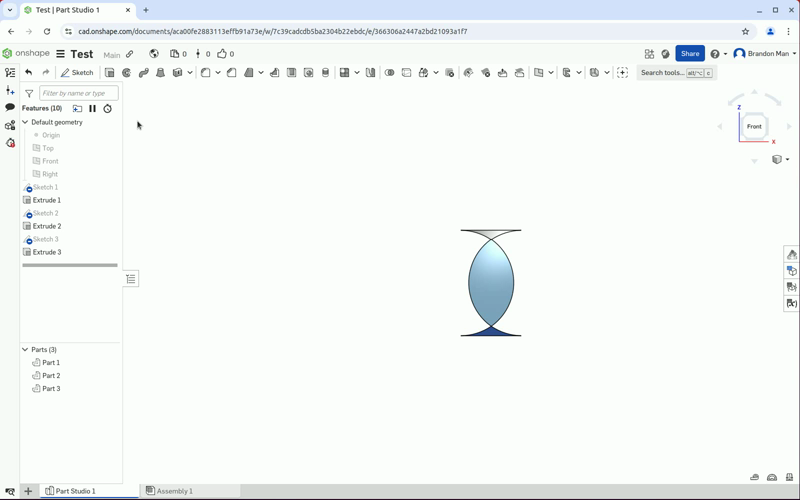
mouse_move(73, 189)
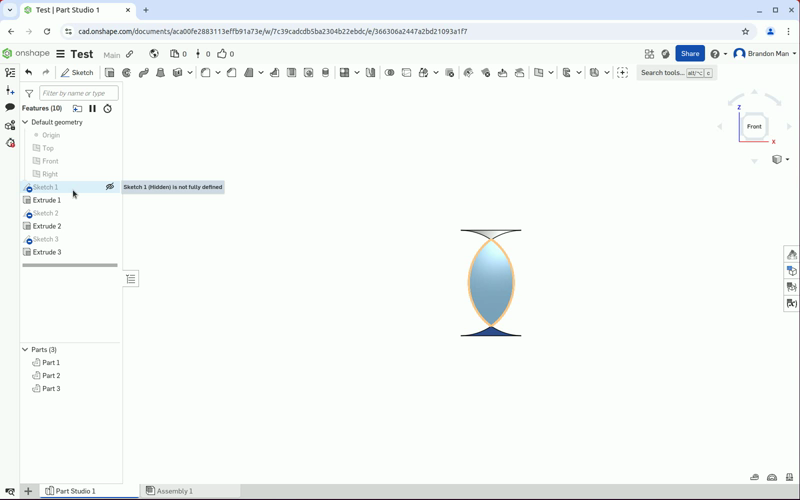
click(73, 189)
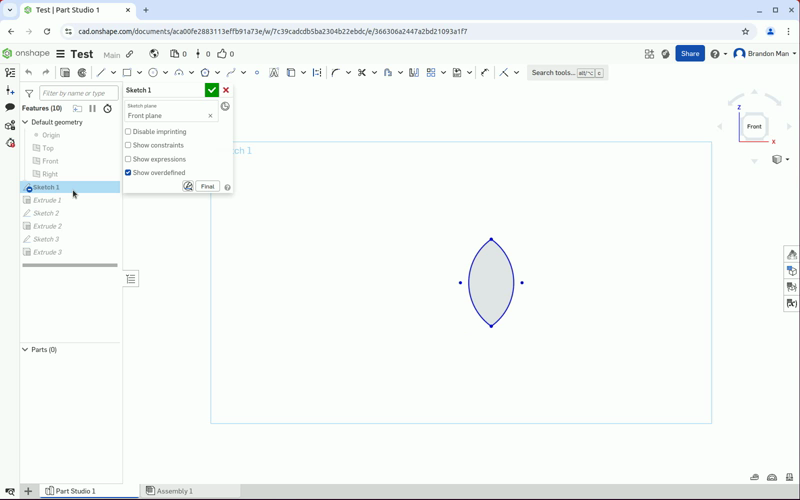
mouse_move(229, 92)
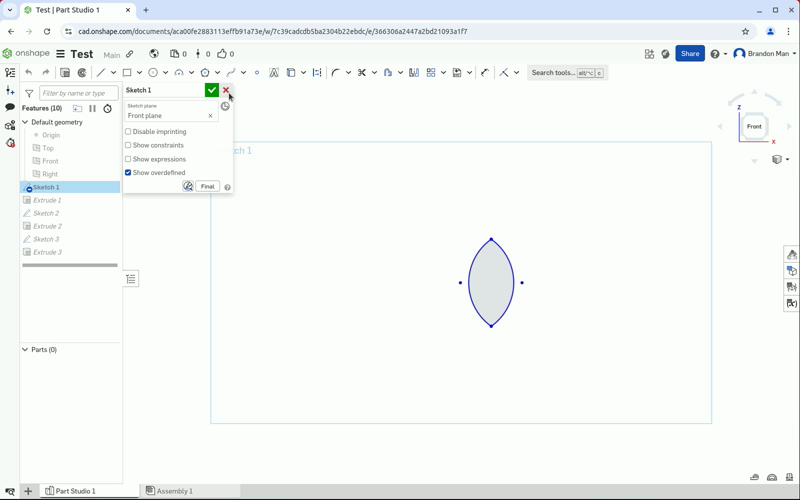
click(229, 92)
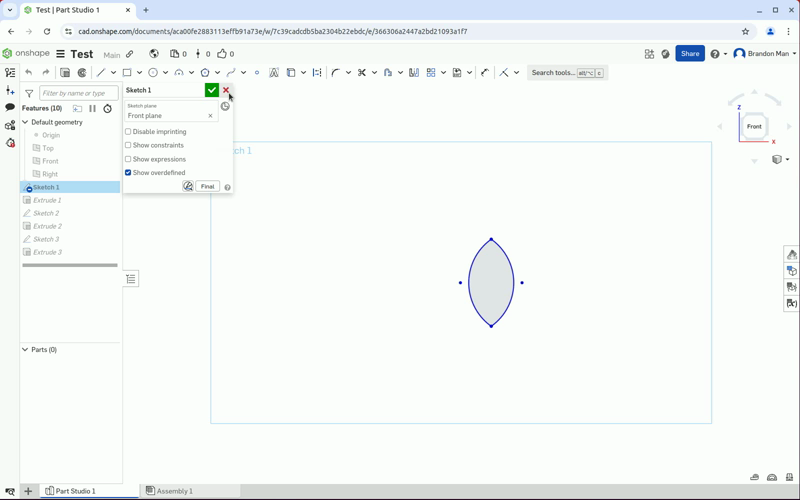
key(shift+s)
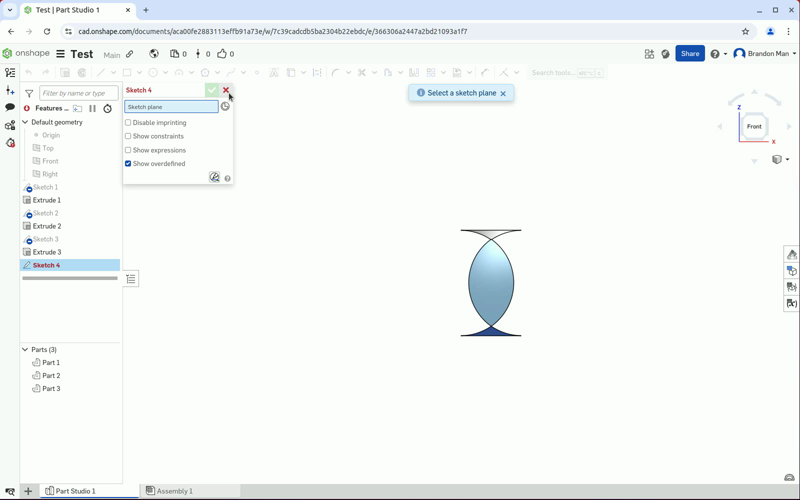
mouse_move(73, 163)
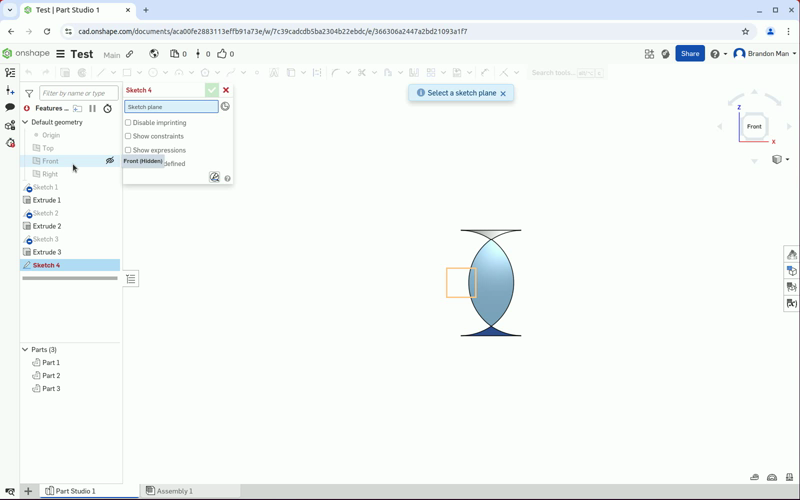
click(73, 163)
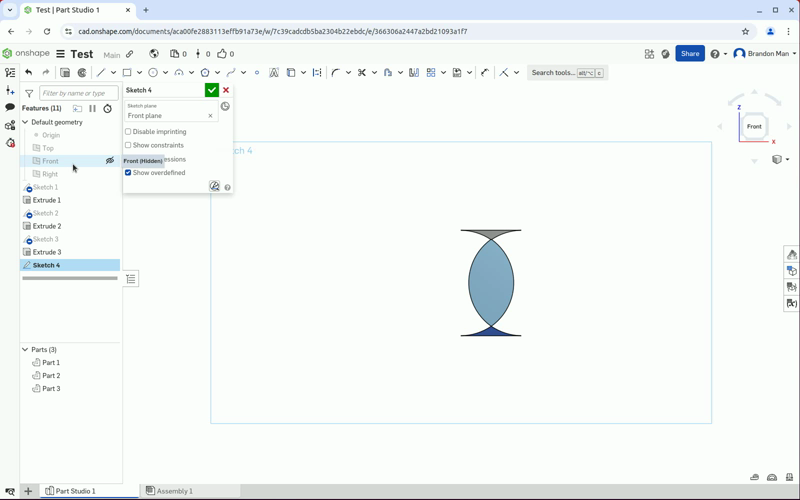
mouse_move(73, 352)
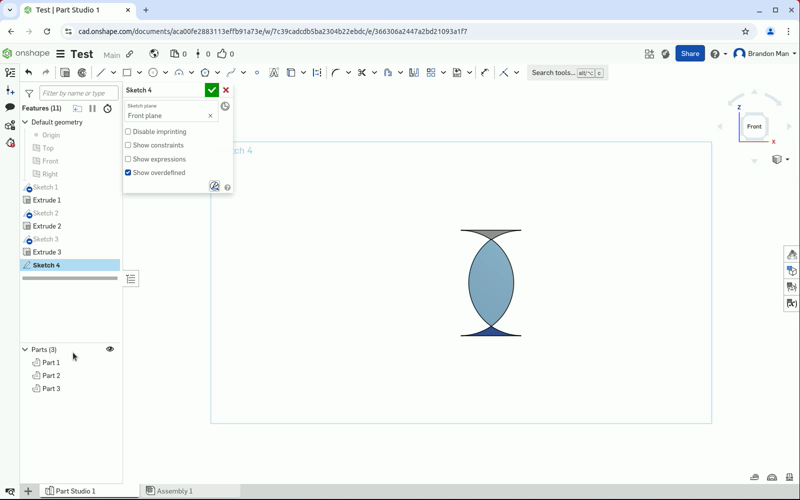
key(y)
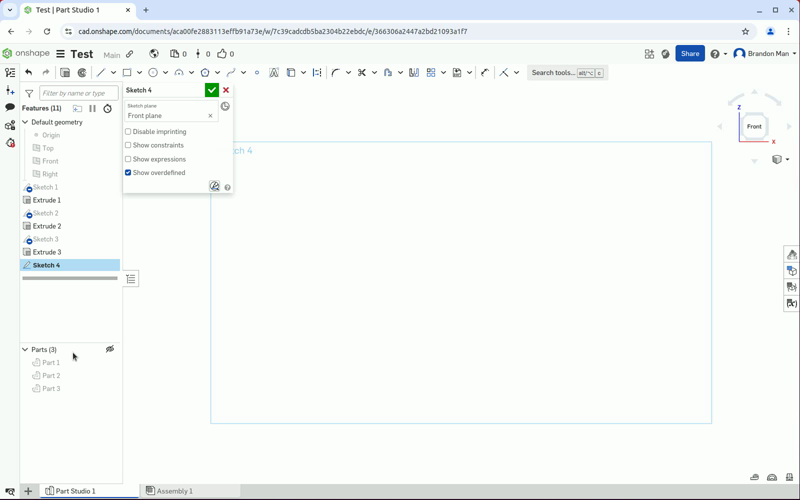
key(a)
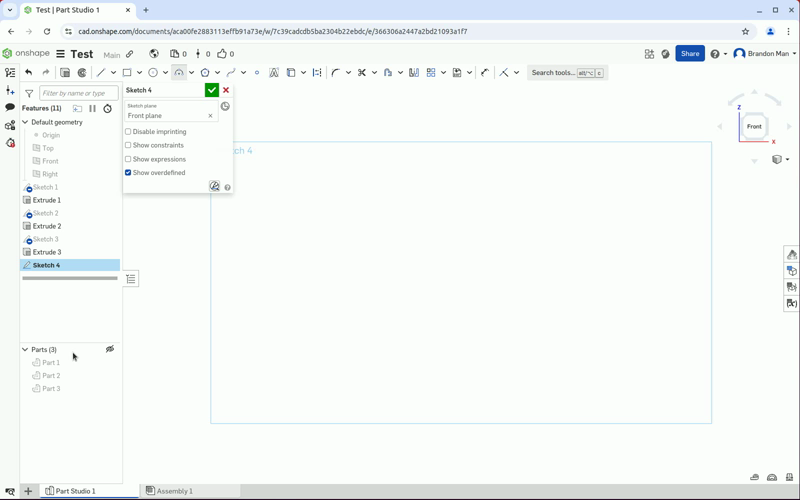
key_down(shift)
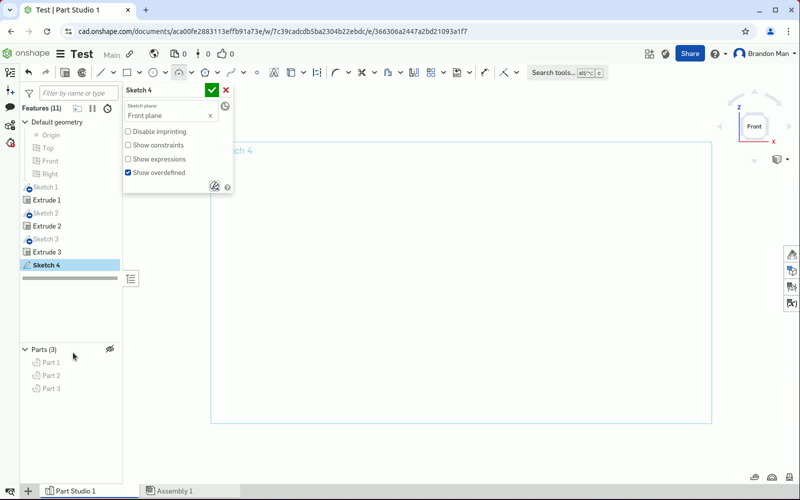
mouse_move(491, 326)
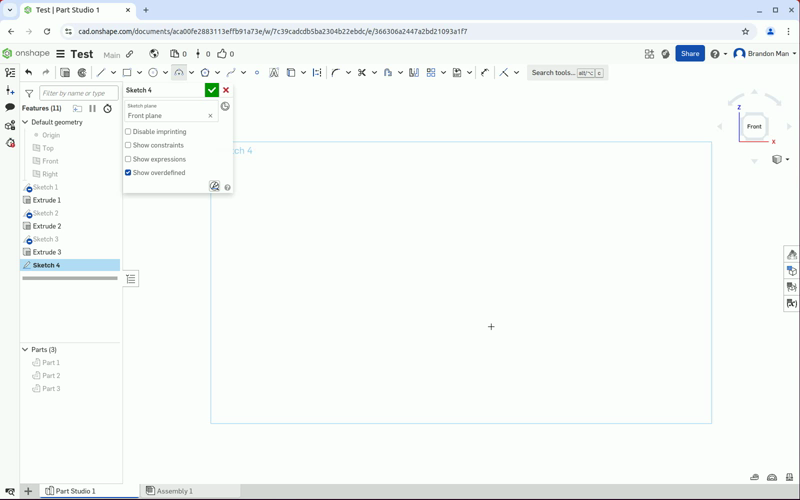
click(491, 326)
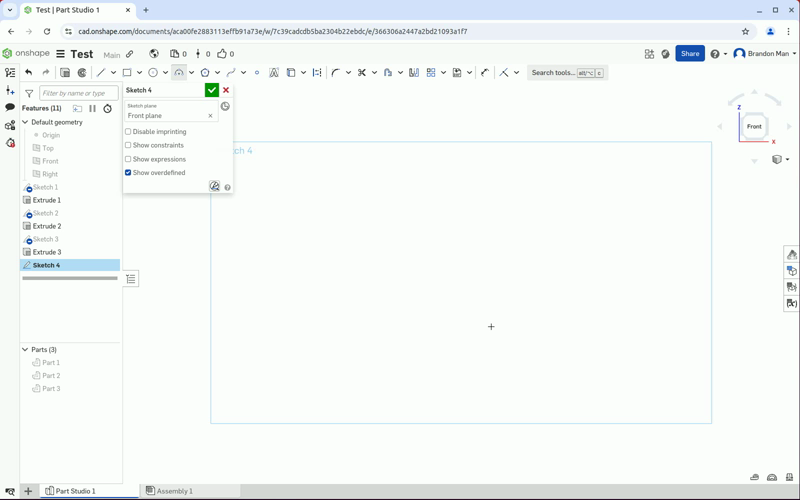
key_up(shift)
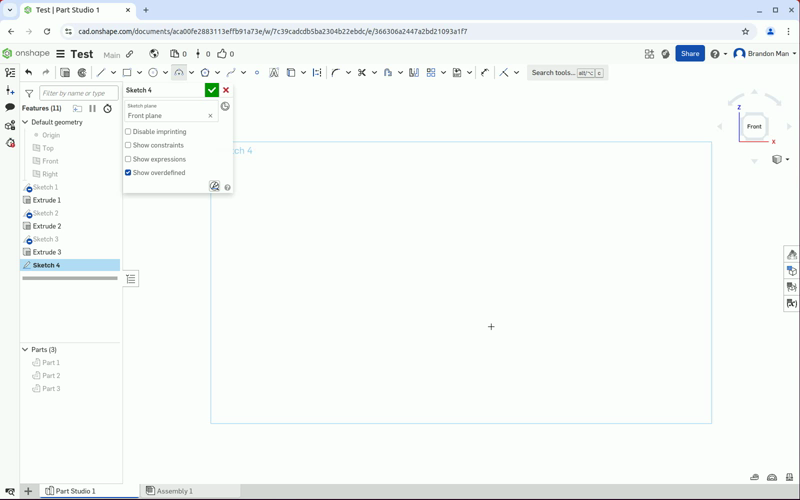
key_down(shift)
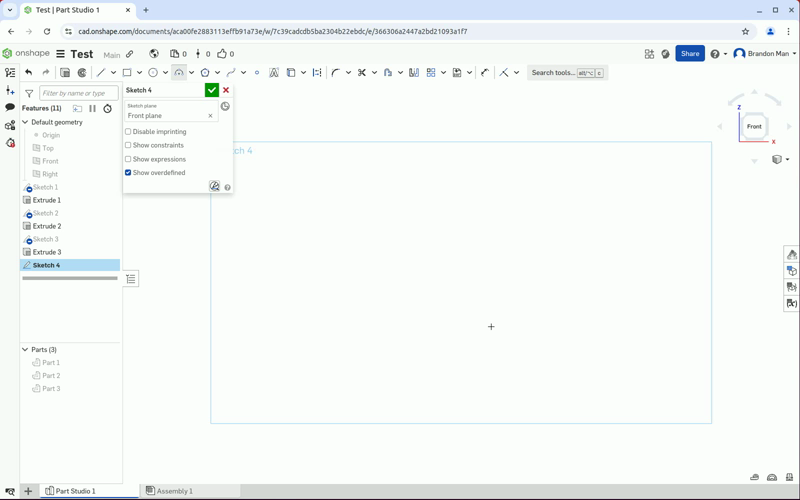
mouse_move(491, 239)
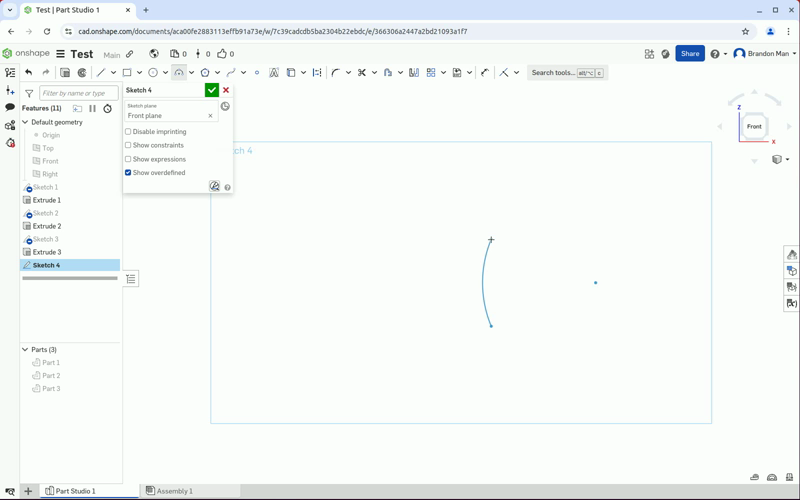
click(491, 239)
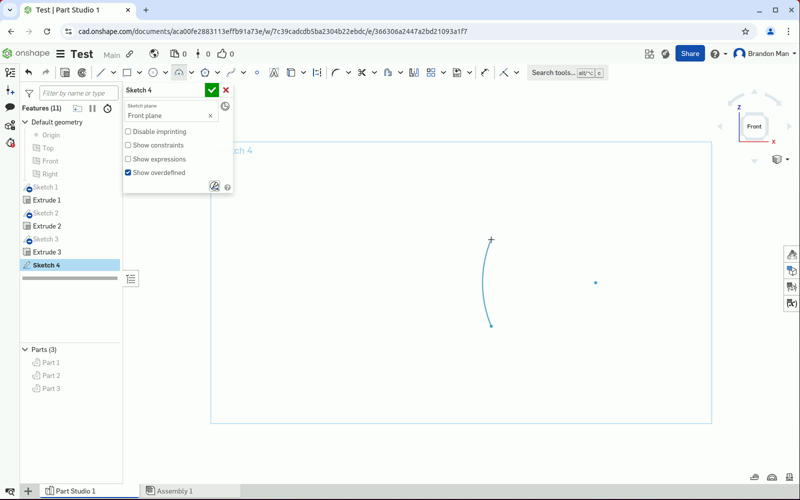
mouse_move(468, 282)
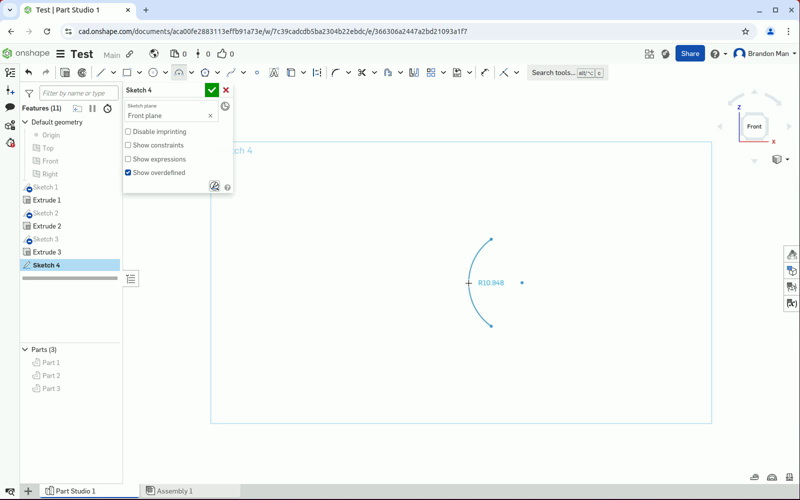
click(468, 282)
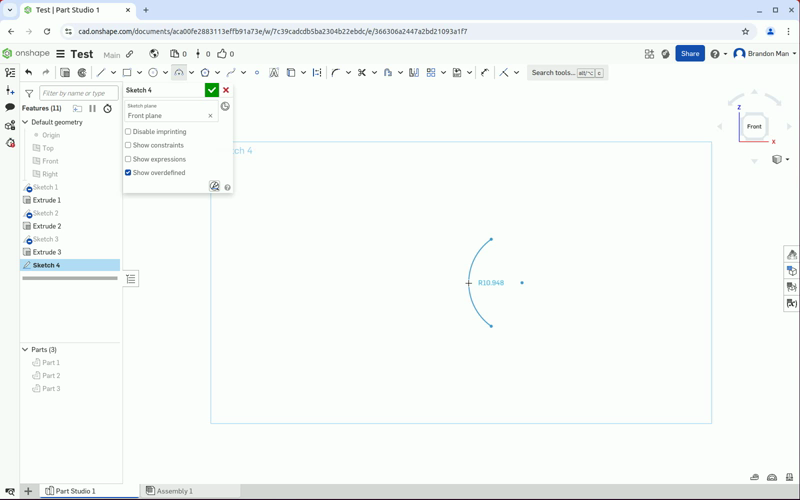
key_up(shift)
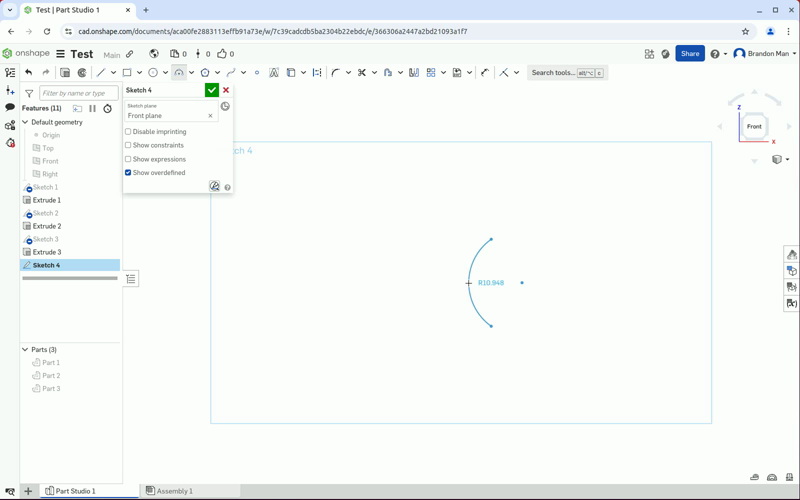
mouse_move(491, 239)
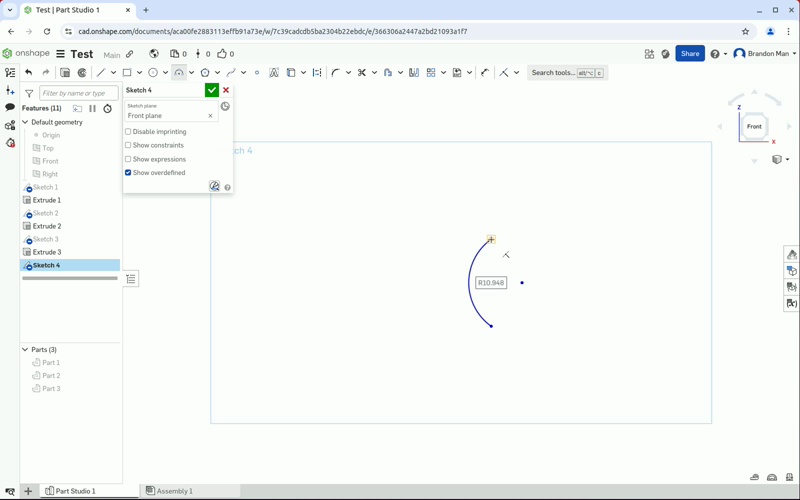
click(491, 239)
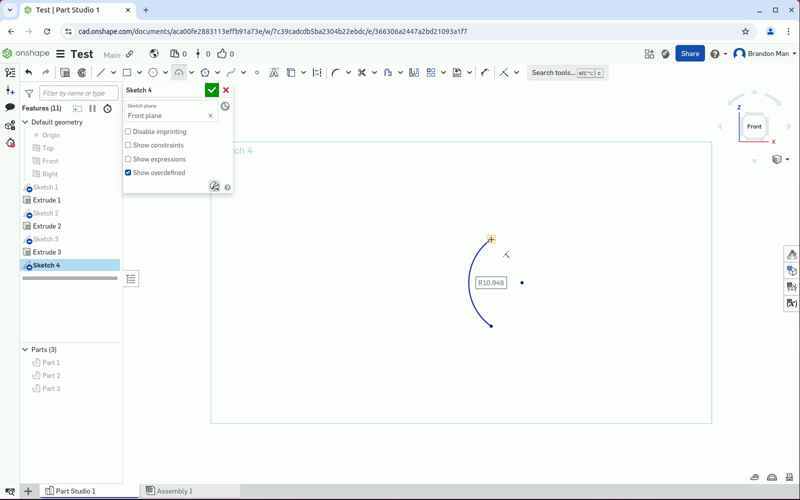
mouse_move(491, 326)
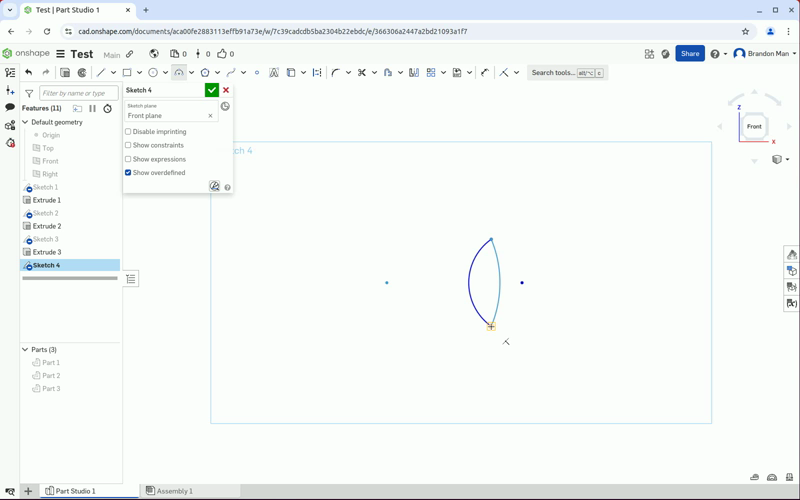
click(491, 326)
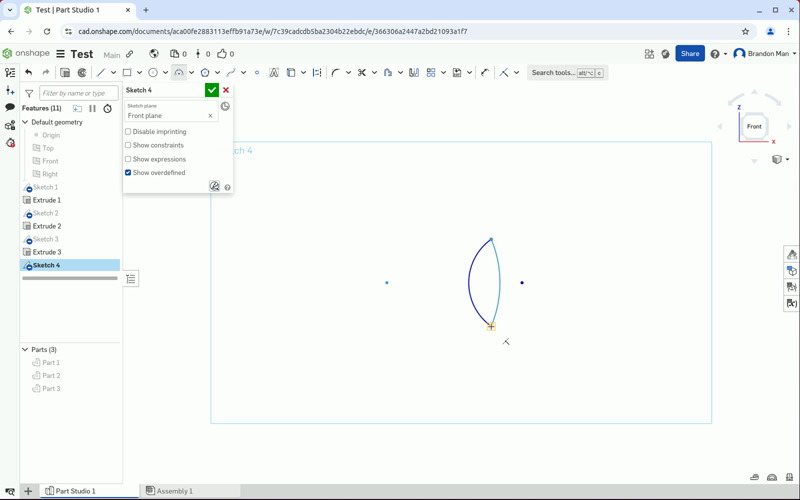
key_down(shift)
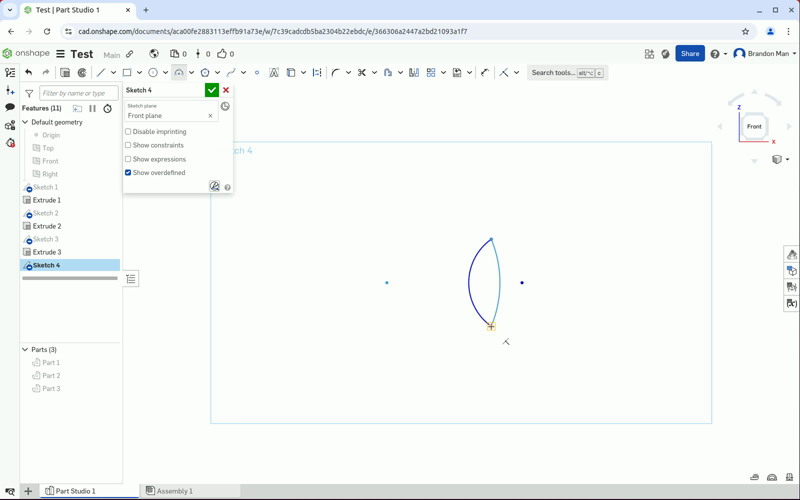
mouse_move(407, 282)
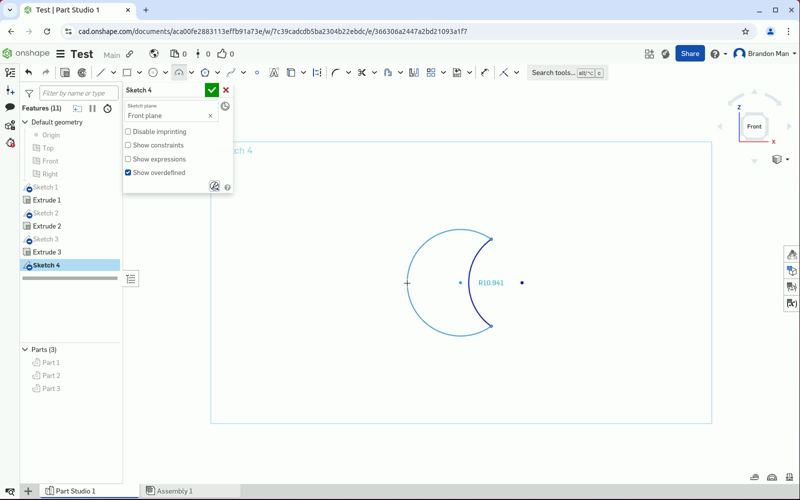
click(407, 282)
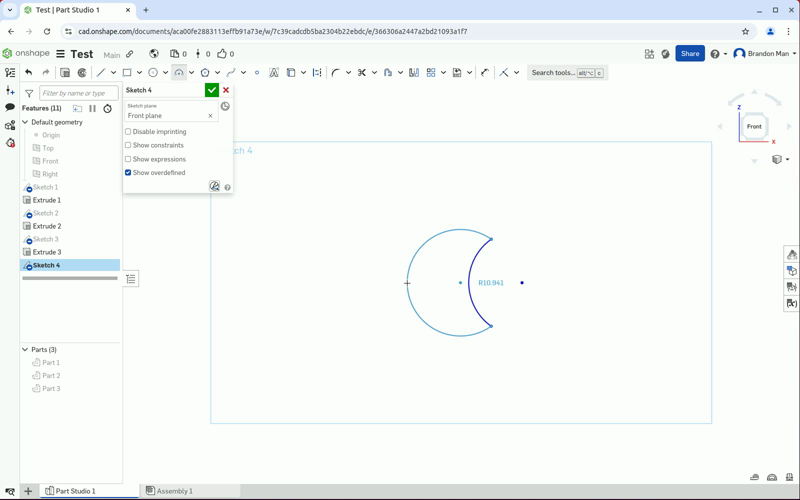
key_up(shift)
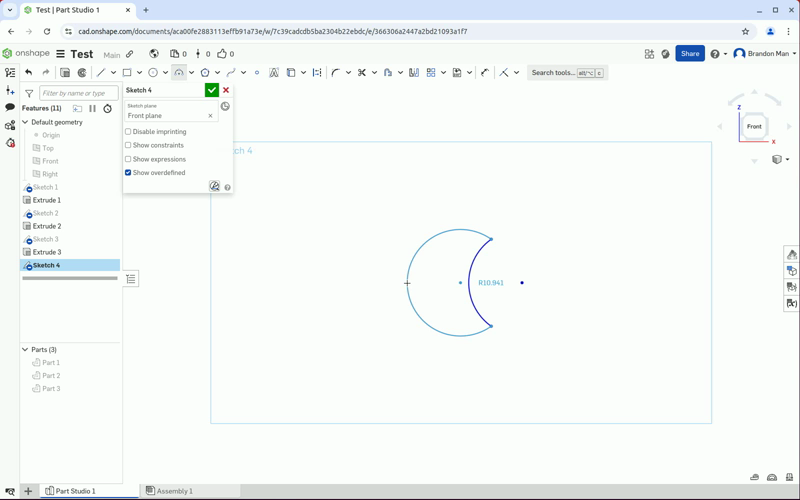
key(esc)
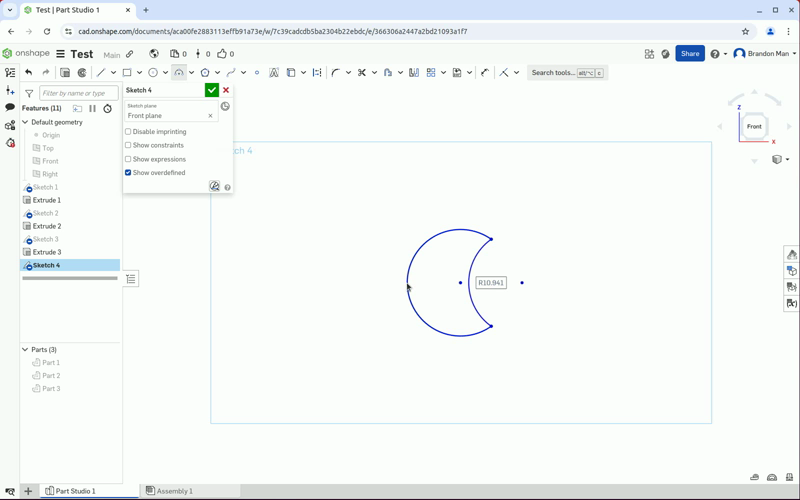
mouse_move(470, 255)
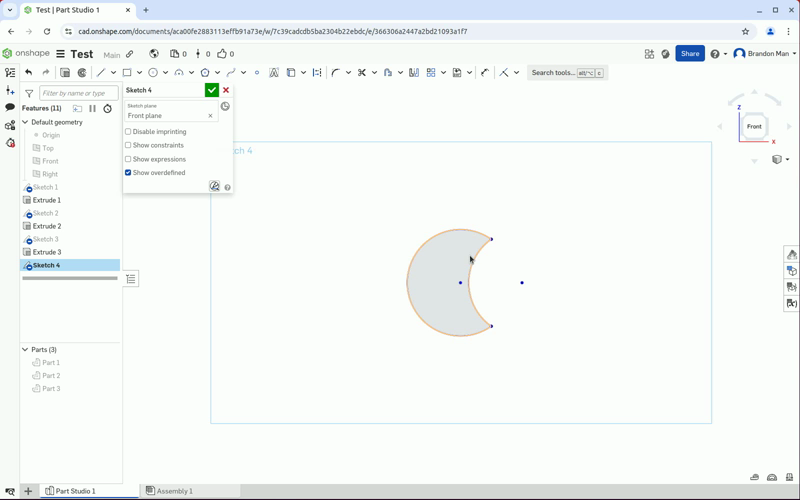
click(470, 255)
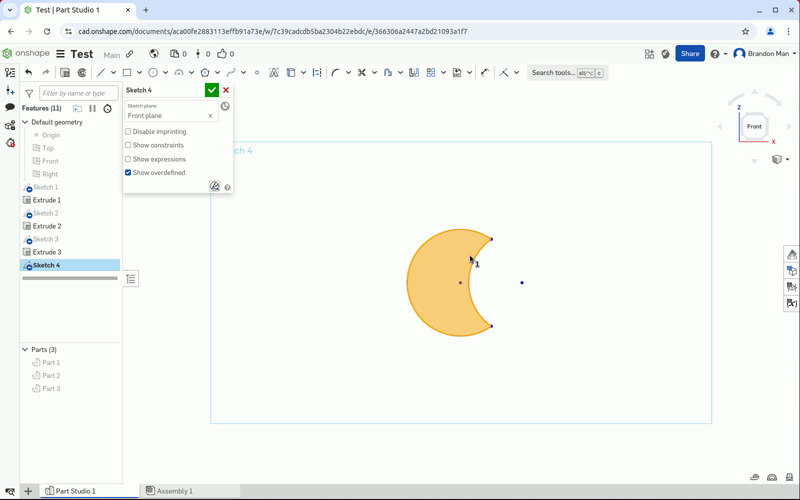
mouse_move(73, 352)
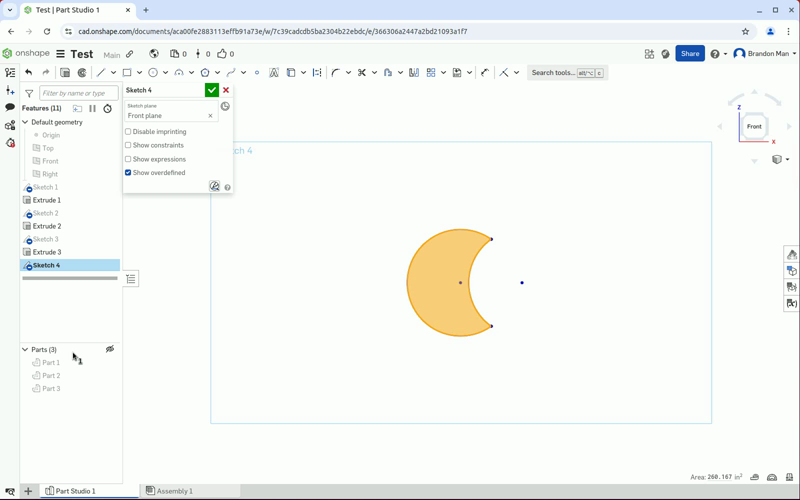
key(shift+y)
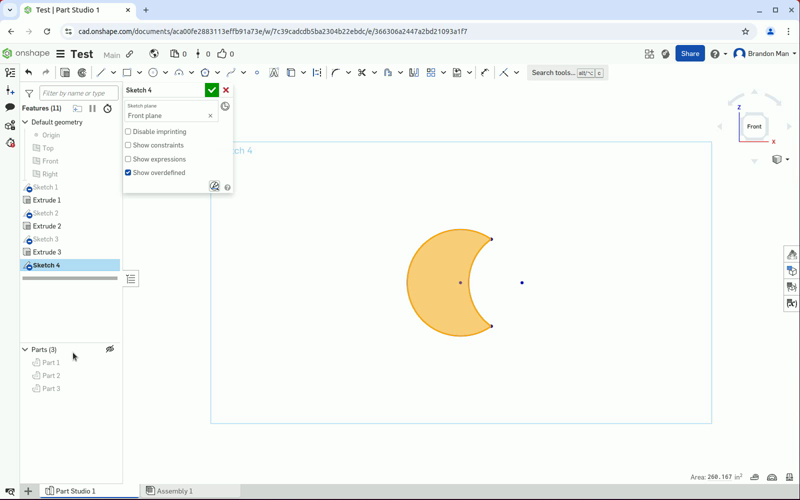
key(shift+e)
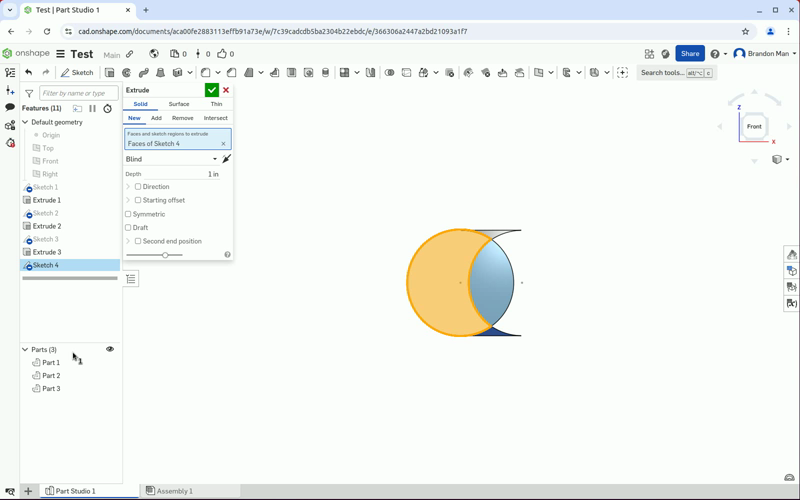
mouse_move(143, 106)
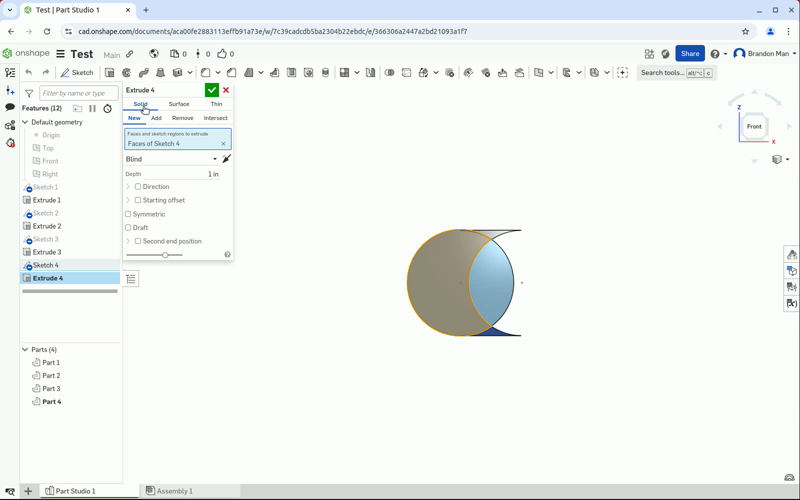
click(143, 106)
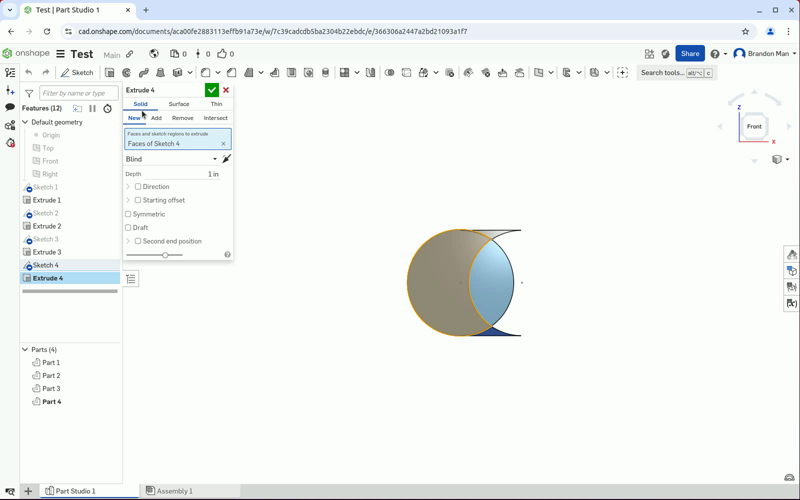
mouse_move(137, 120)
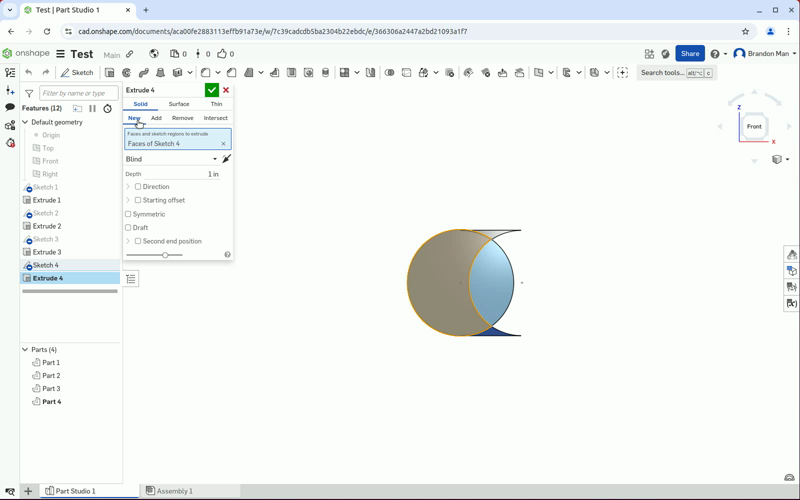
click(137, 120)
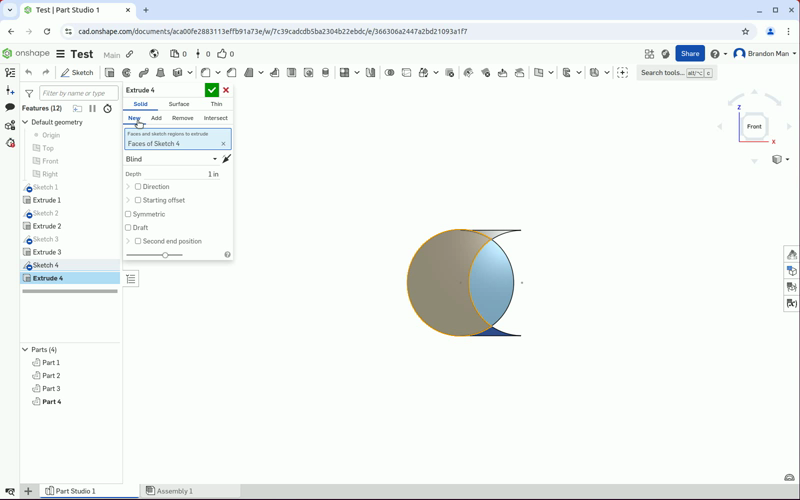
key(tab, 4)
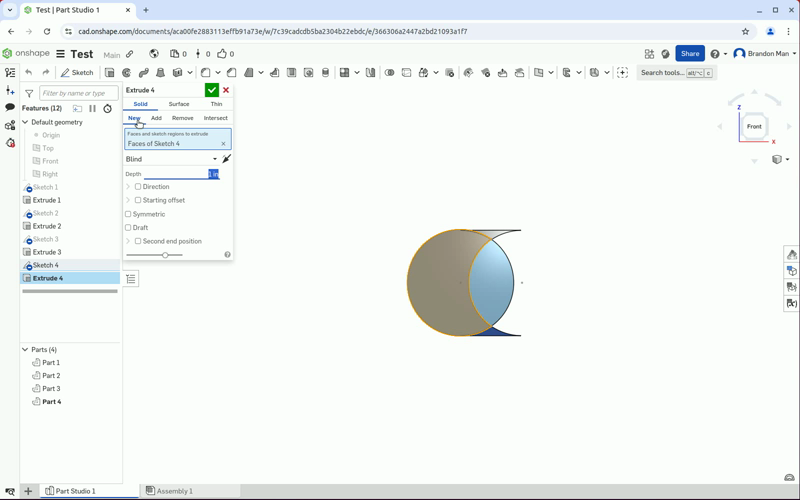
text(3.129)
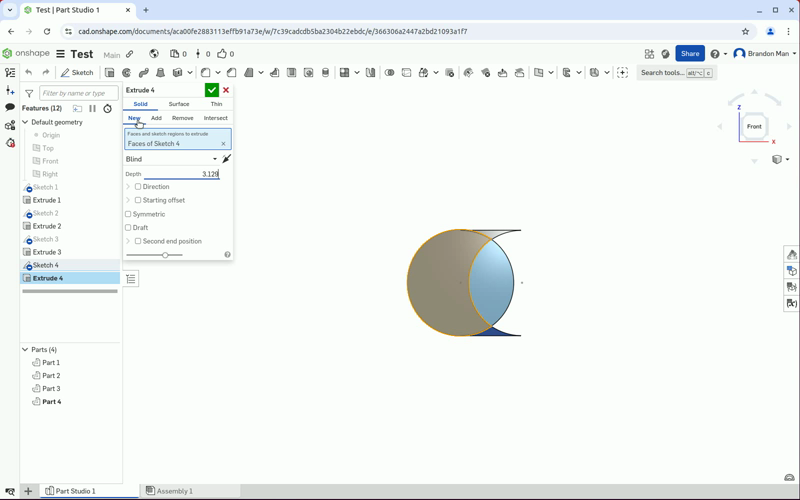
key(enter)
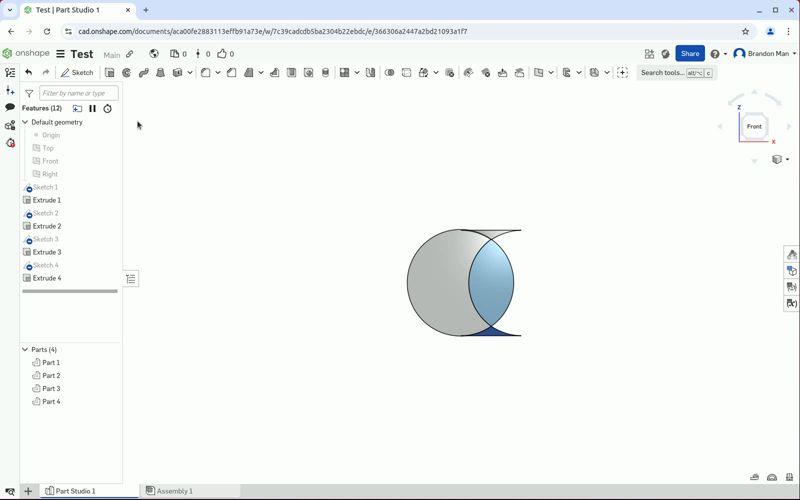
key(shift+h)
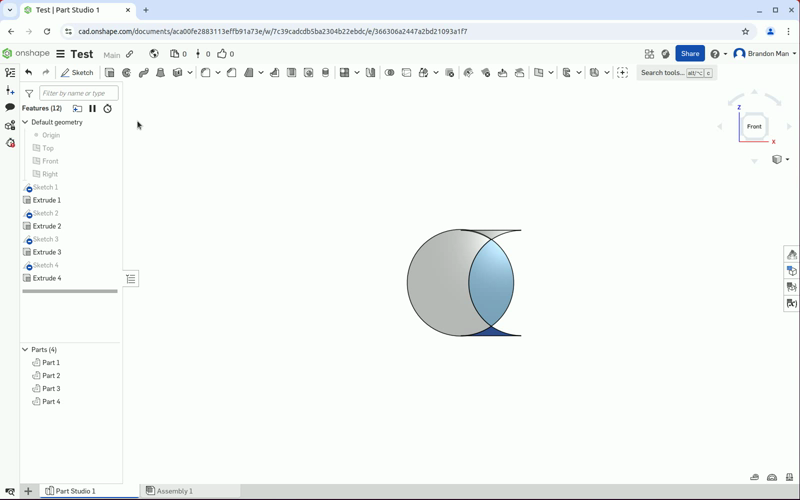
key(shift+h)
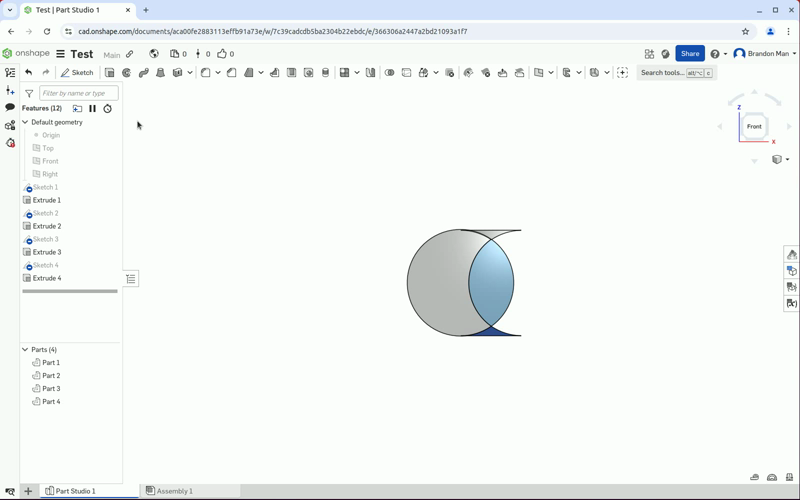
mouse_move(73, 189)
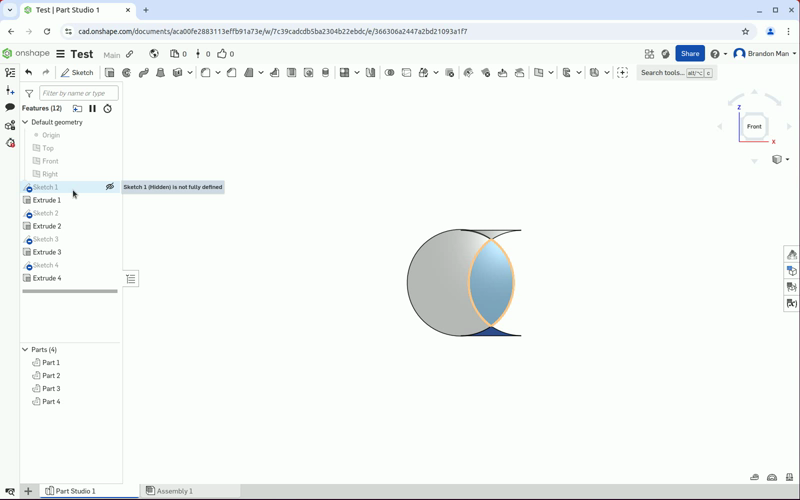
click(73, 189)
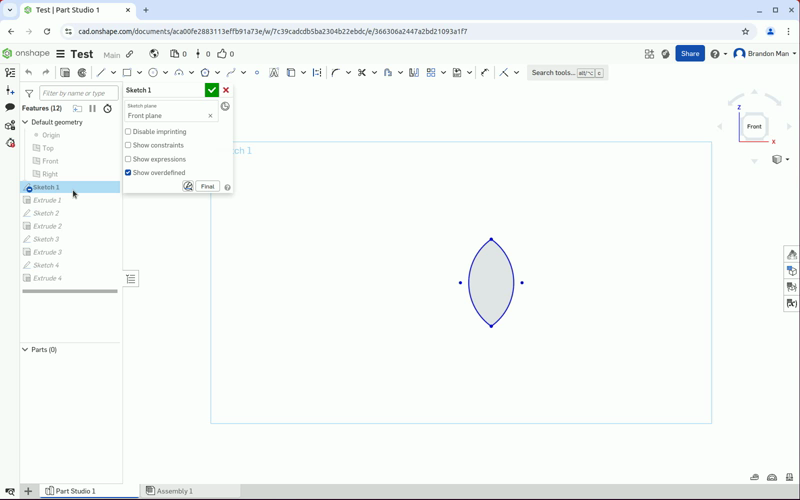
mouse_move(229, 92)
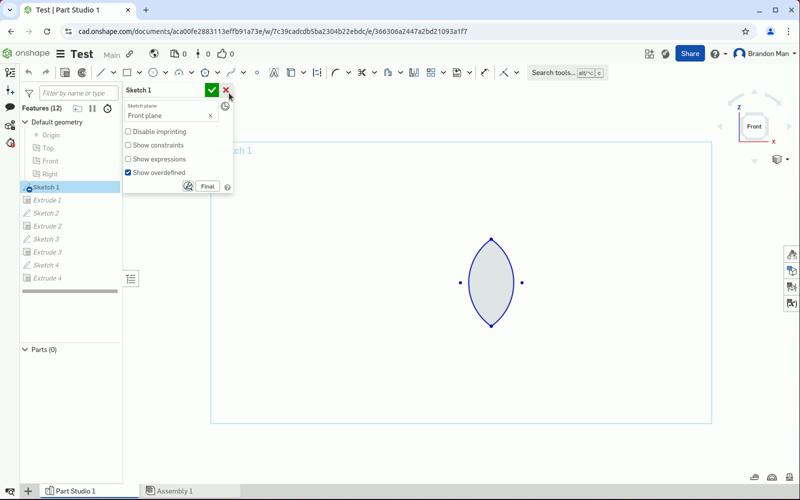
click(229, 92)
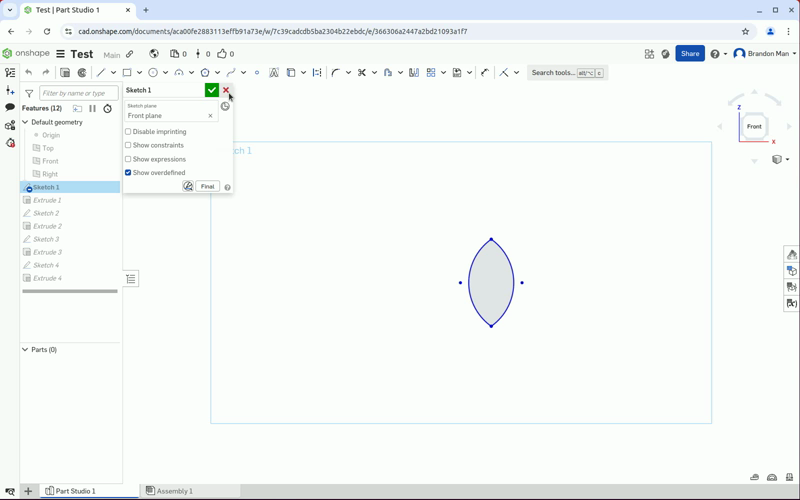
key(shift+s)
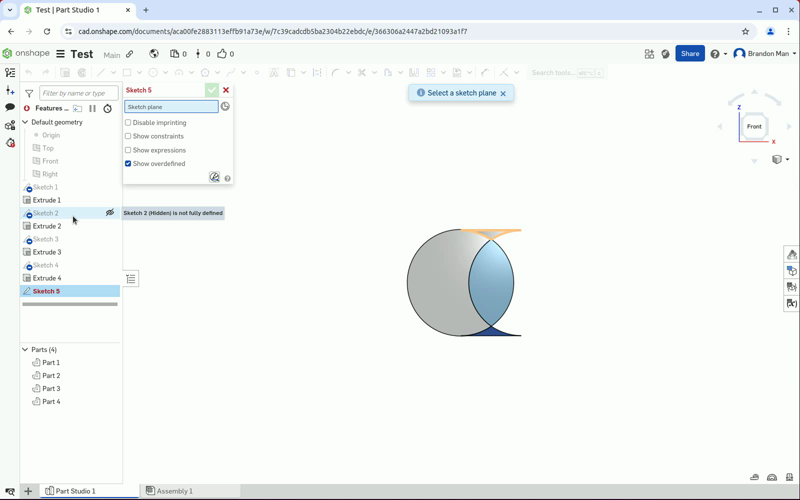
scroll(3)
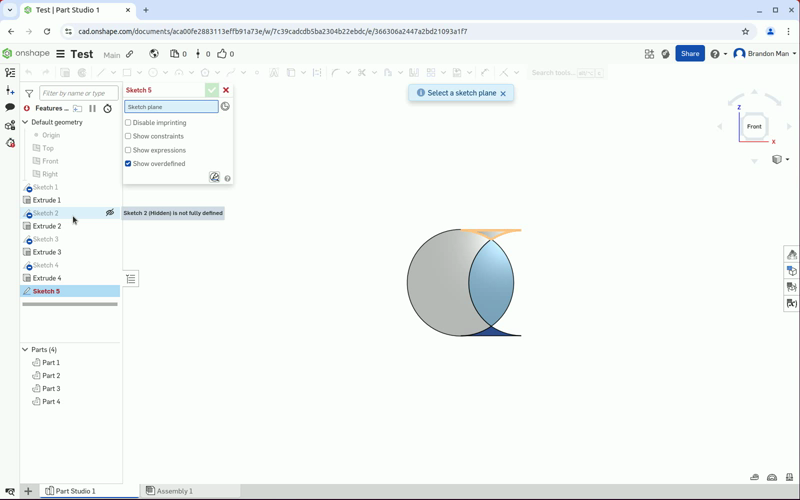
mouse_move(73, 163)
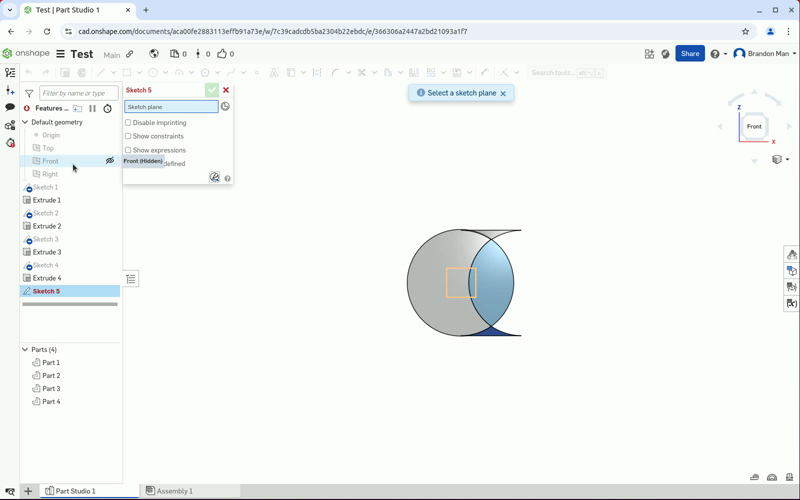
click(73, 163)
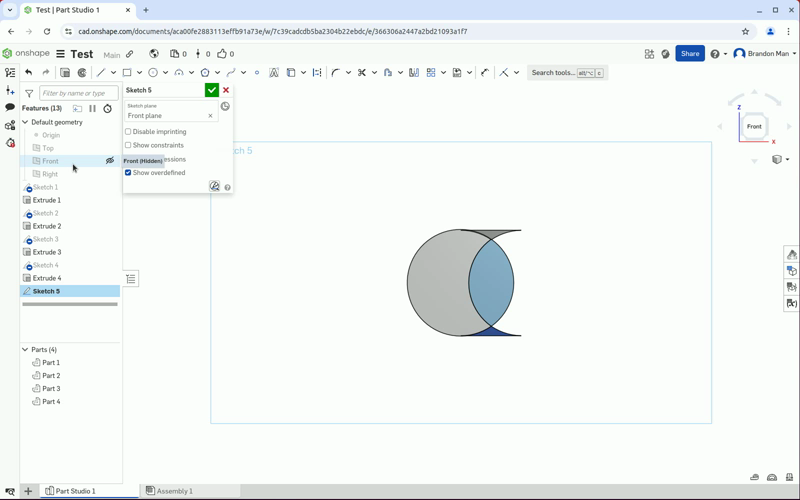
mouse_move(73, 352)
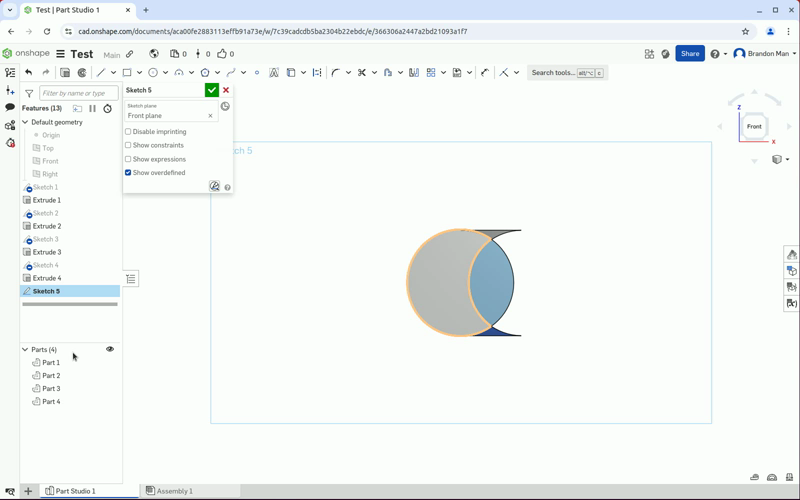
key(y)
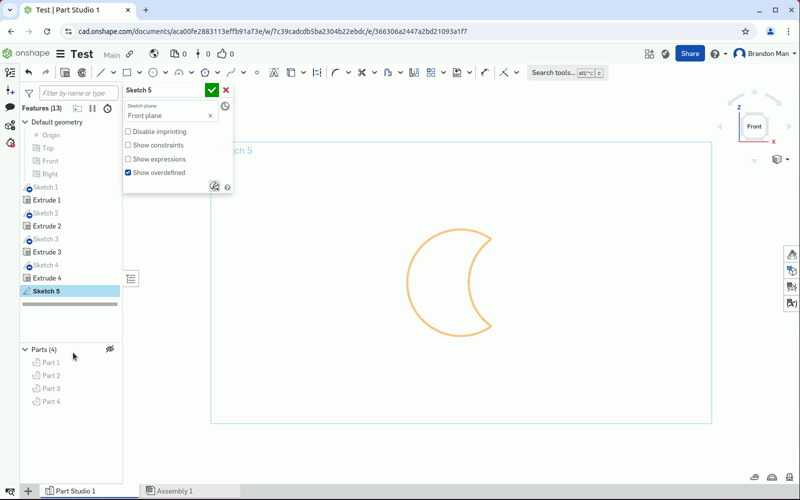
key(a)
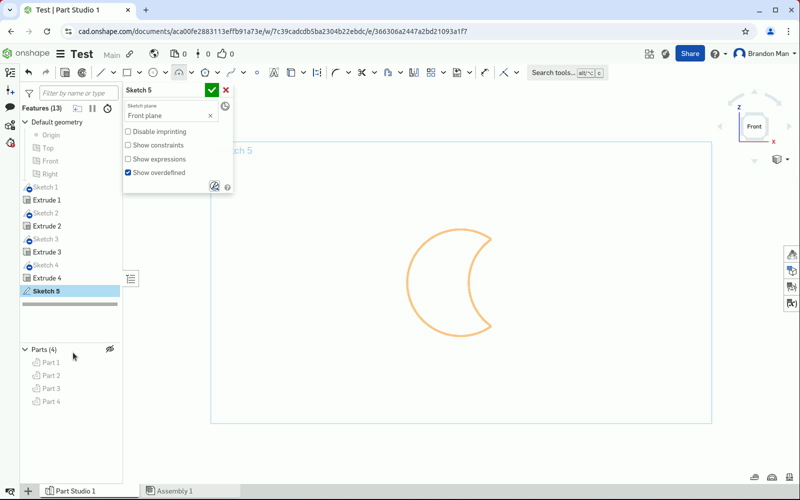
key_down(shift)
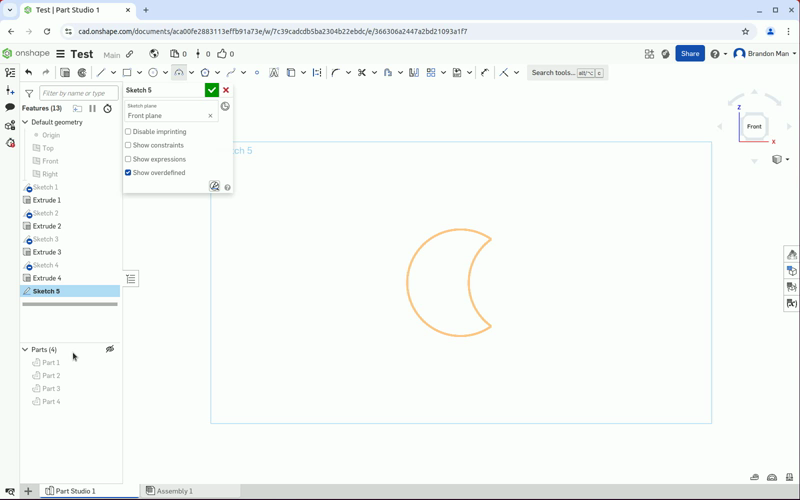
mouse_move(491, 326)
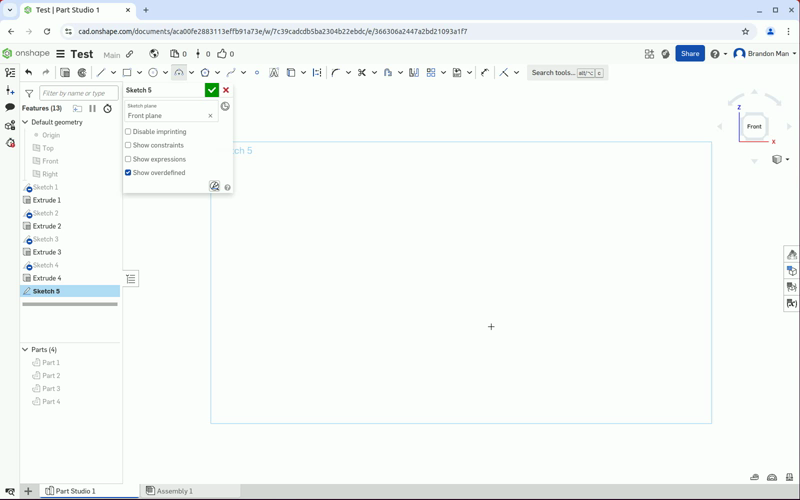
click(491, 326)
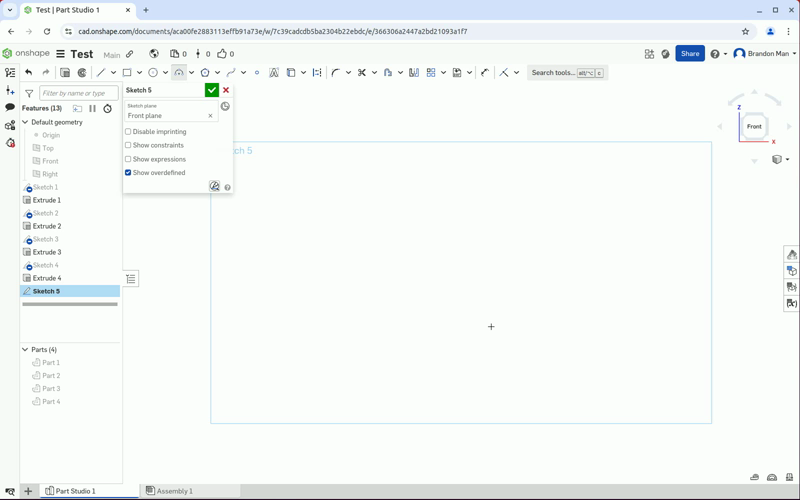
key_up(shift)
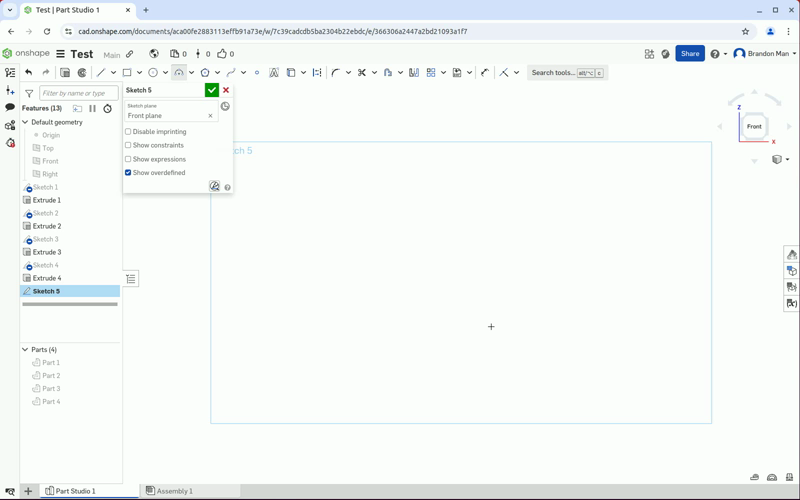
key_down(shift)
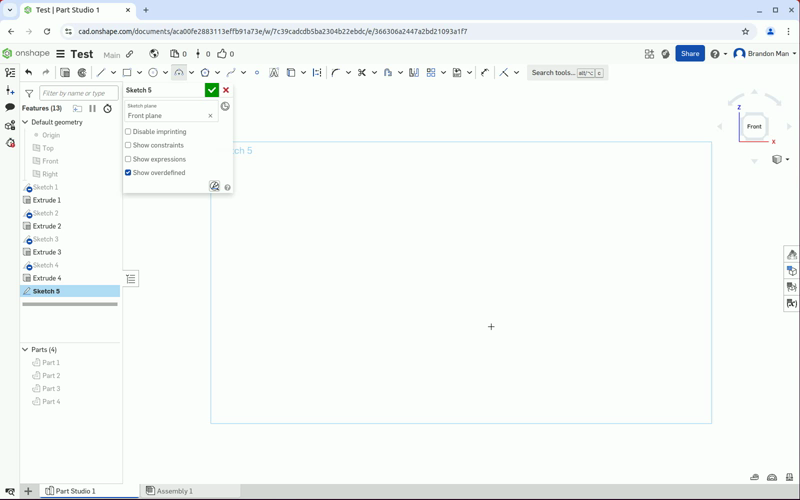
mouse_move(491, 239)
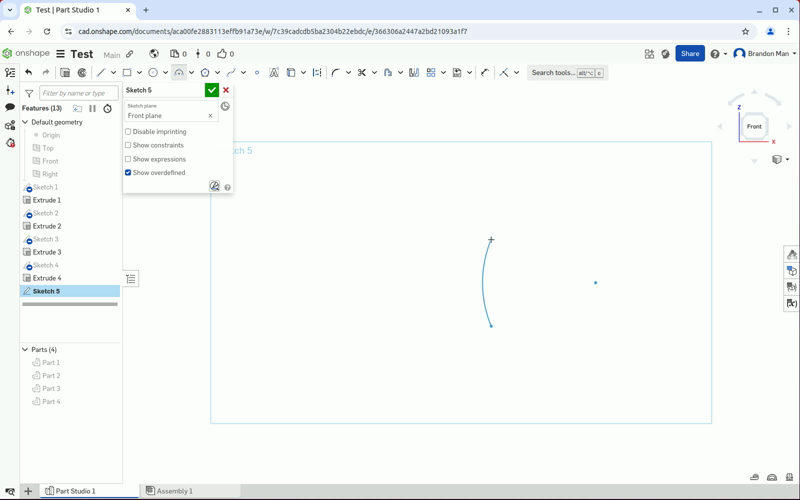
click(491, 239)
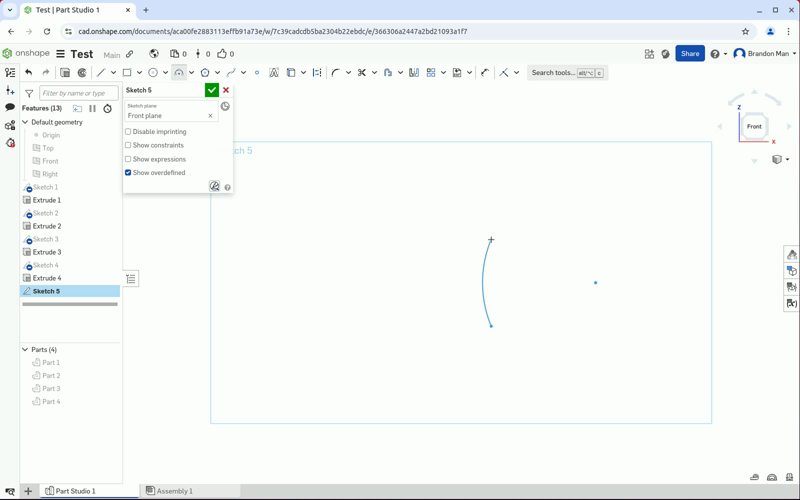
mouse_move(575, 282)
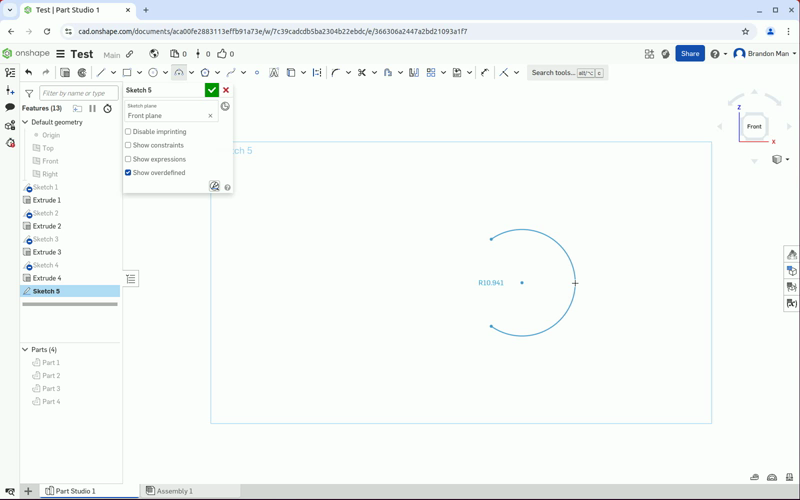
click(575, 282)
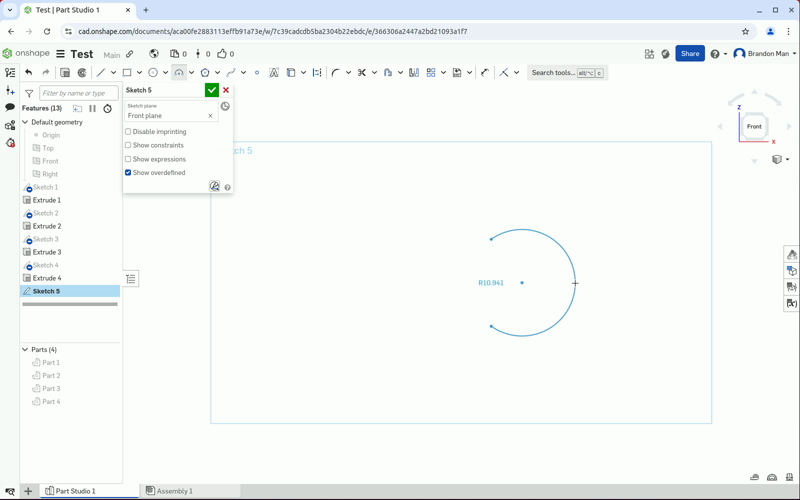
key_up(shift)
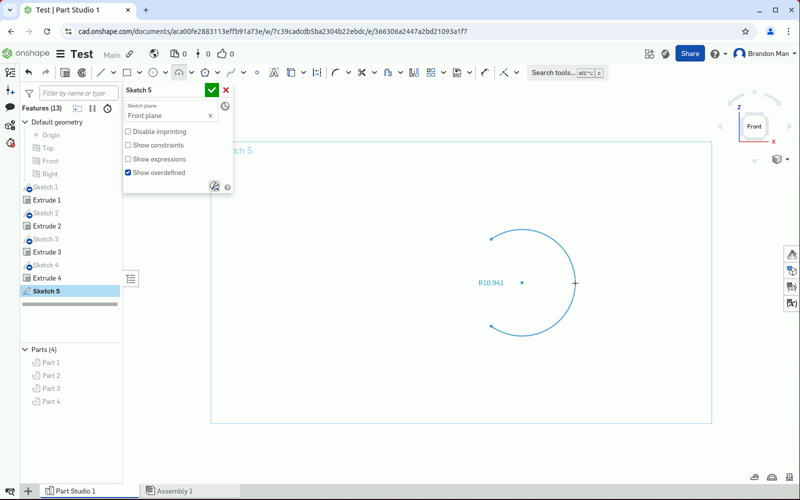
mouse_move(491, 239)
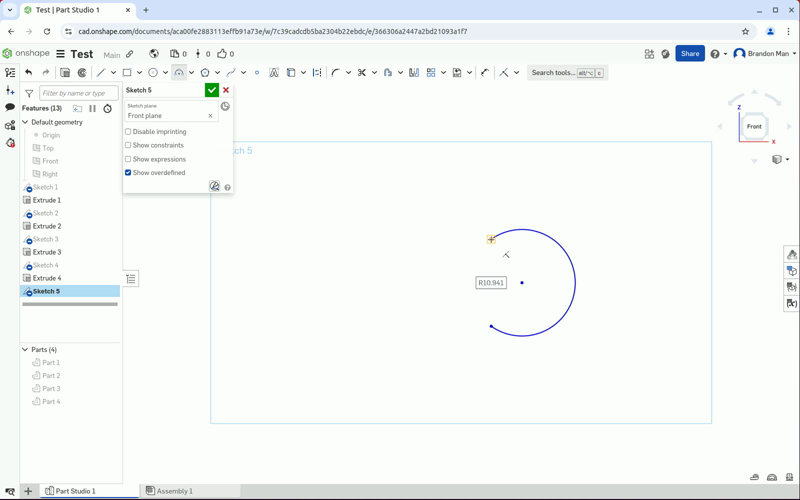
click(491, 239)
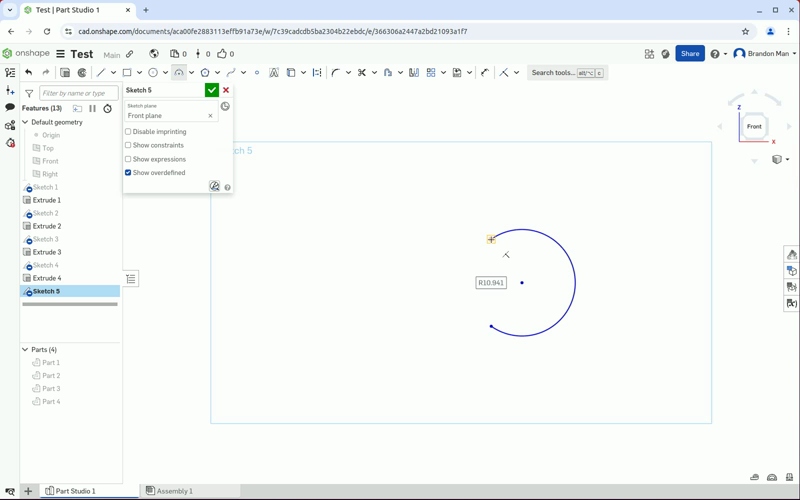
mouse_move(491, 326)
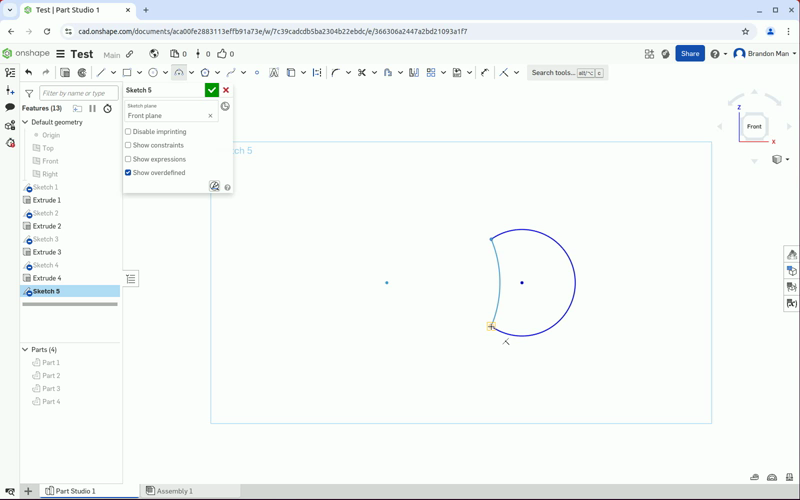
click(491, 326)
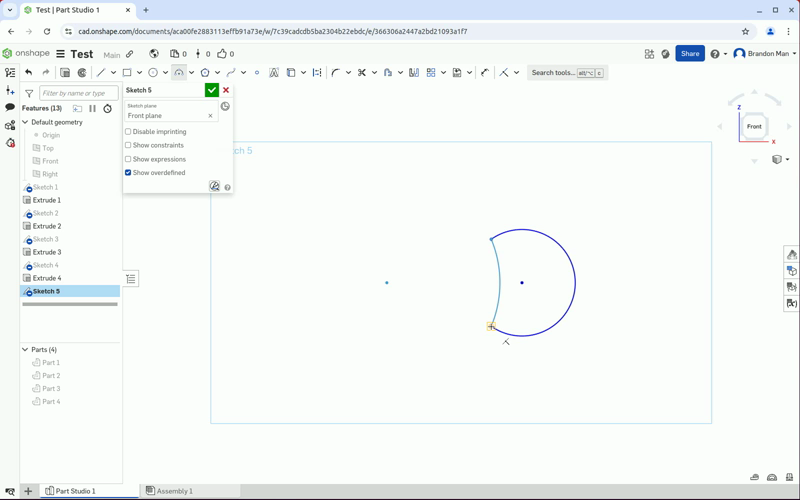
key_down(shift)
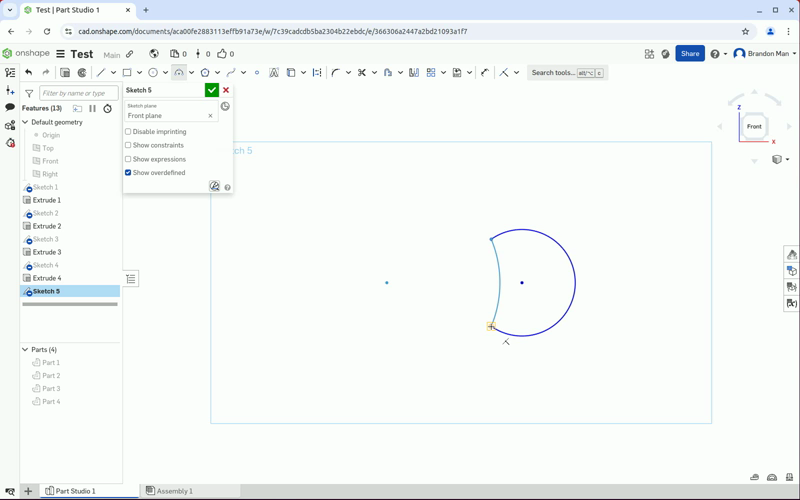
mouse_move(513, 282)
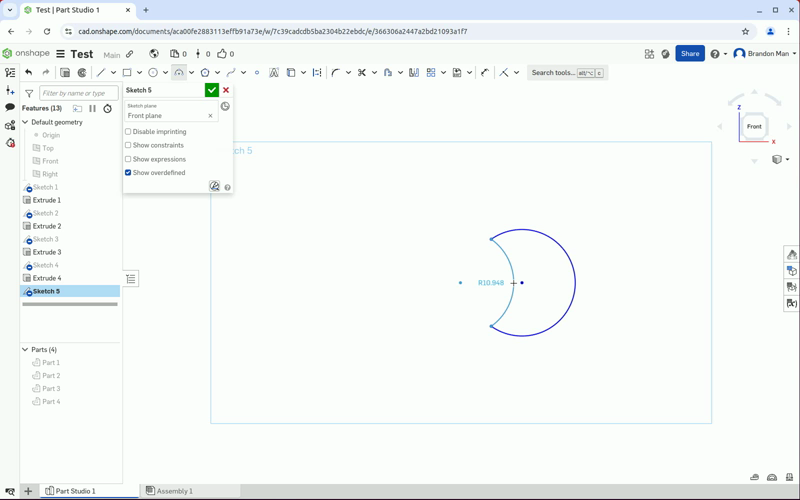
click(513, 282)
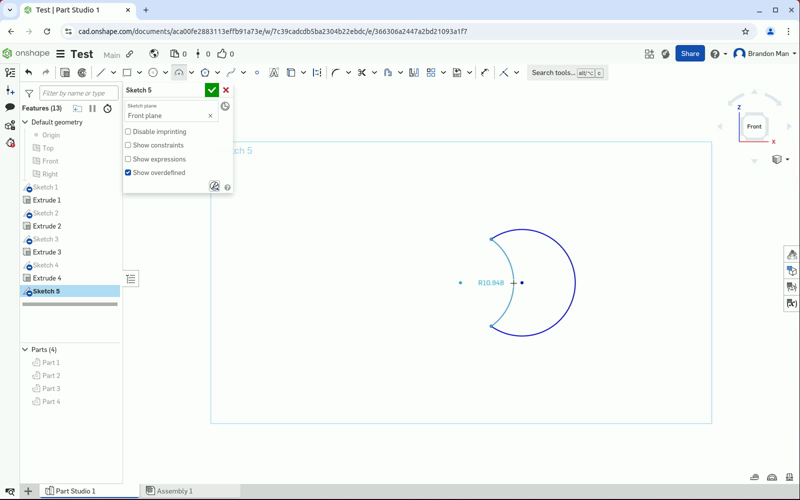
key_up(shift)
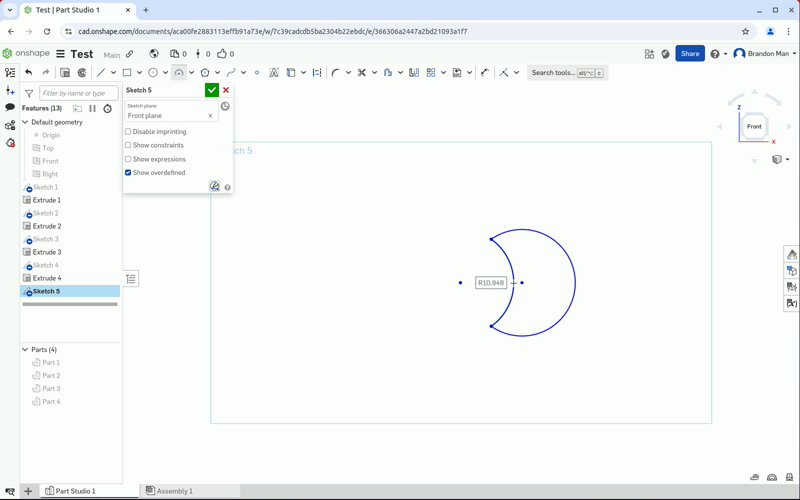
key(esc)
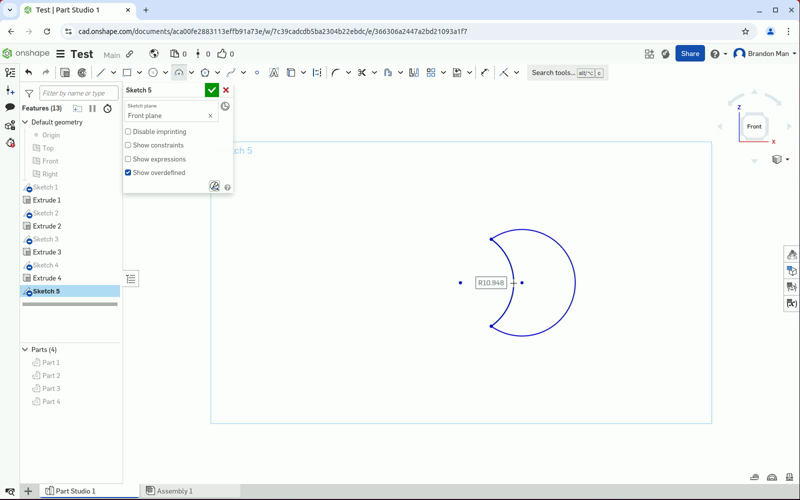
mouse_move(535, 292)
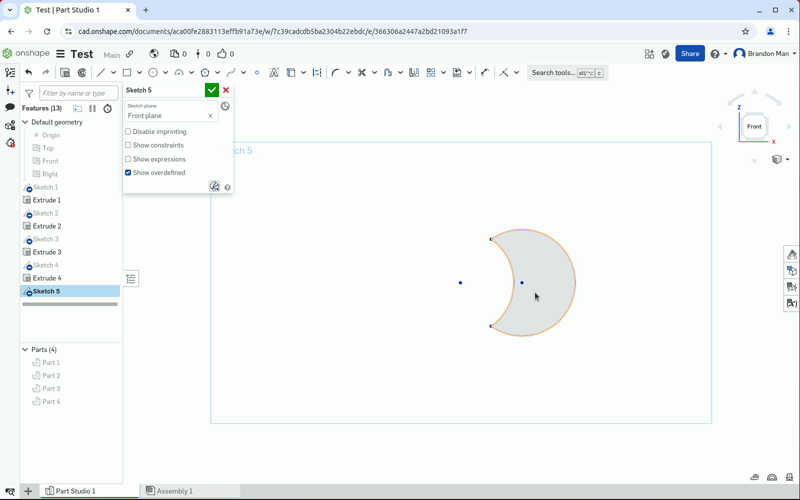
click(535, 292)
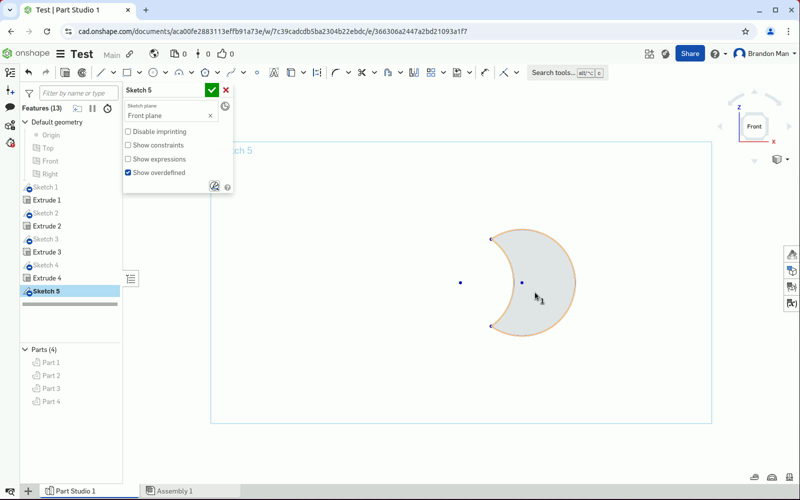
mouse_move(73, 352)
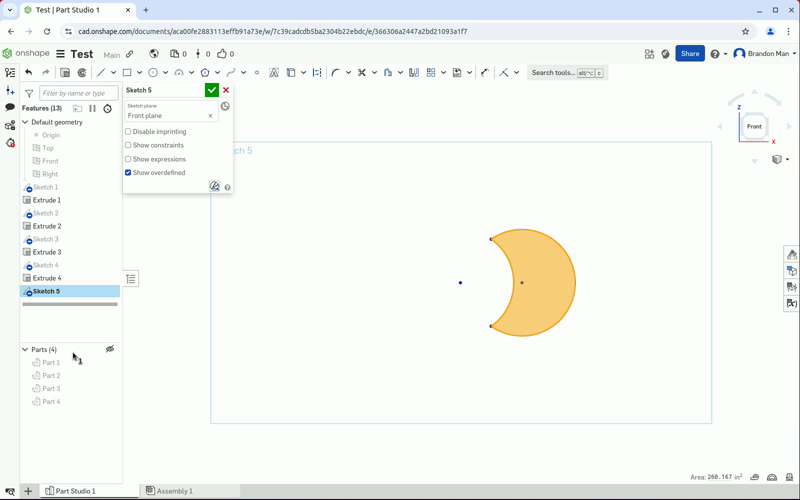
key(shift+y)
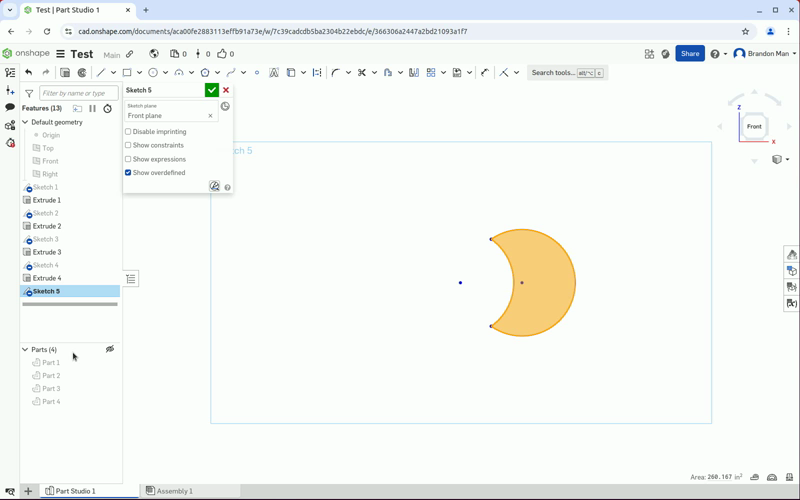
key(shift+e)
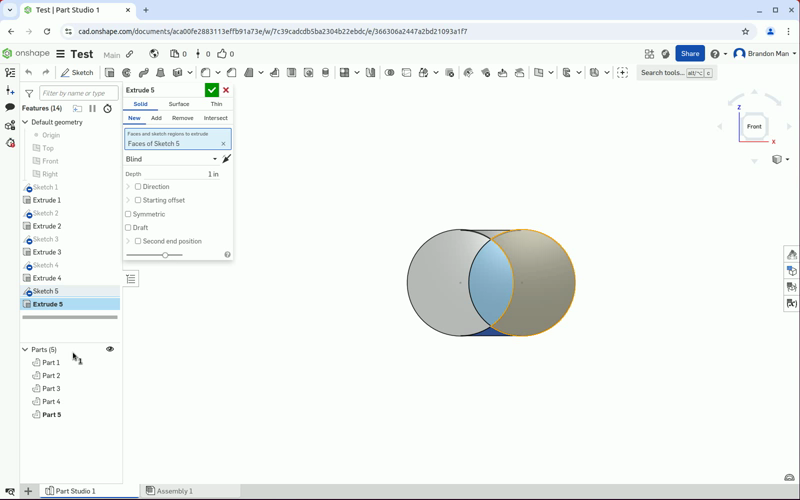
mouse_move(143, 106)
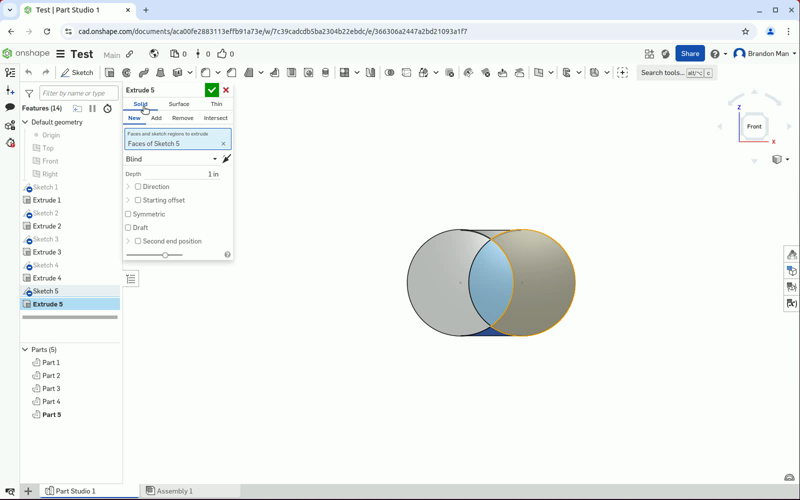
click(143, 106)
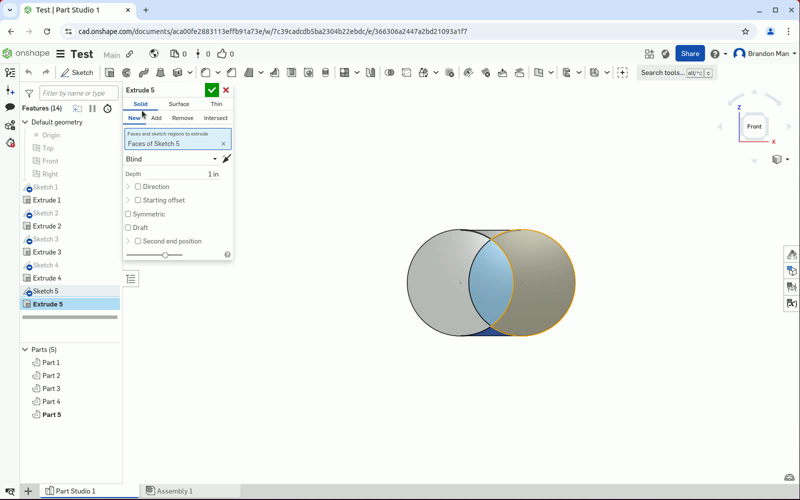
mouse_move(137, 120)
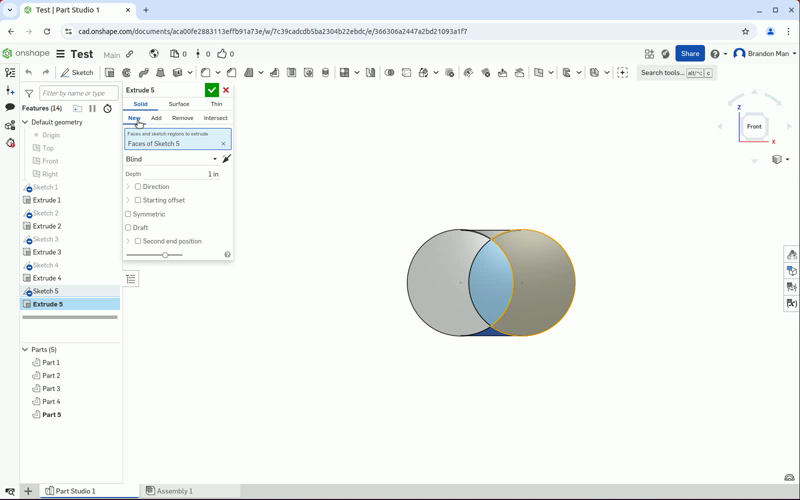
click(137, 120)
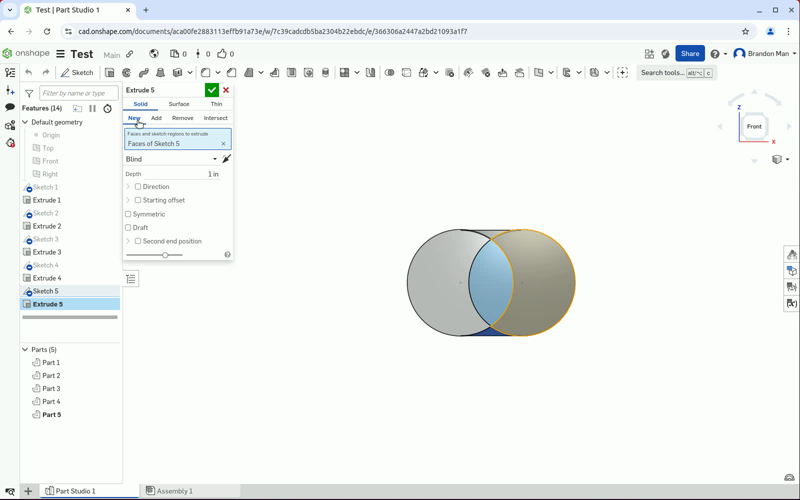
key(tab, 4)
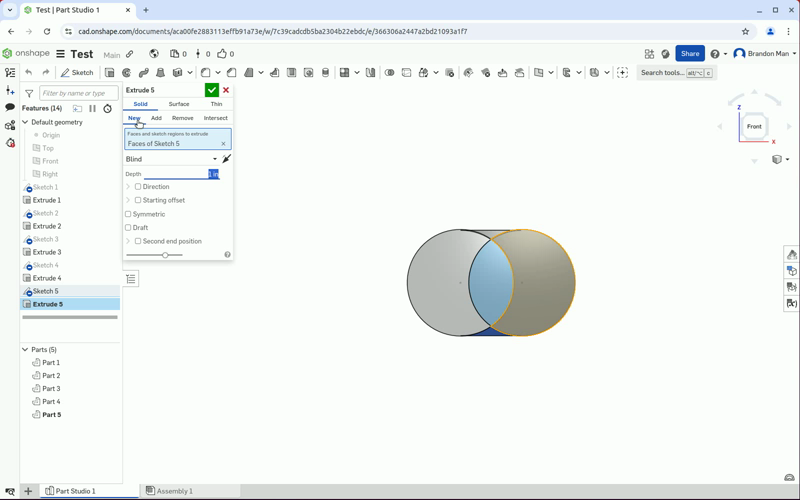
text(3.129)
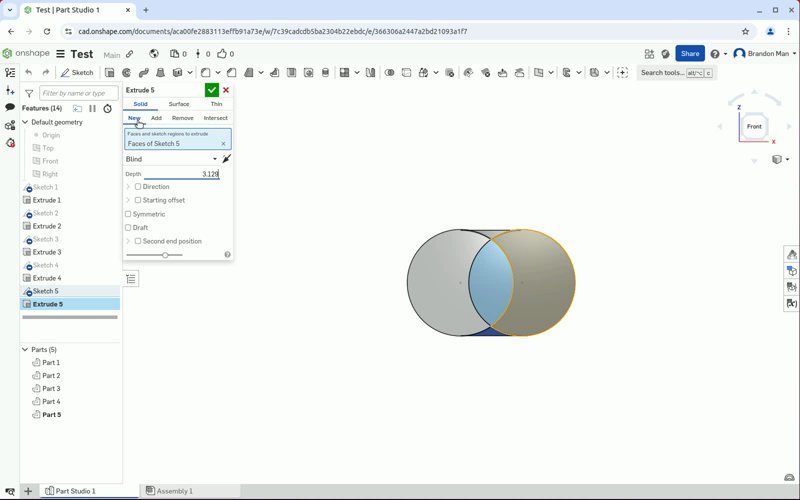
key(enter)
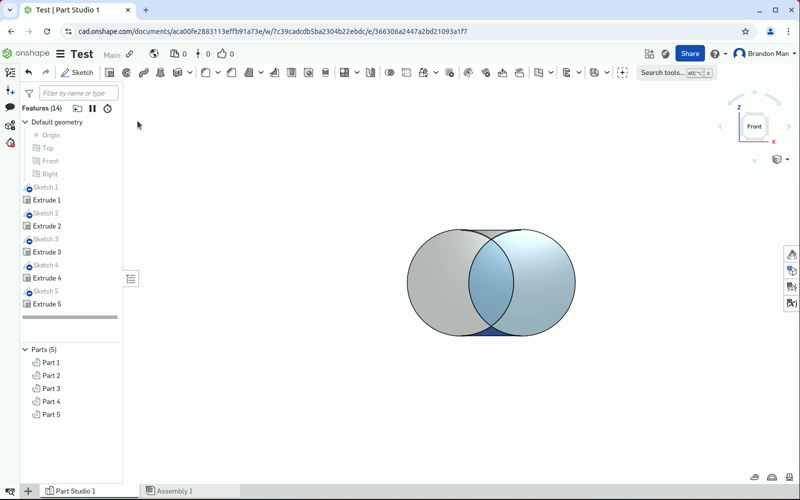
key(shift+h)
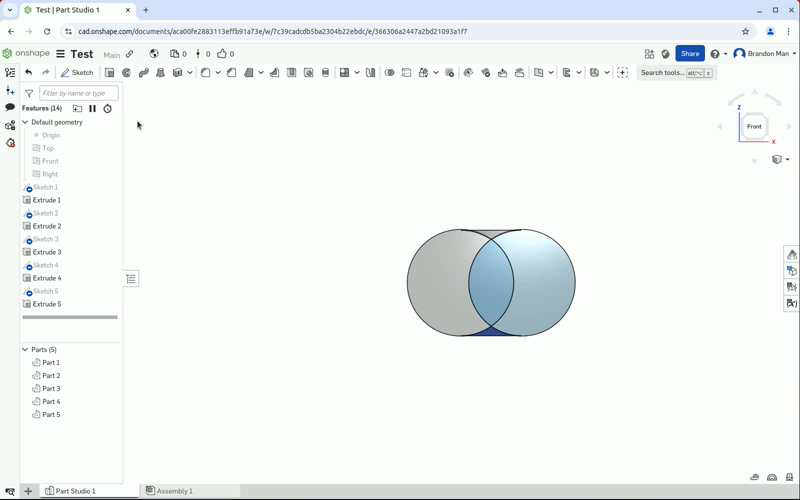
key(shift+h)
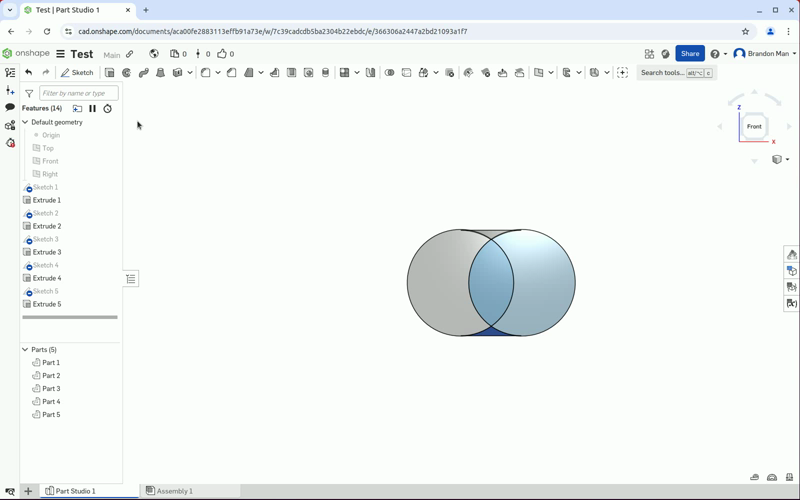
mouse_move(73, 189)
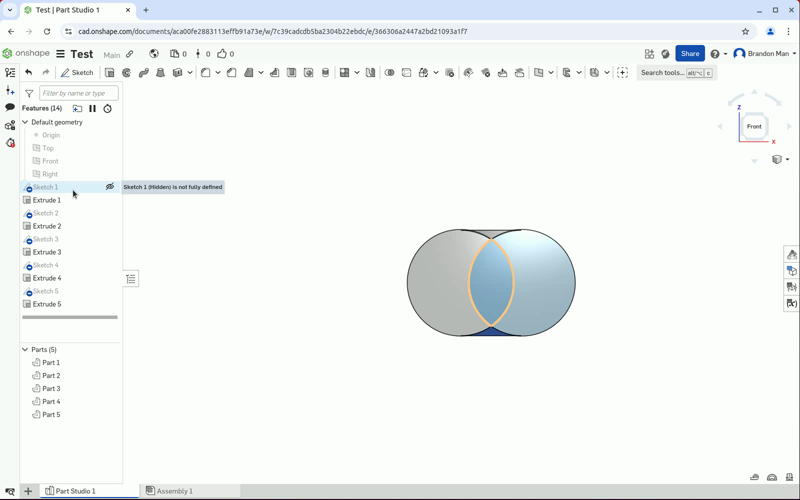
click(73, 189)
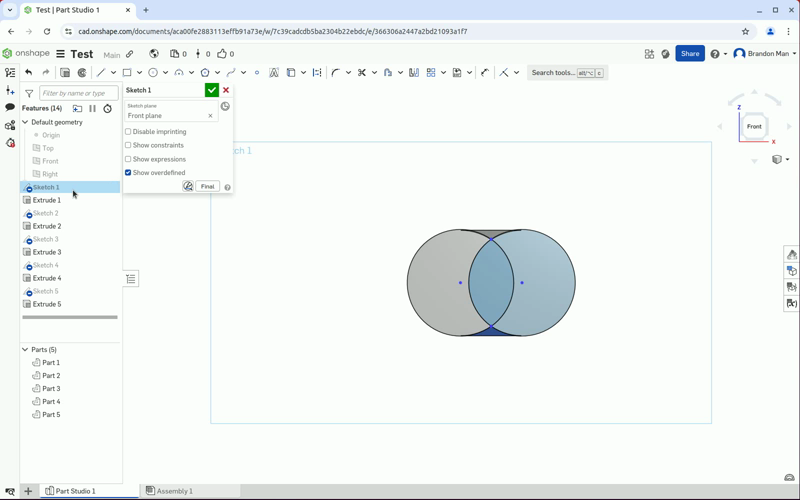
mouse_move(229, 92)
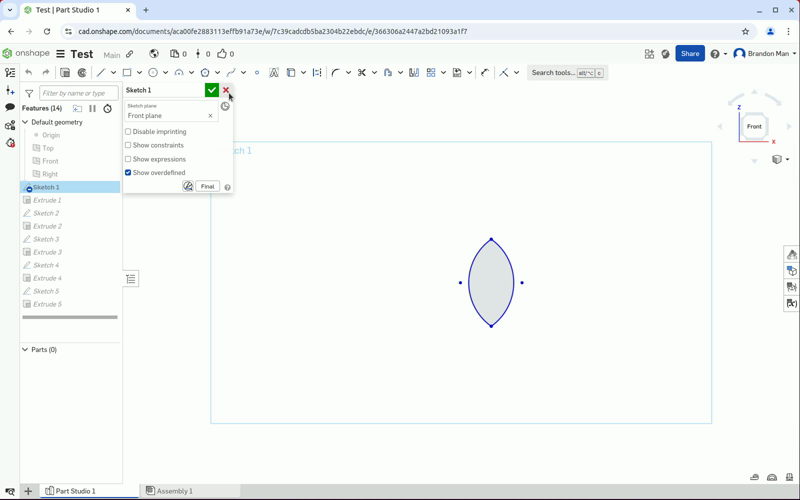
click(229, 92)
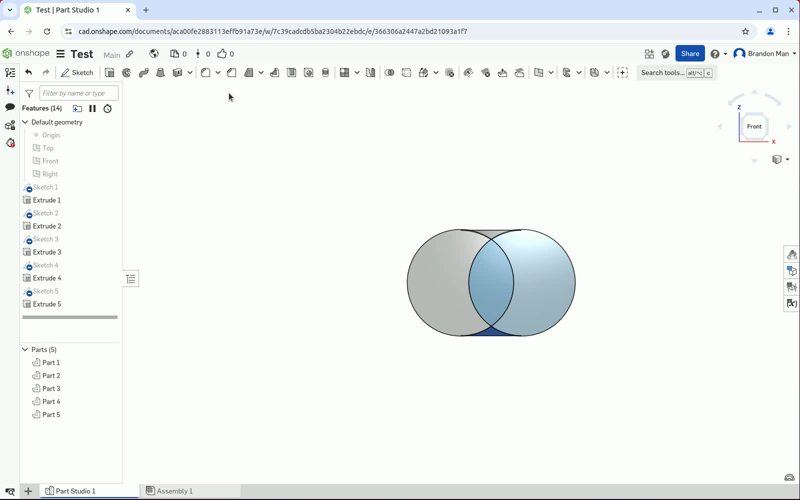
mouse_move(541, 75)
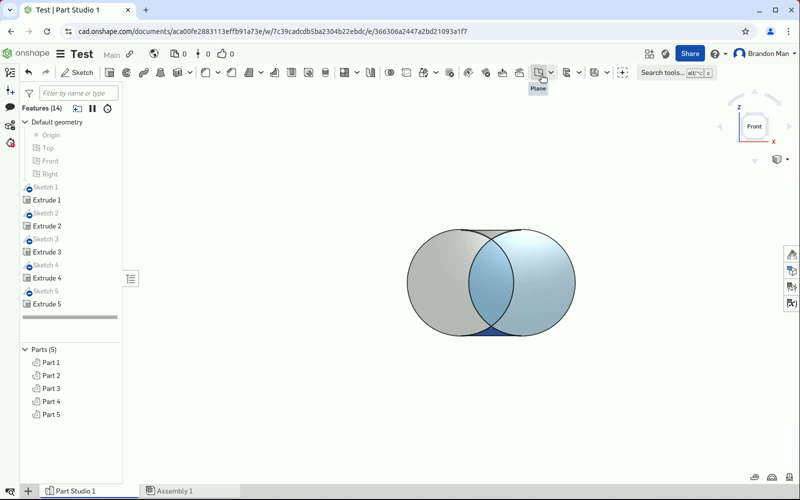
click(541, 75)
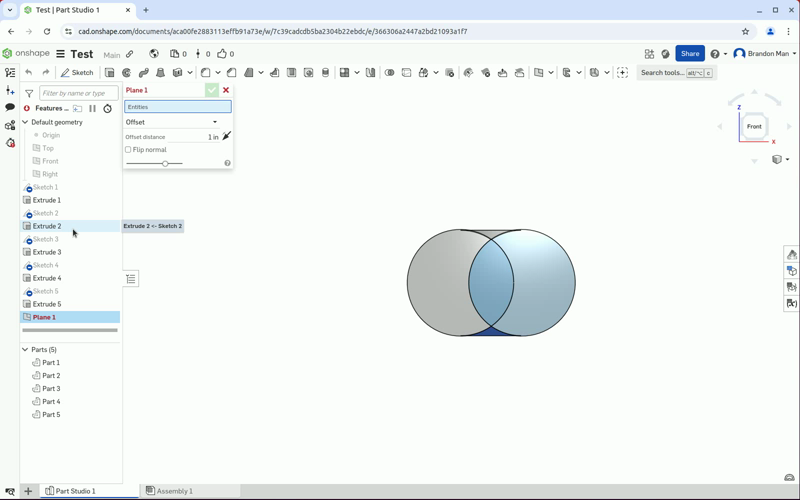
scroll(3)
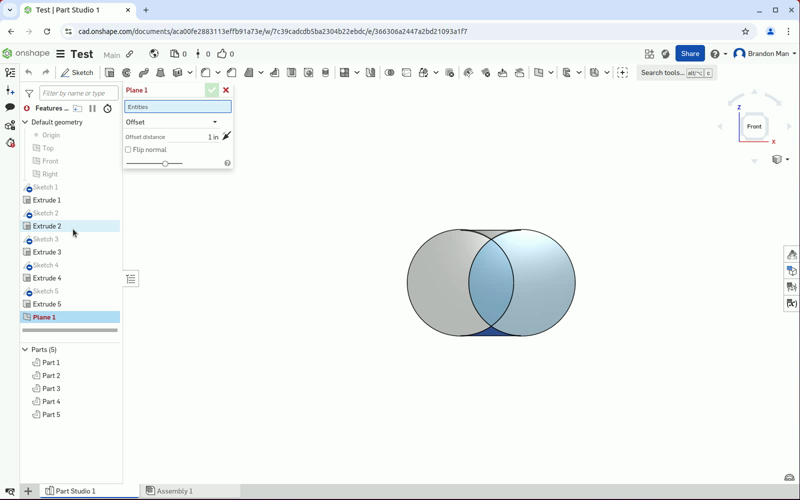
mouse_move(73, 163)
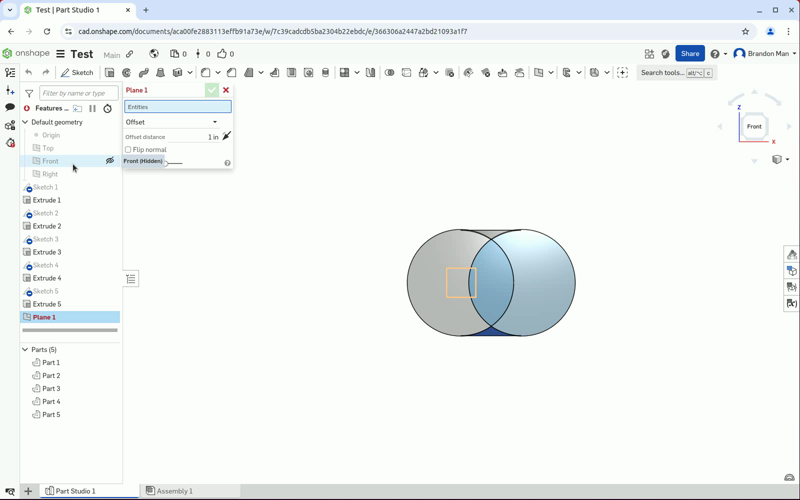
click(73, 163)
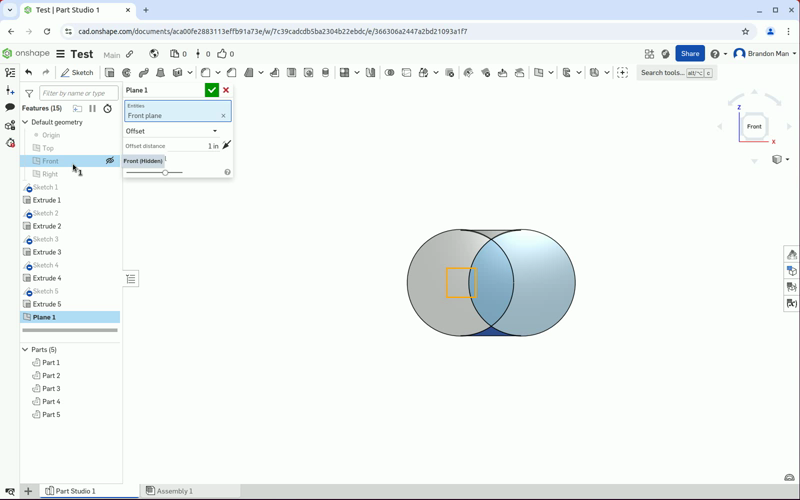
key(tab, 2)
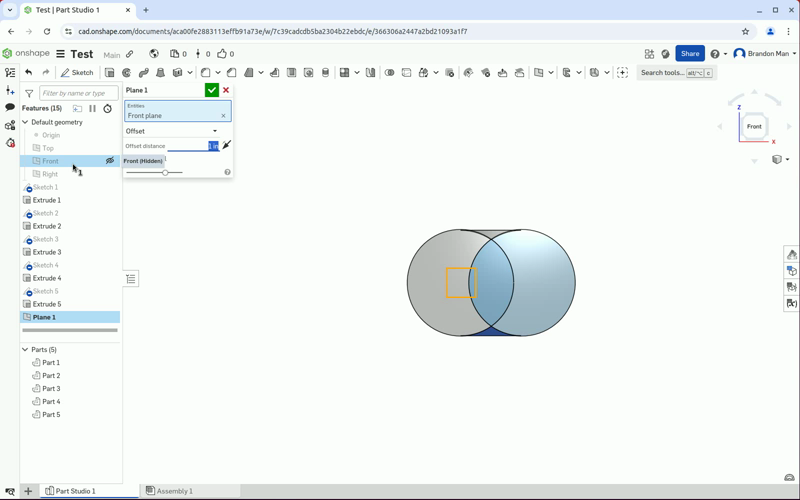
text(3.143)
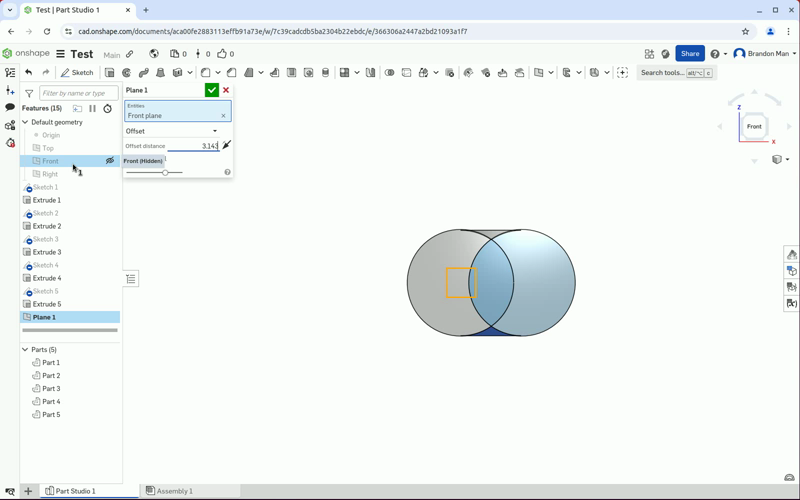
key(enter, 2)
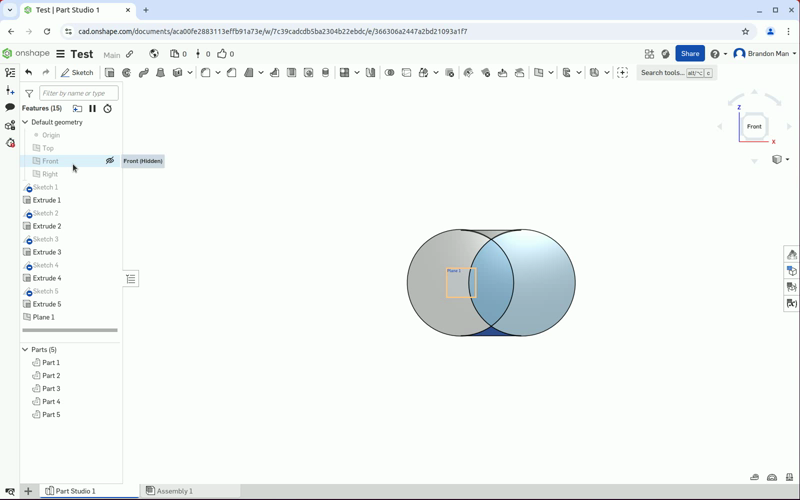
key(shift+s)
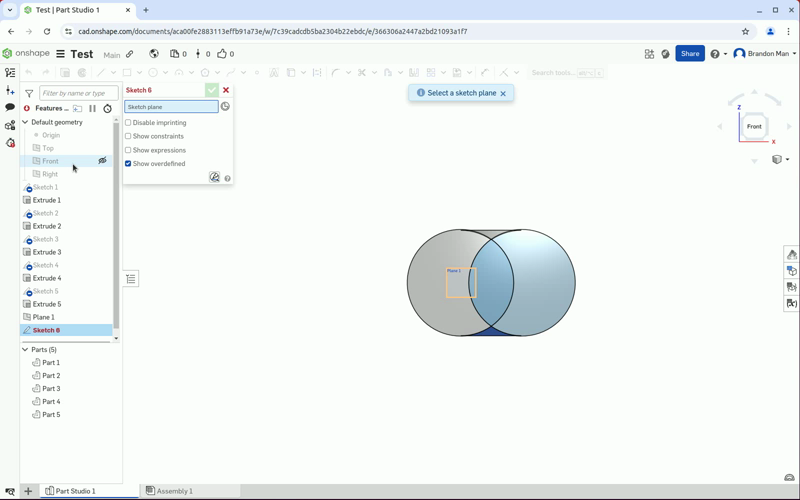
mouse_move(69, 319)
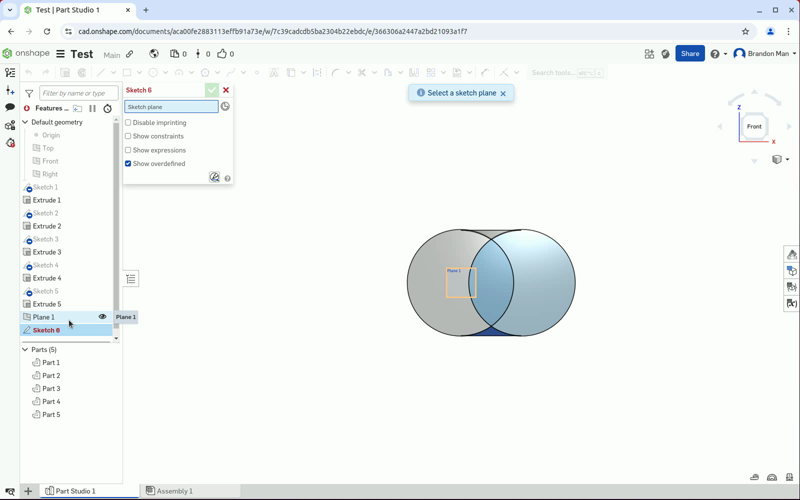
click(69, 319)
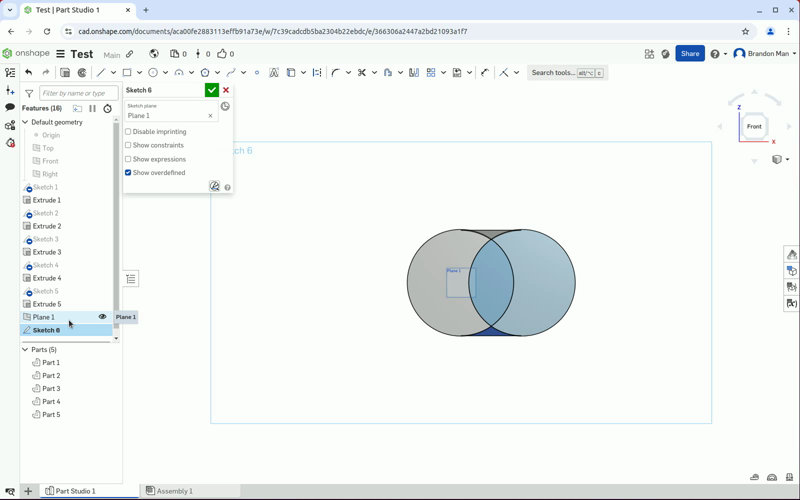
mouse_move(73, 352)
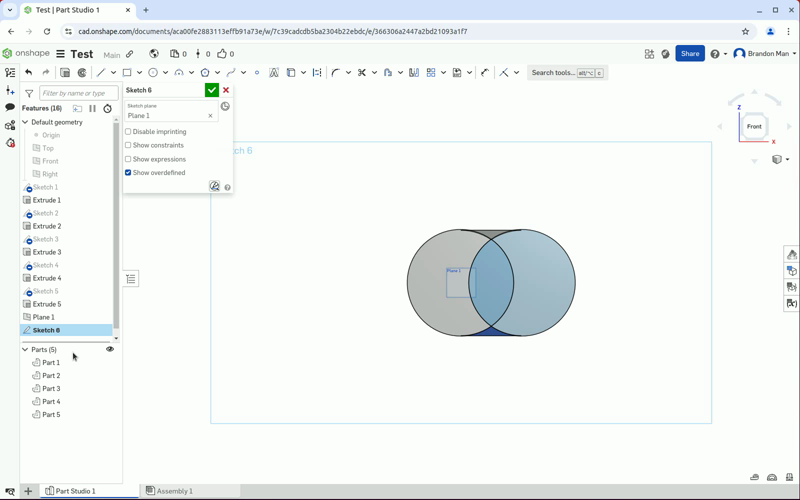
key(y)
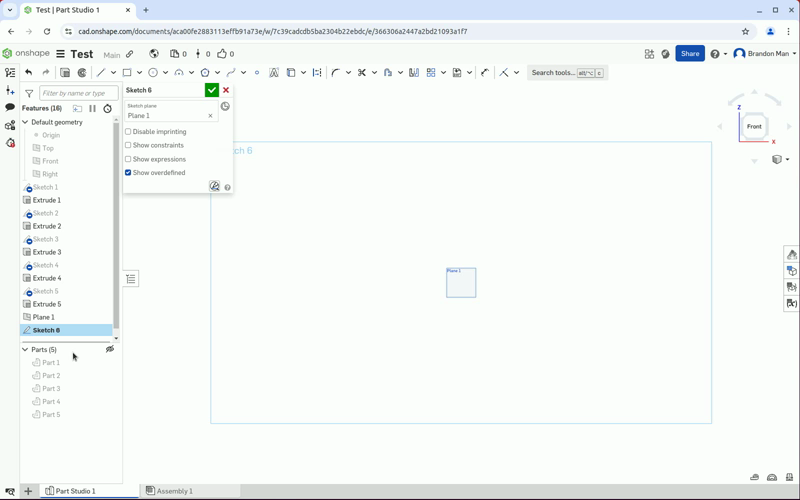
key(c)
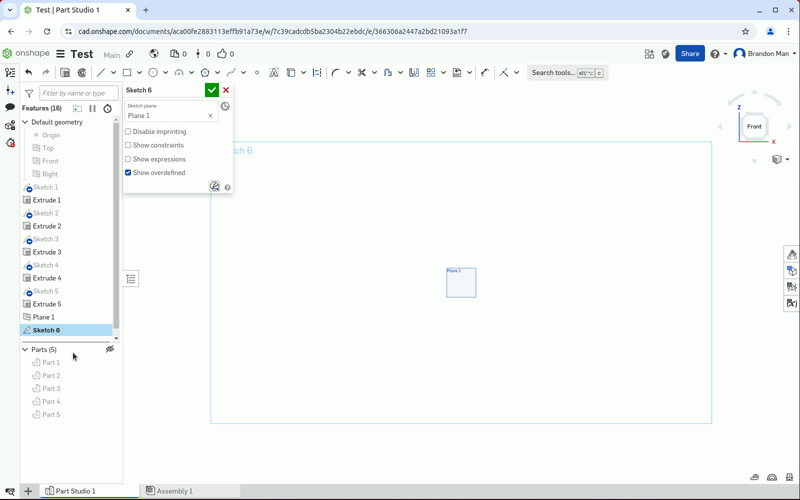
key_down(shift)
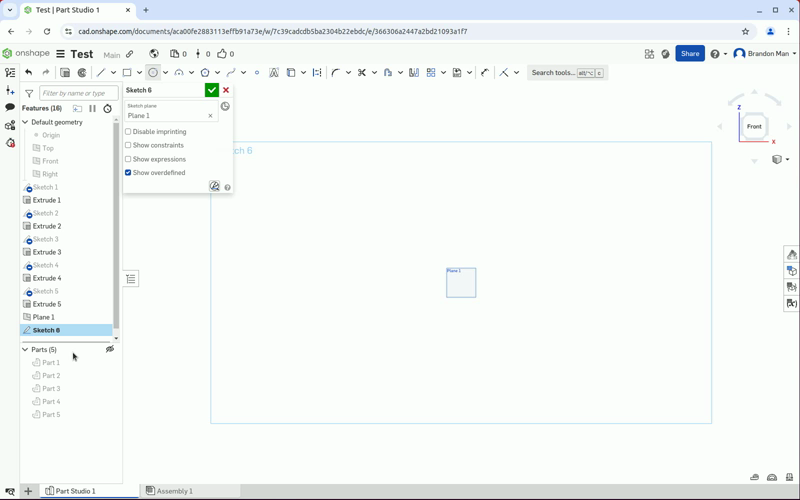
mouse_move(548, 282)
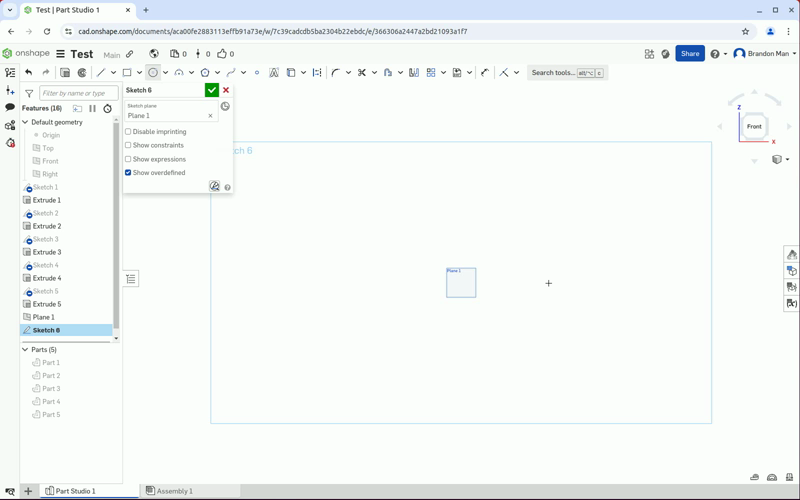
click(548, 282)
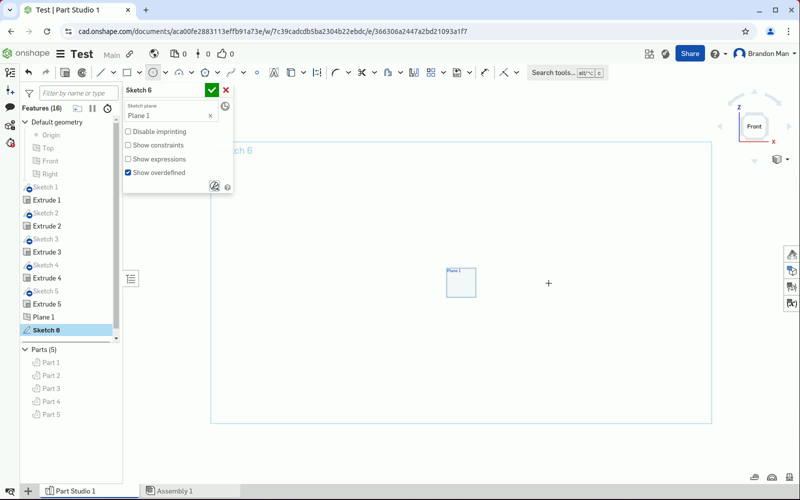
key_up(shift)
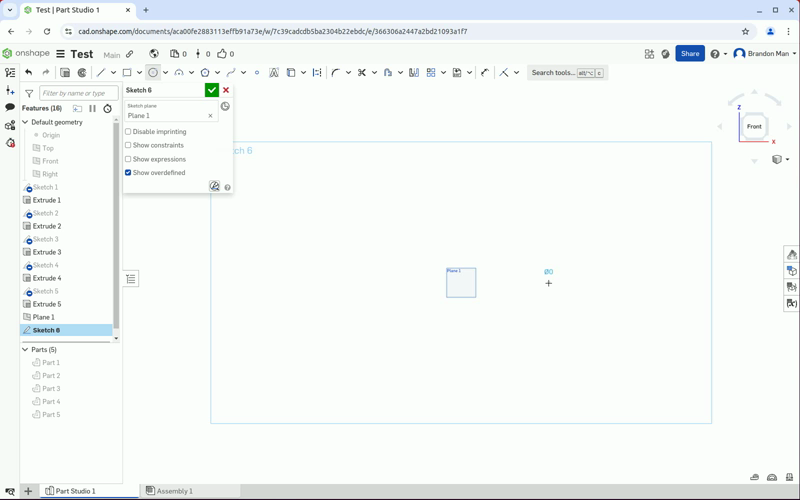
mouse_move(556, 282)
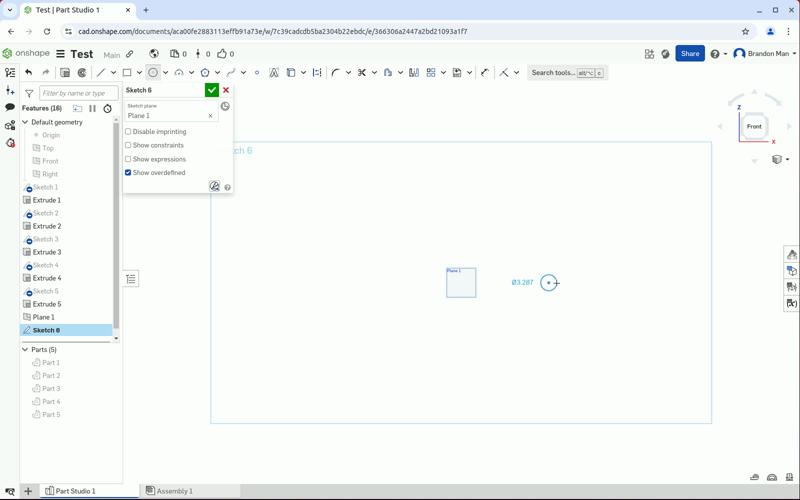
click(556, 282)
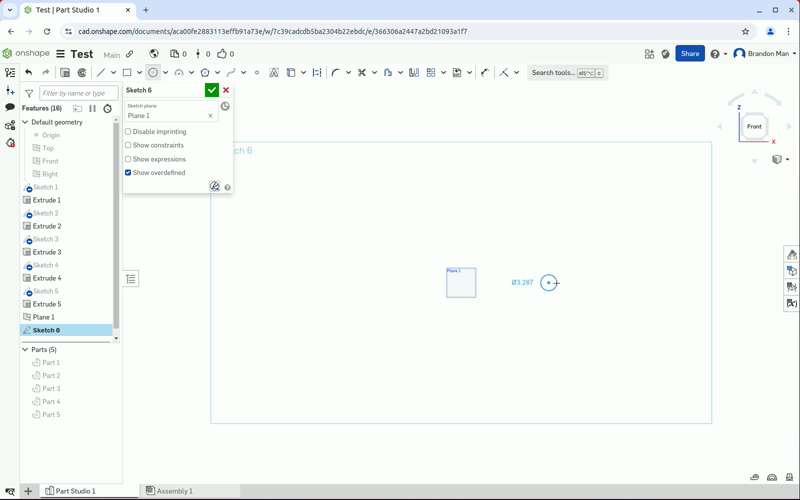
key(esc)
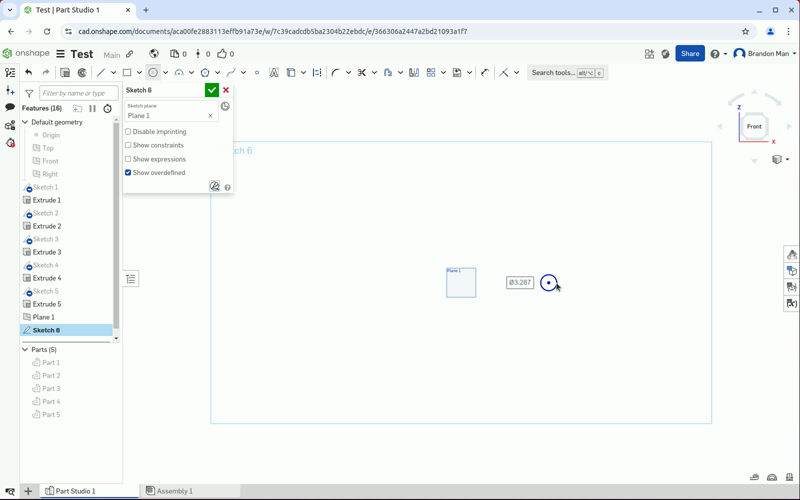
mouse_move(551, 281)
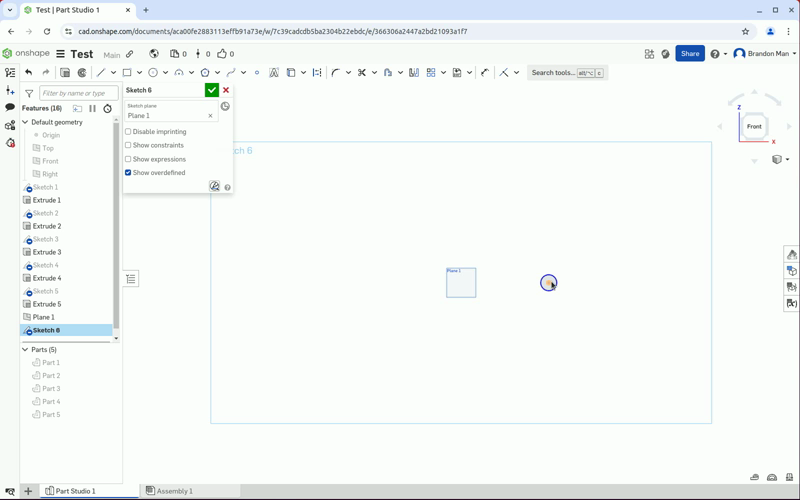
scroll(6)
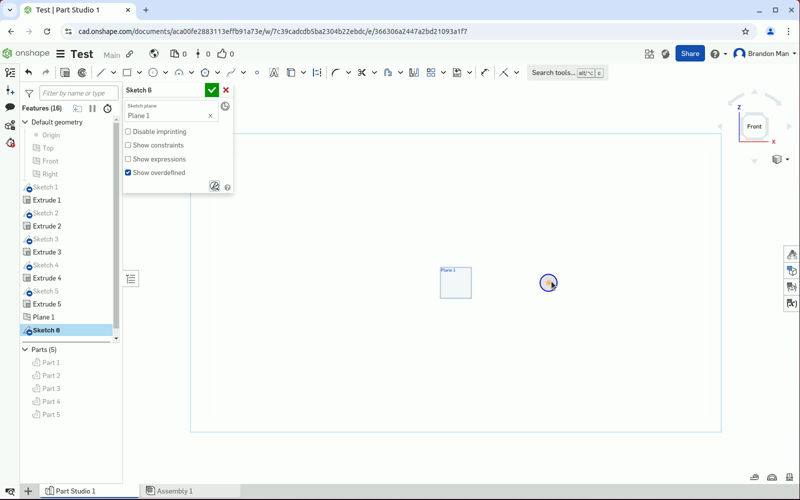
scroll(6)
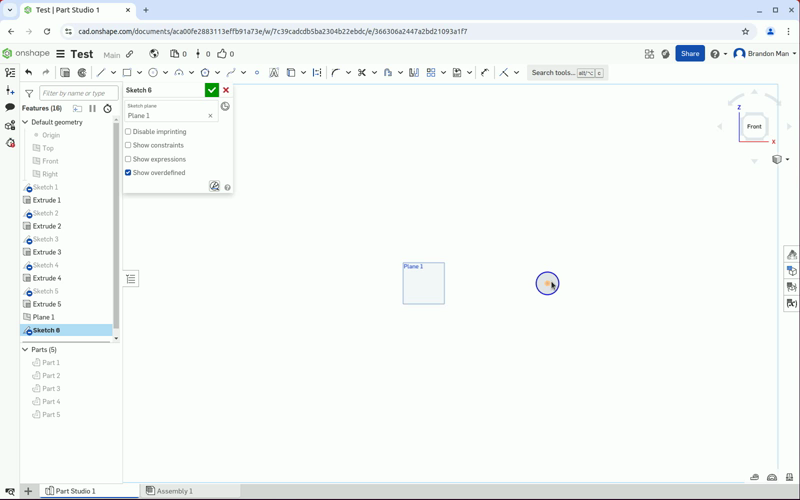
scroll(6)
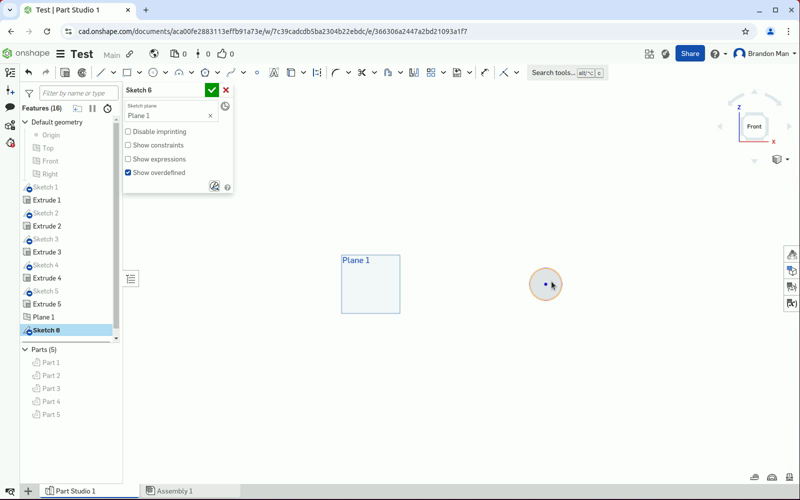
scroll(6)
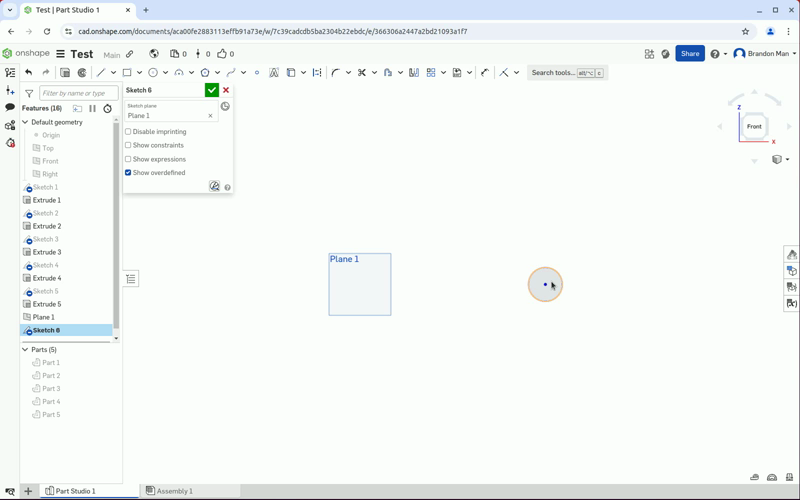
scroll(6)
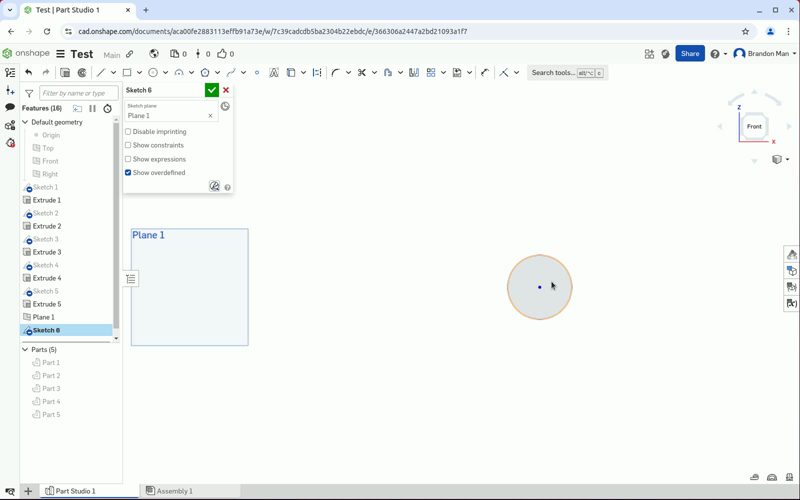
scroll(6)
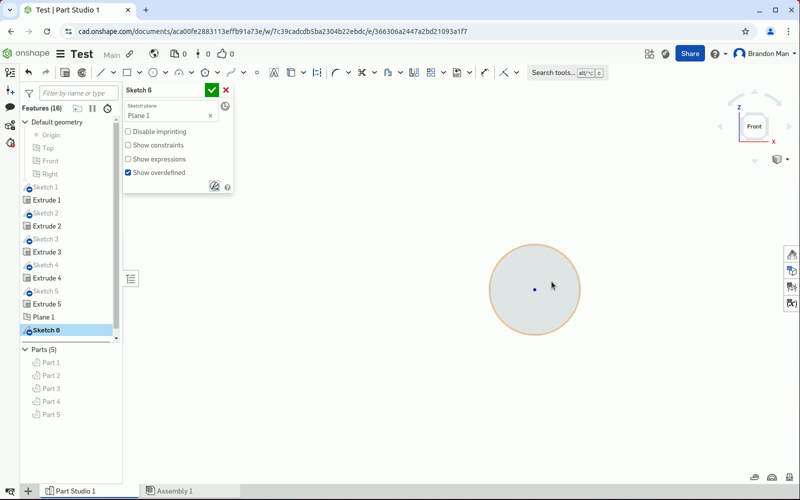
scroll(6)
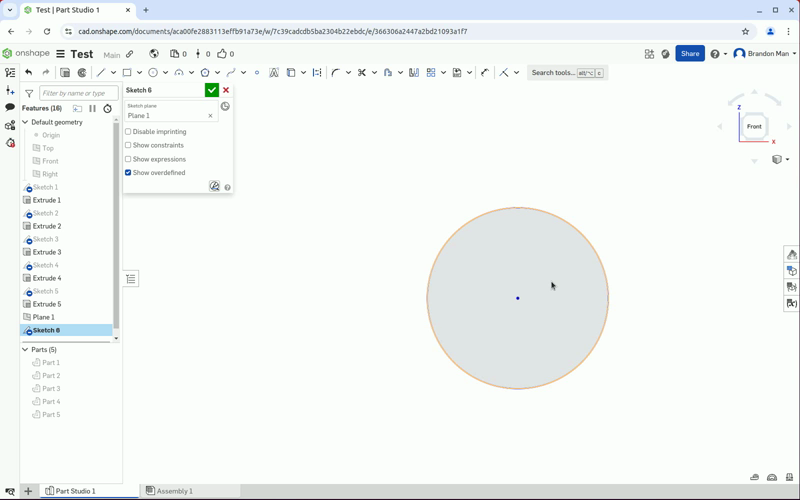
click(551, 281)
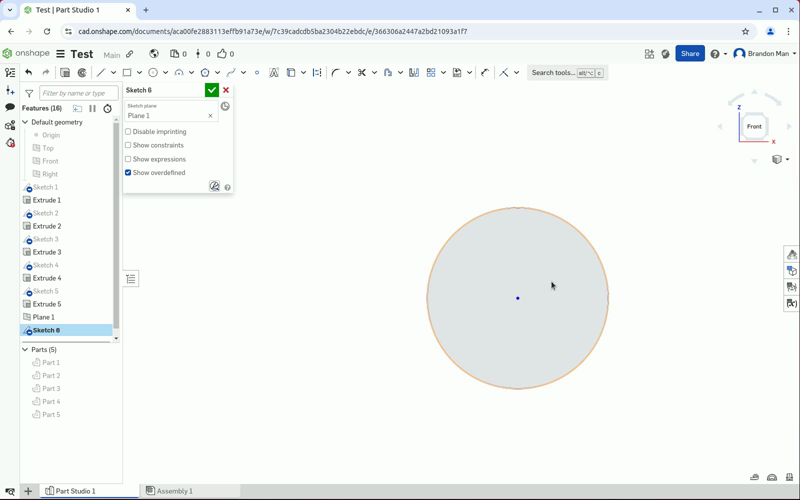
scroll(-6)
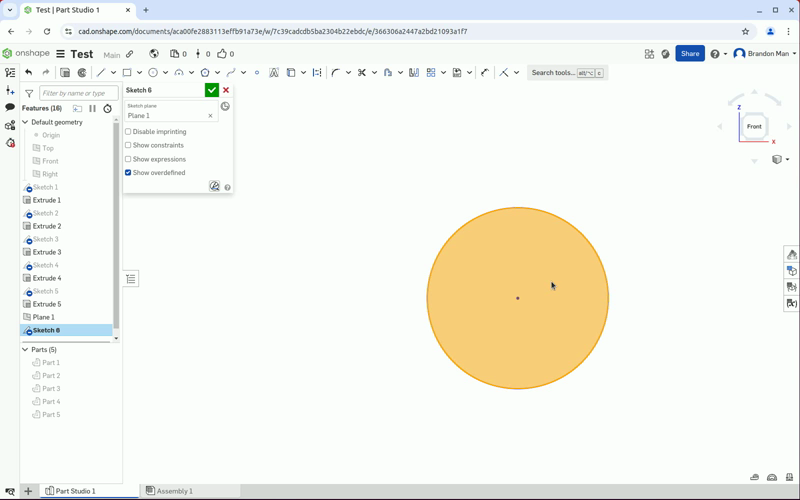
scroll(-6)
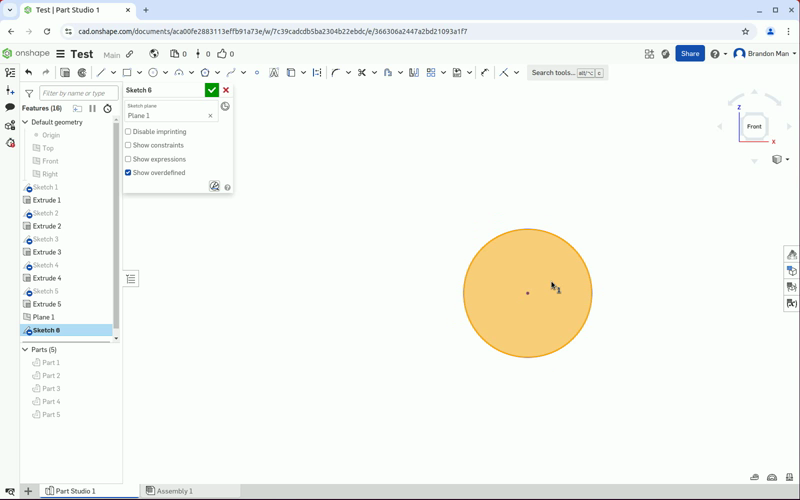
scroll(-6)
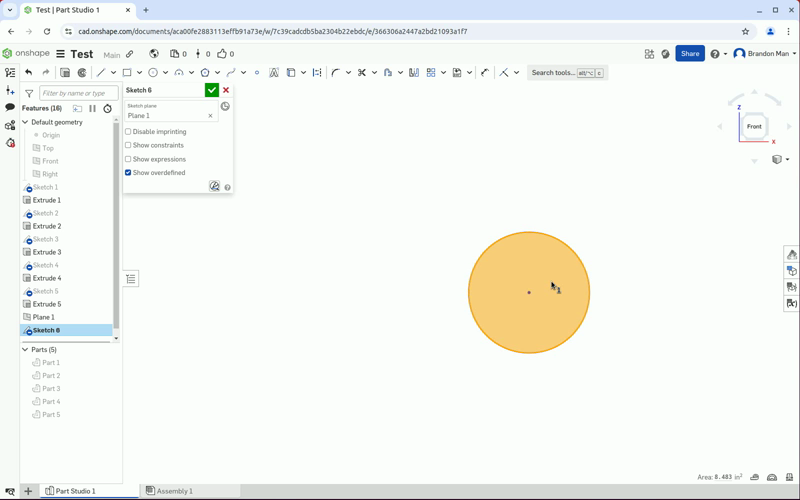
scroll(-6)
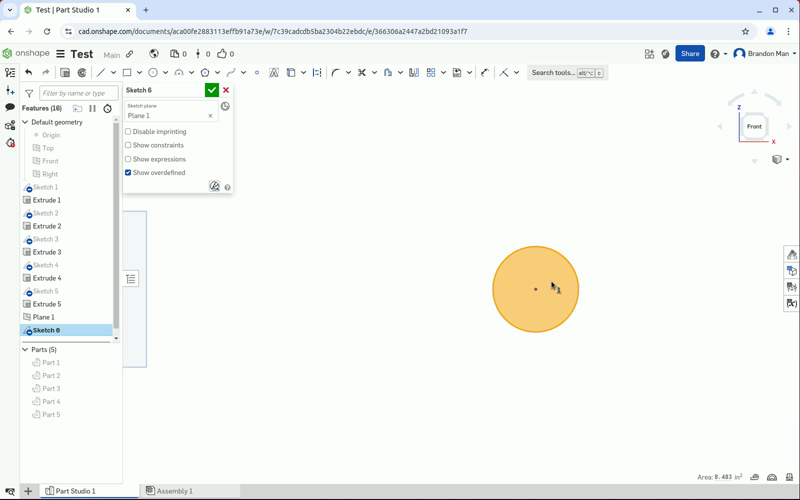
scroll(-6)
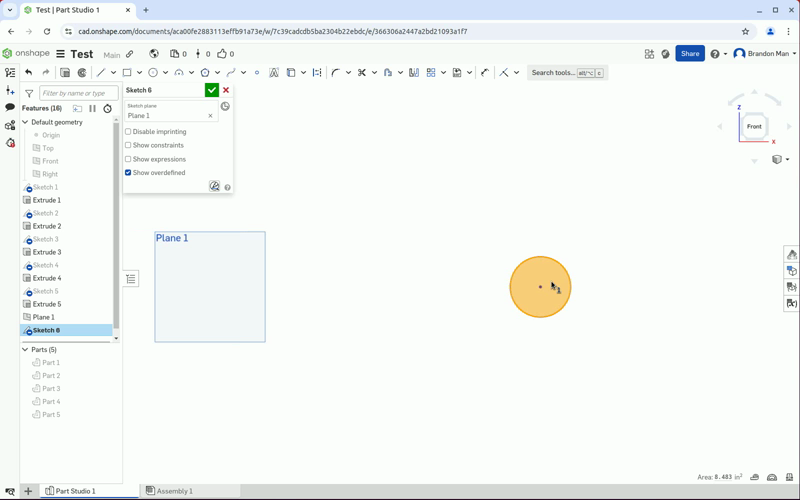
scroll(-6)
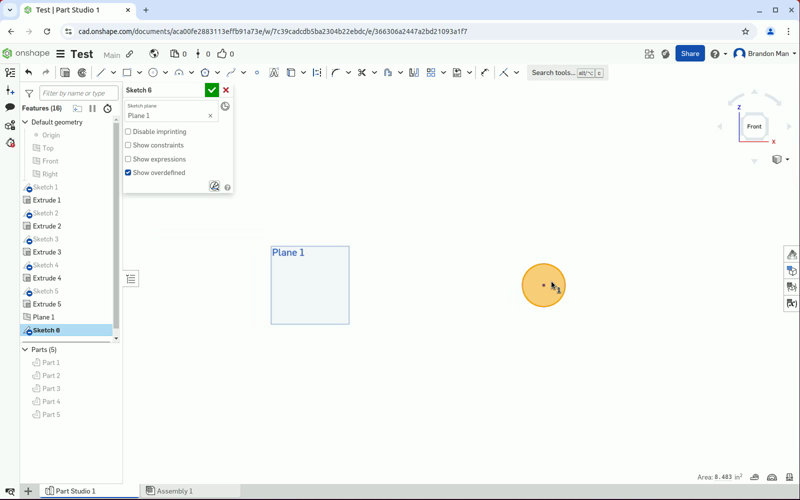
scroll(-6)
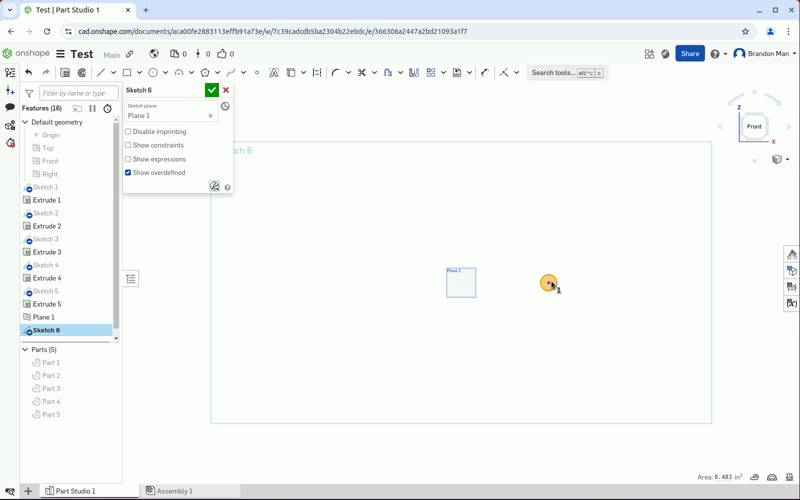
mouse_move(73, 352)
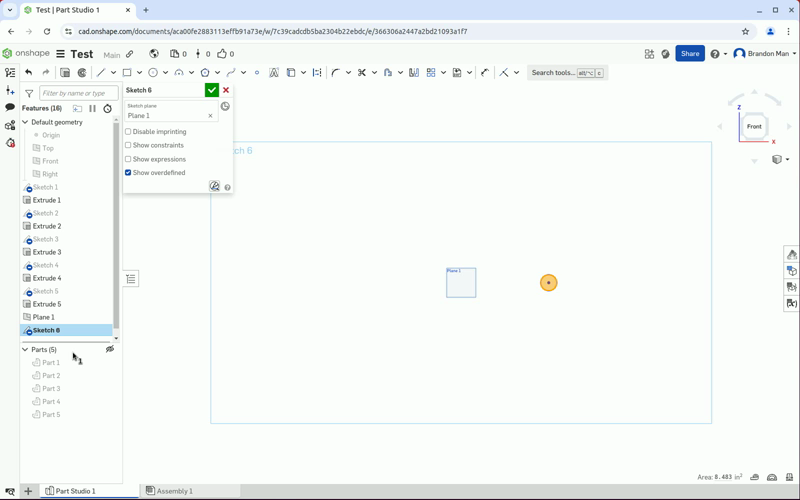
key(shift+y)
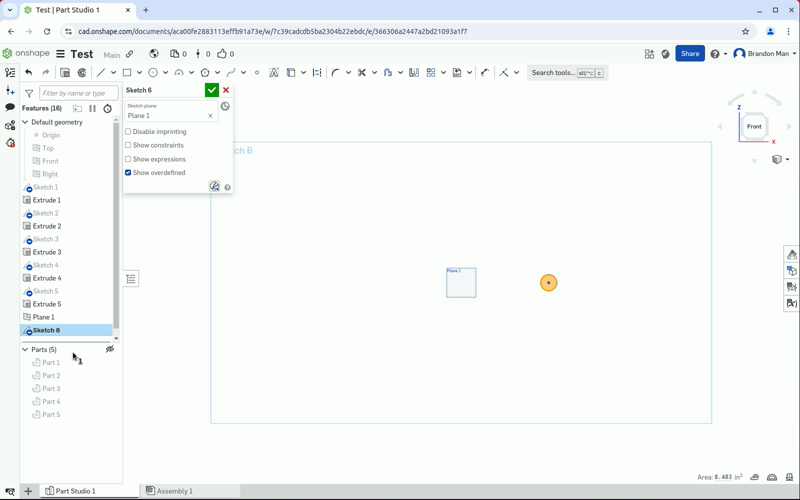
key(shift+e)
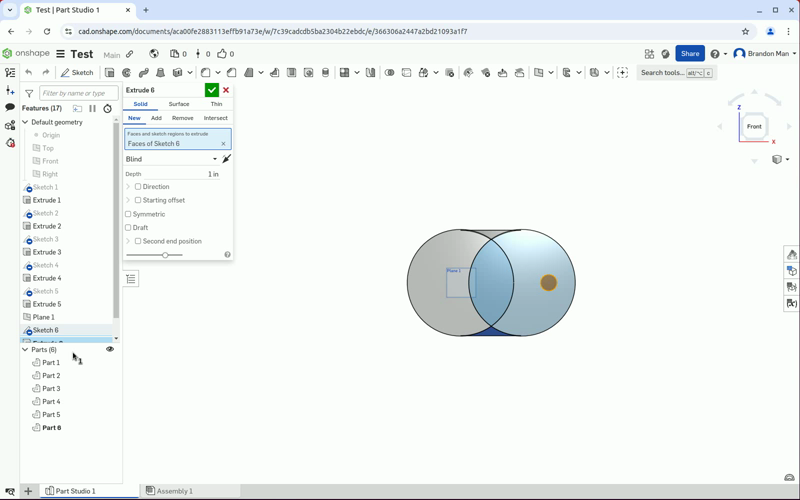
mouse_move(143, 106)
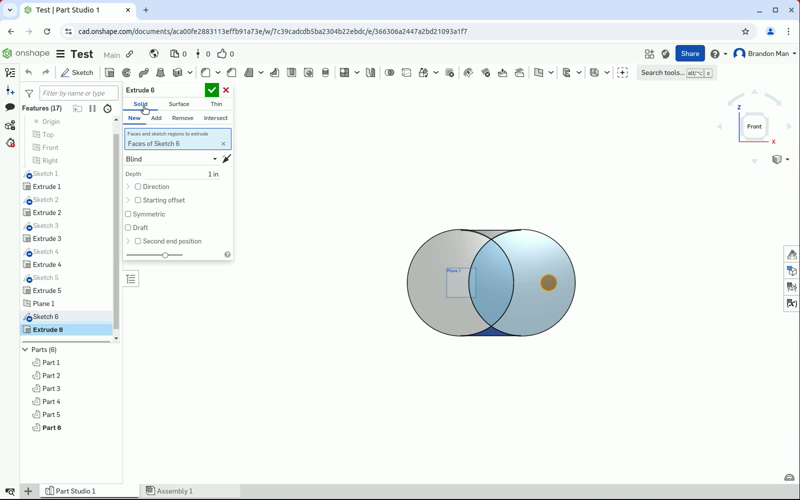
click(143, 106)
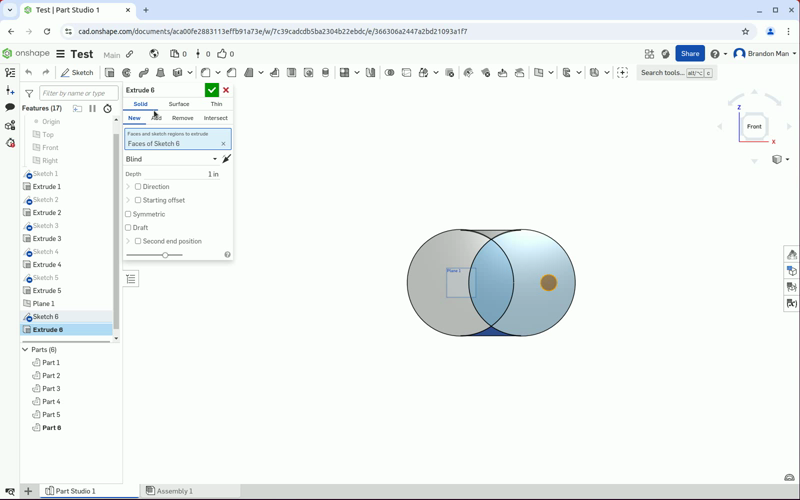
mouse_move(186, 120)
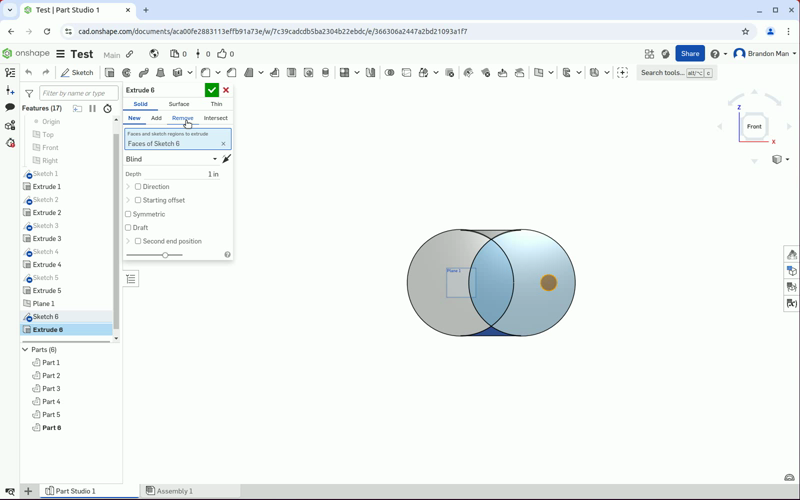
click(186, 120)
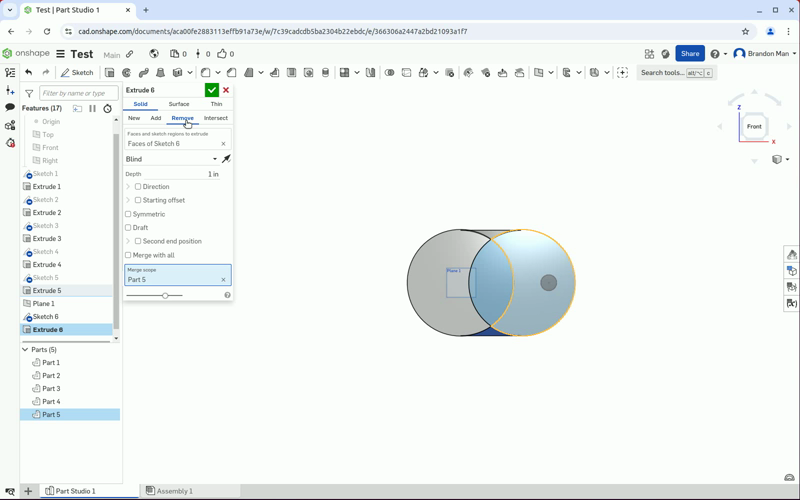
key(tab, 4)
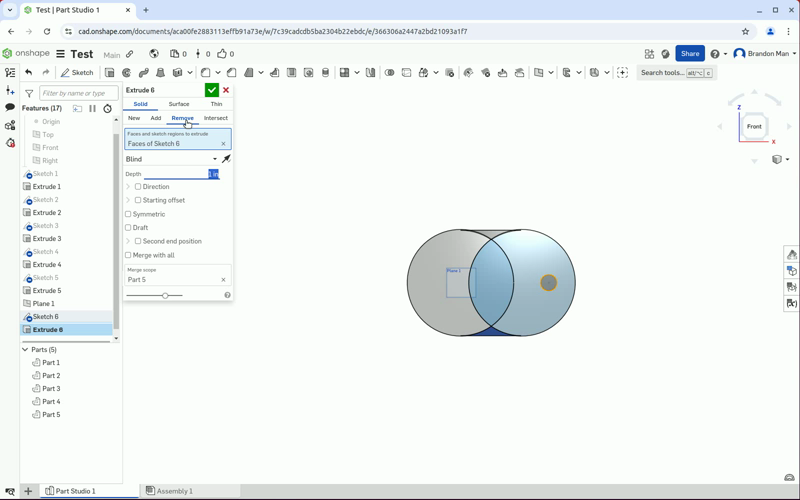
text(12.276)
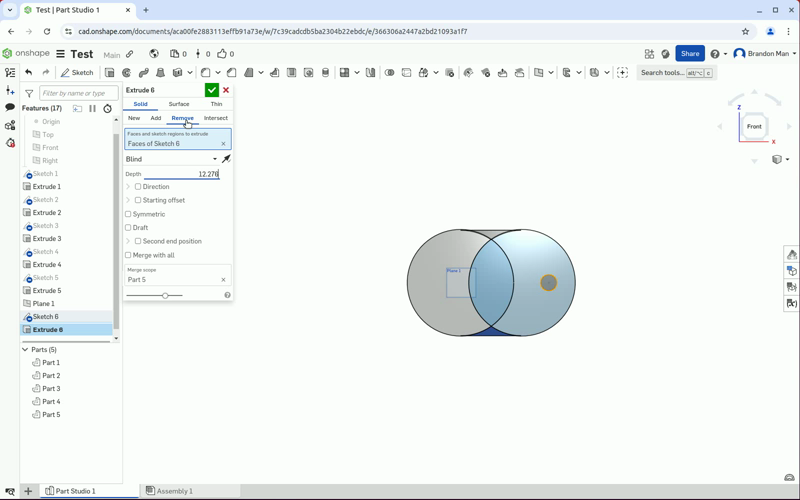
key(tab, 6)
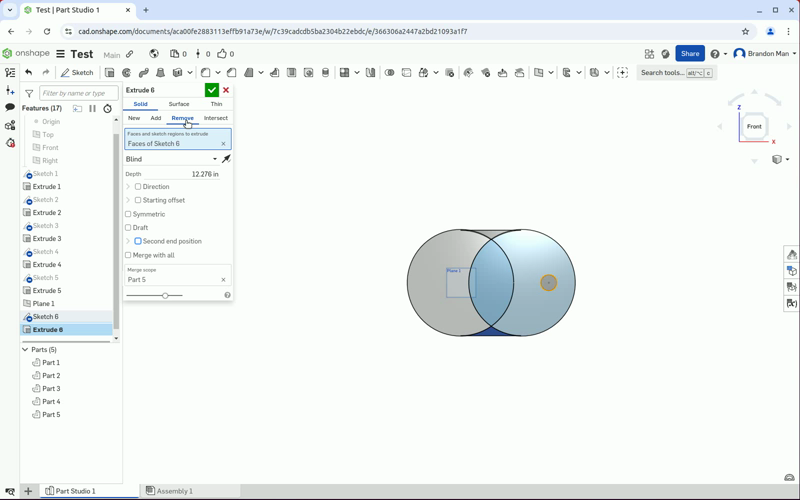
key(space)
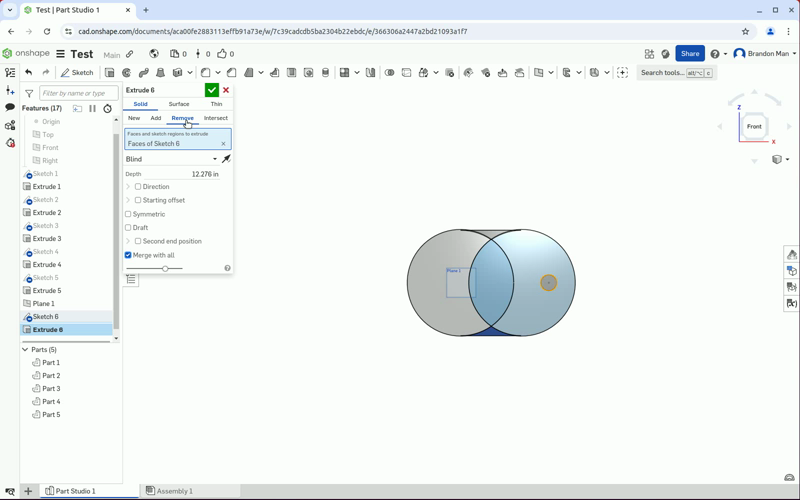
key(enter)
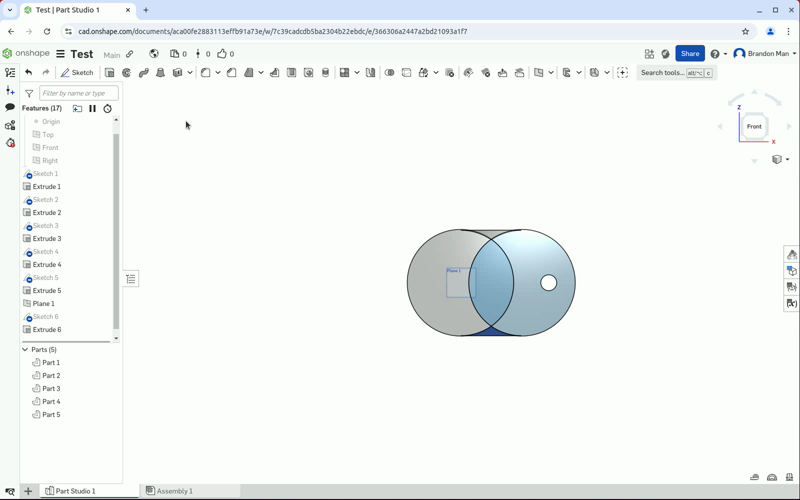
key(shift+h)
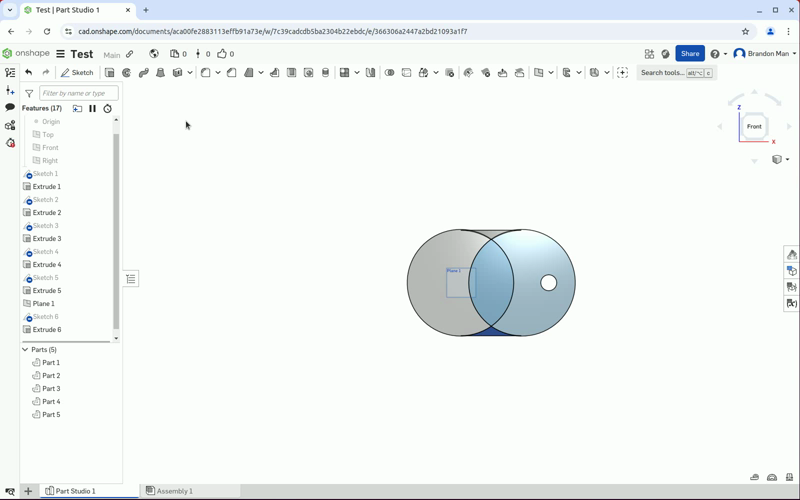
key(shift+h)
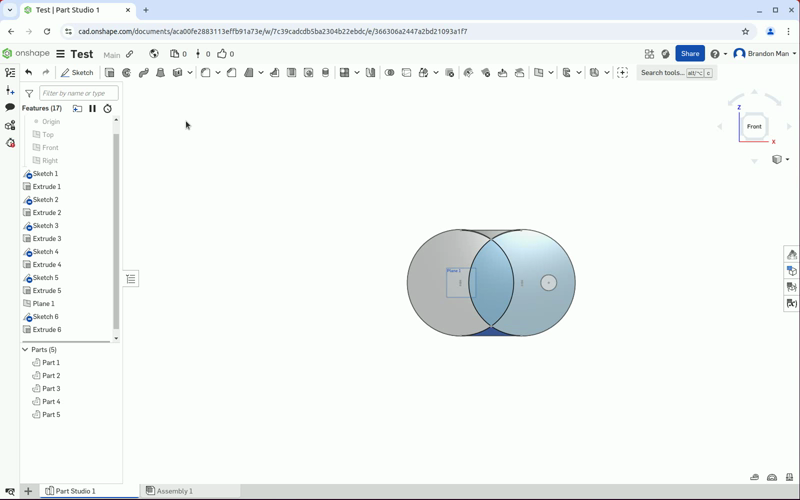
key(shift+7)
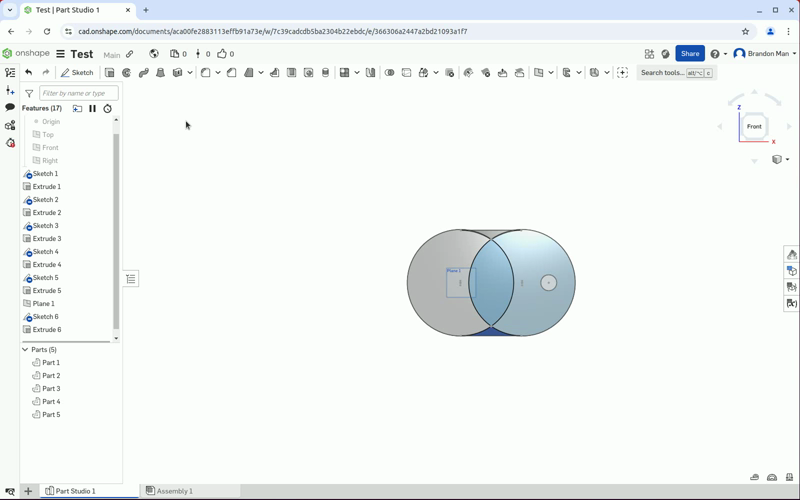
key(left, 2)
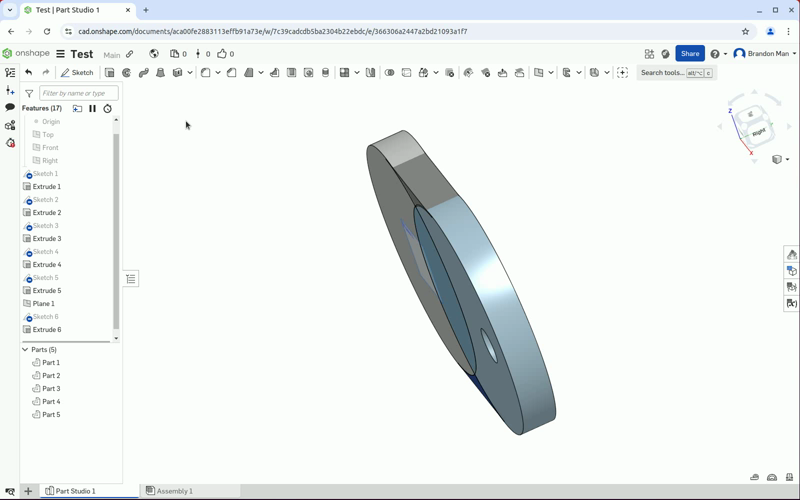
key(down, 2)
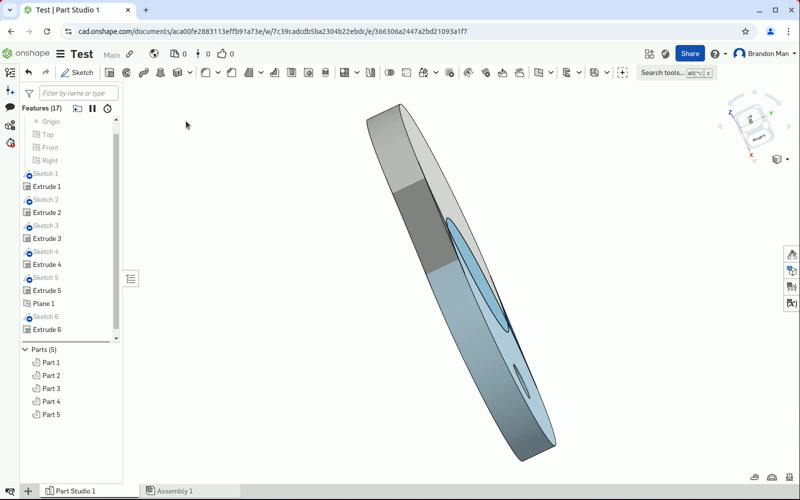
key(up, 2)
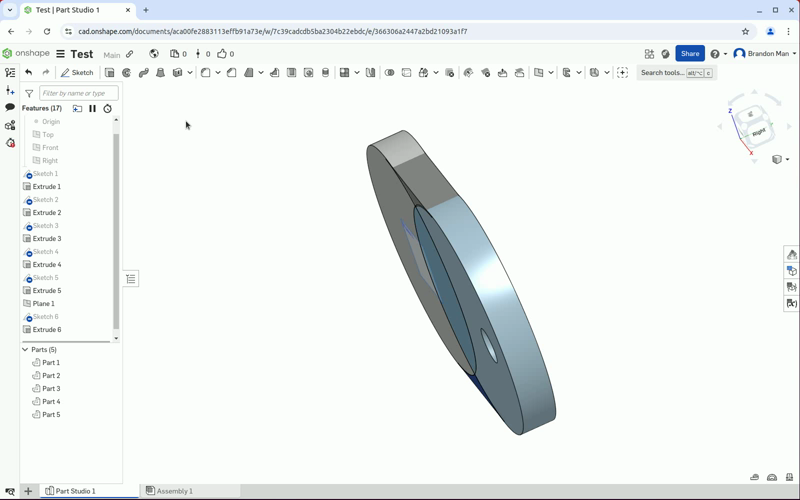
key(right, 2)
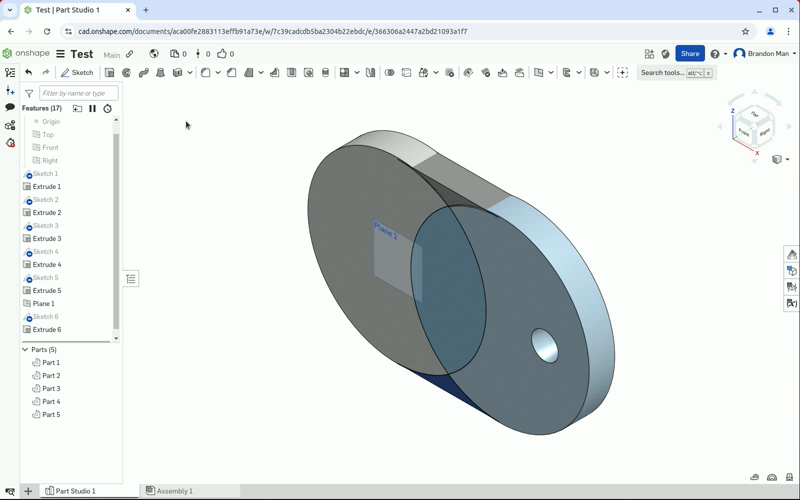
mouse_move(69, 176)
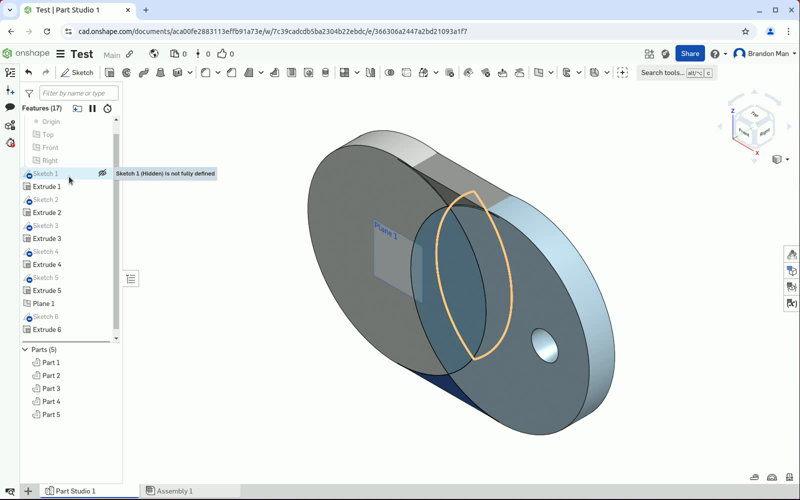
click(69, 176)